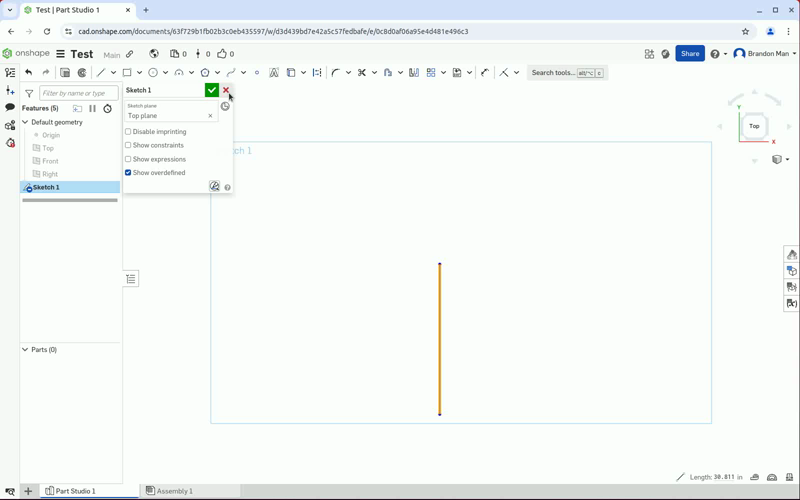
key(shift+h)
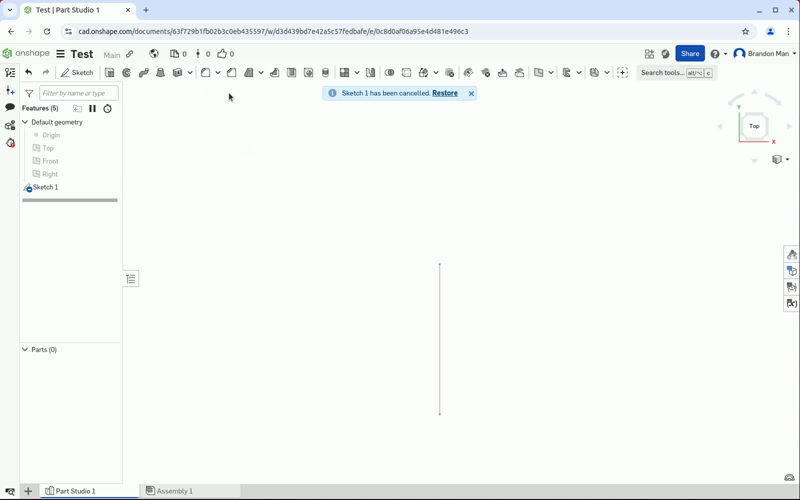
key(shift+s)
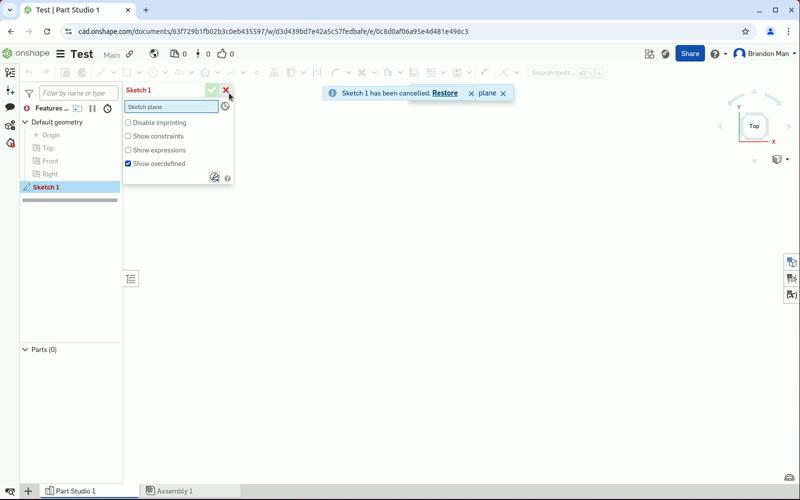
mouse_move(73, 150)
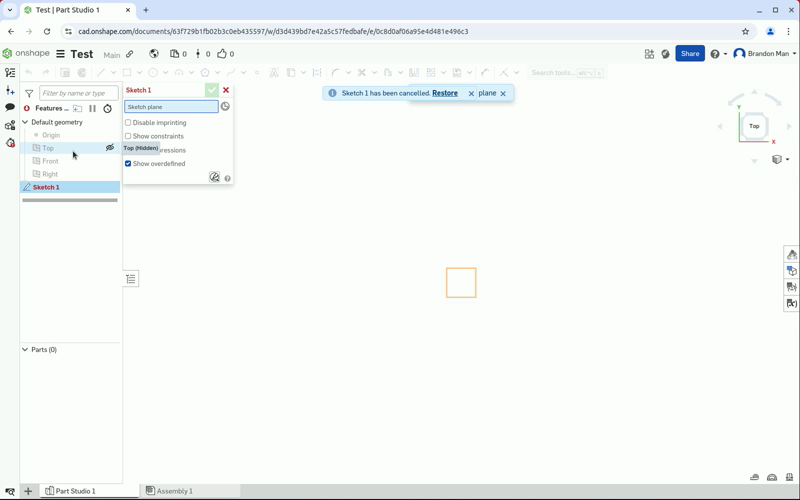
click(73, 150)
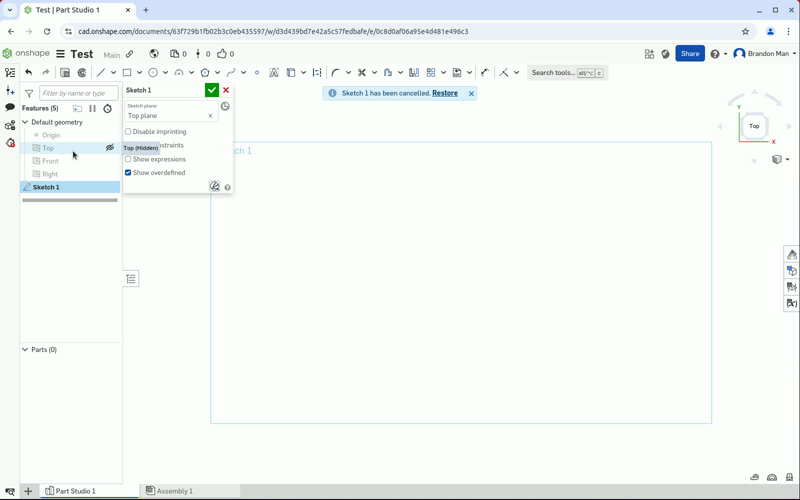
mouse_move(73, 352)
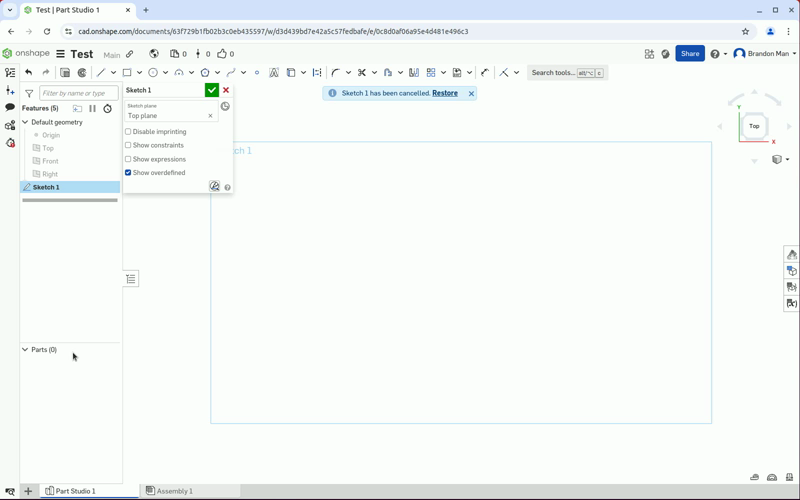
key(y)
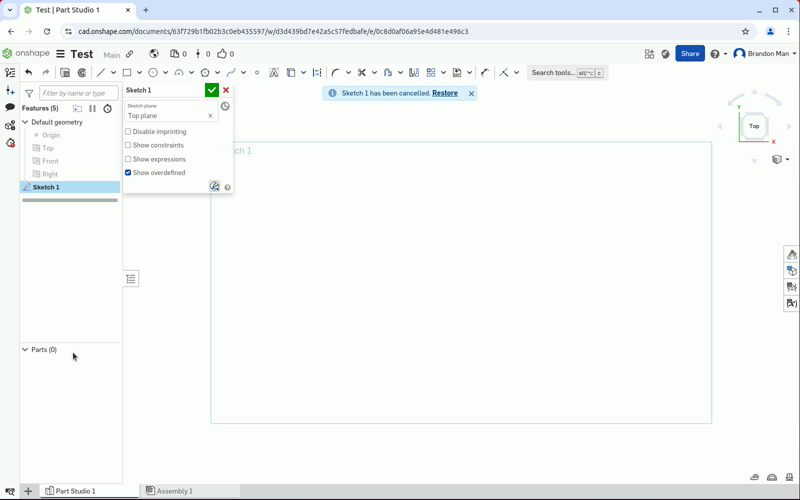
key(c)
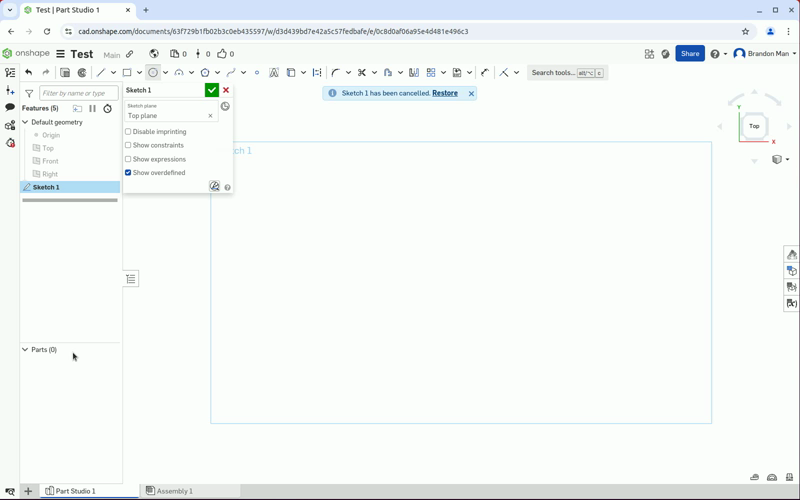
key_down(shift)
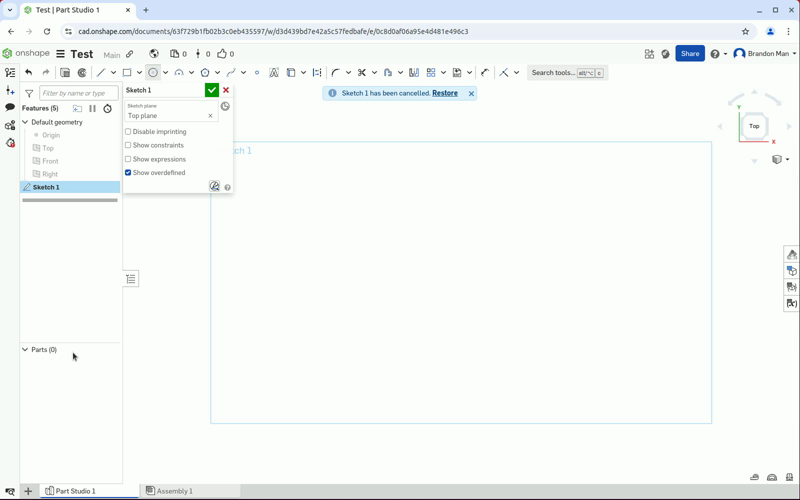
mouse_move(461, 282)
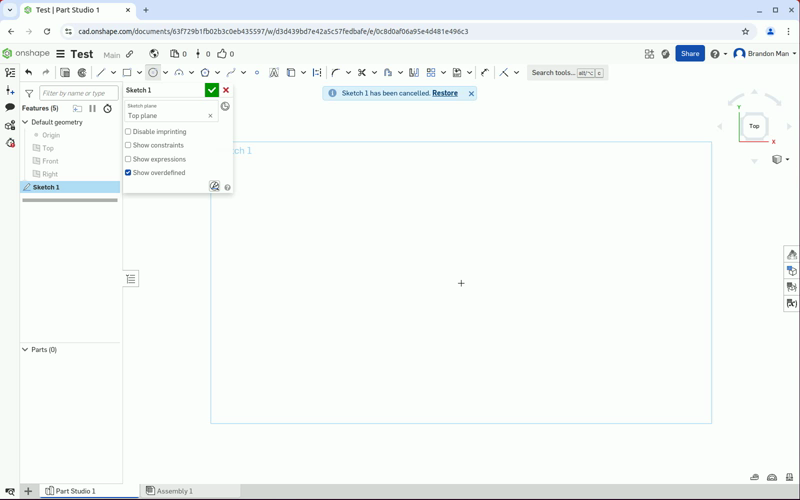
click(461, 282)
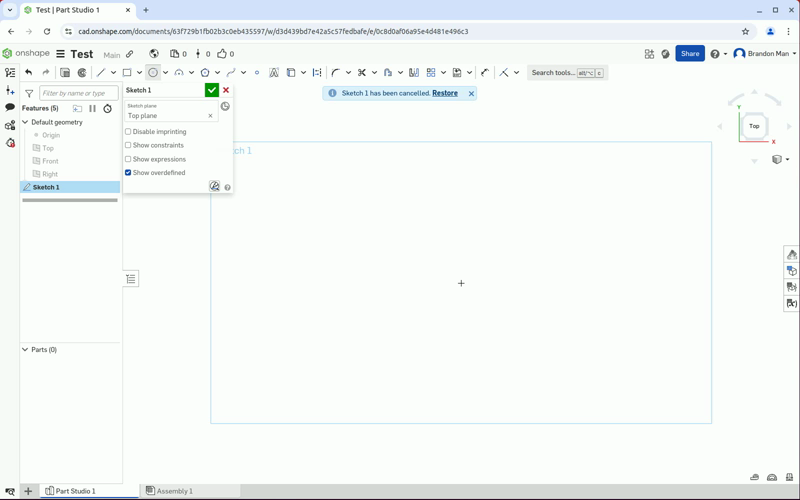
key_up(shift)
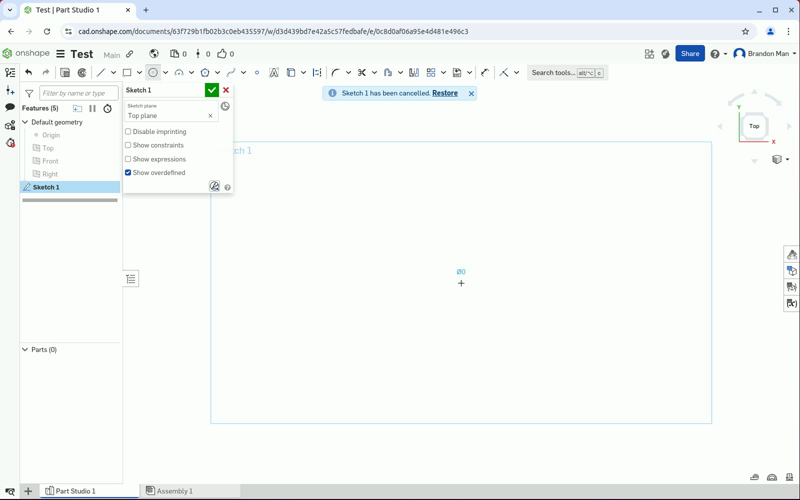
mouse_move(574, 282)
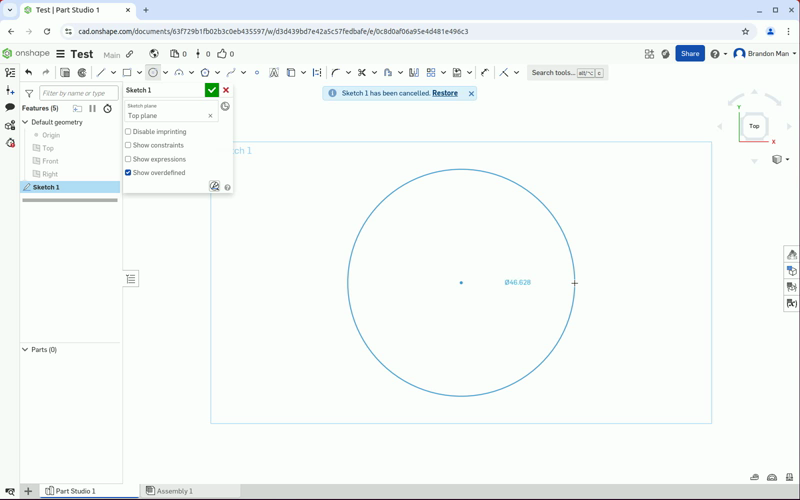
click(574, 282)
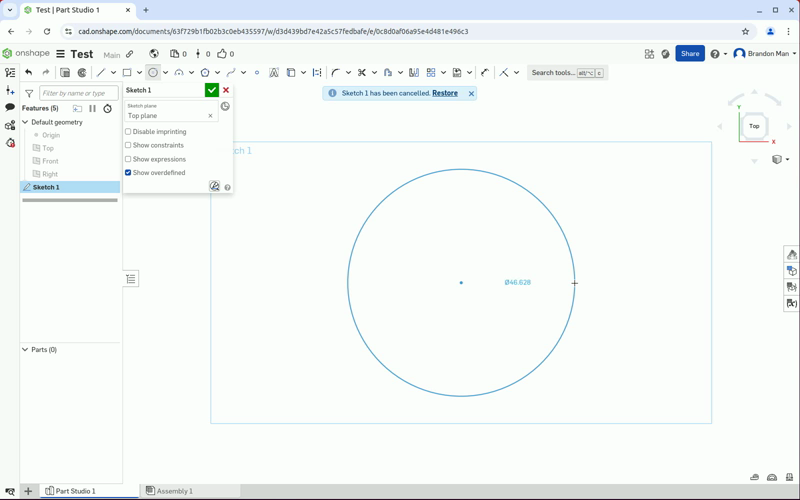
key(esc)
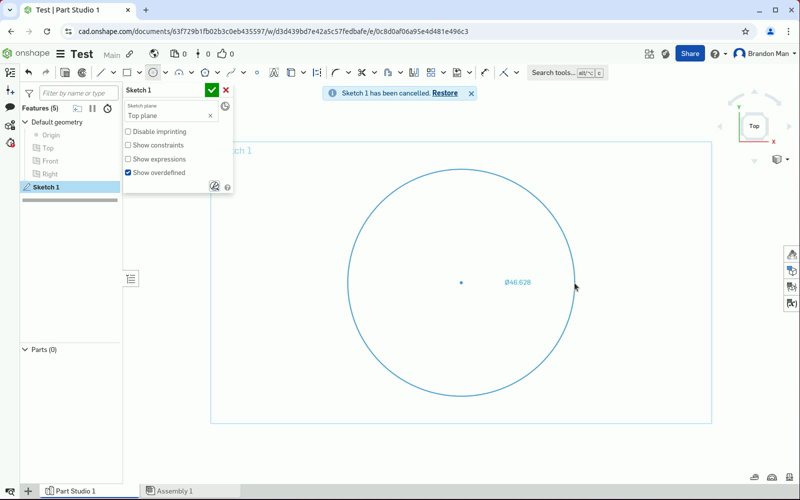
key(c)
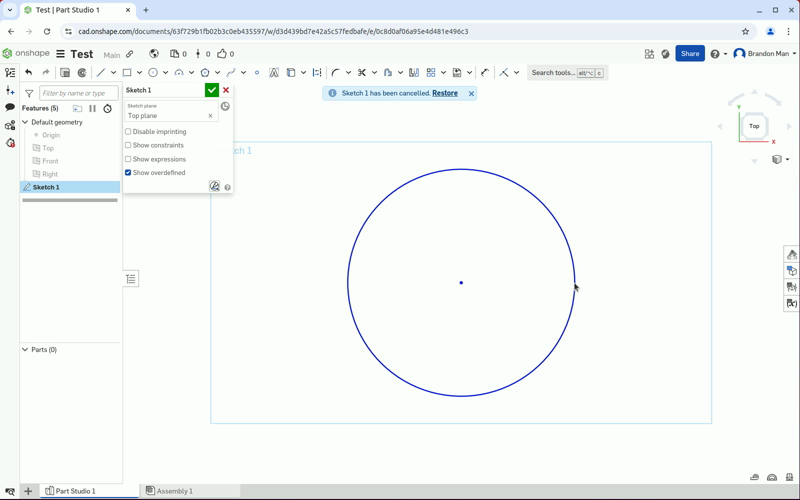
key_down(shift)
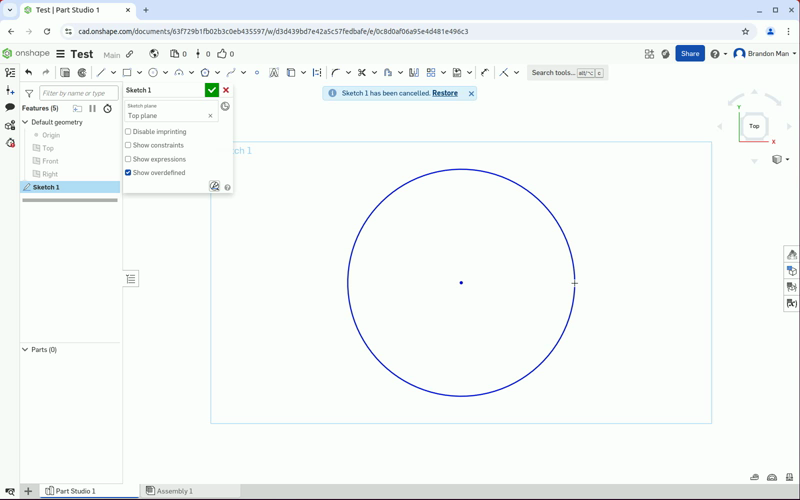
mouse_move(461, 282)
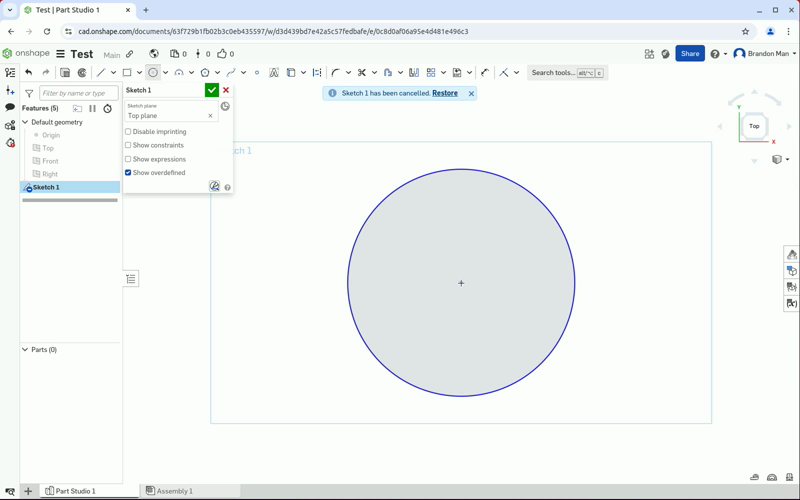
click(461, 282)
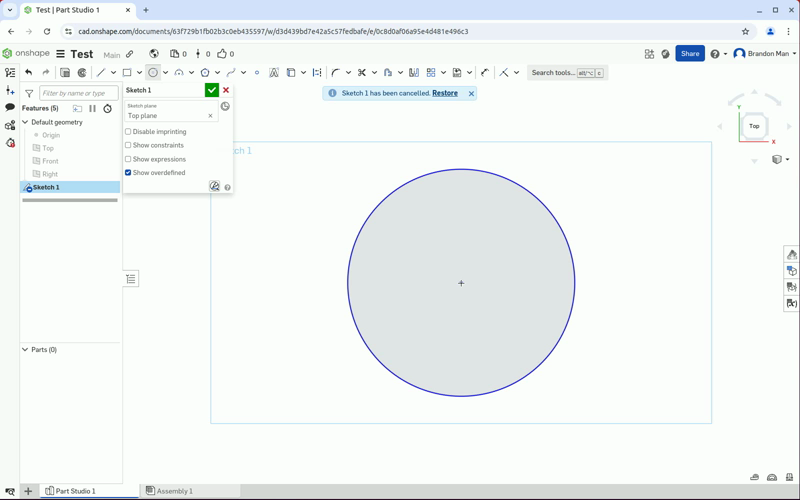
key_up(shift)
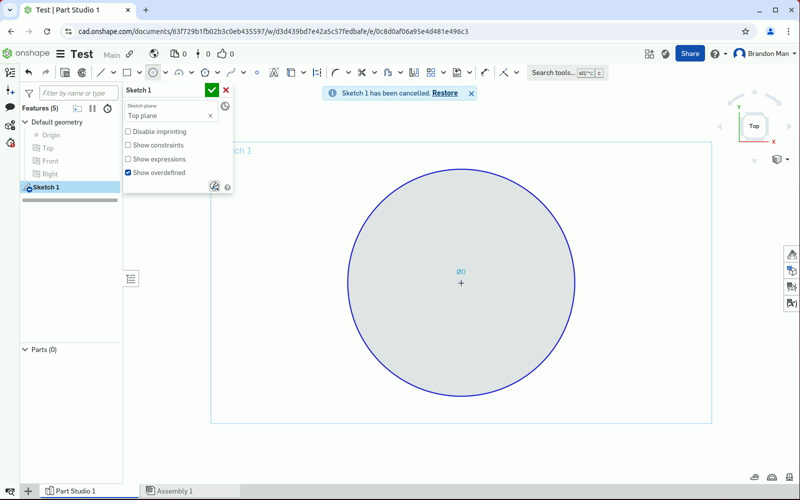
mouse_move(529, 282)
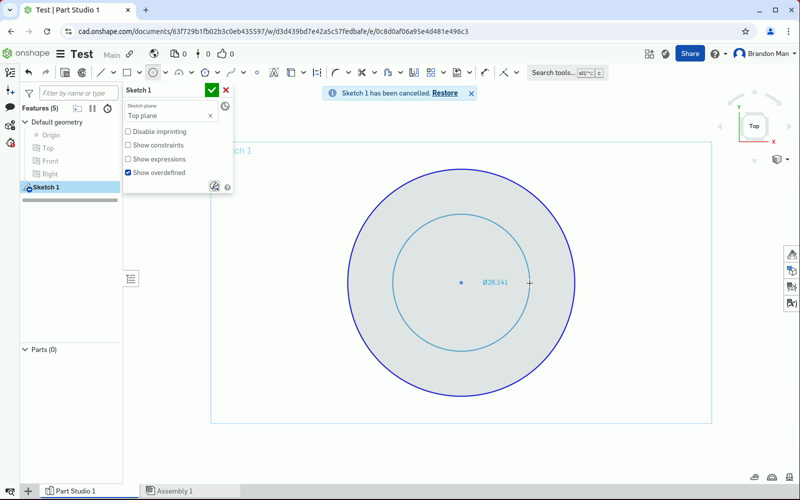
click(529, 282)
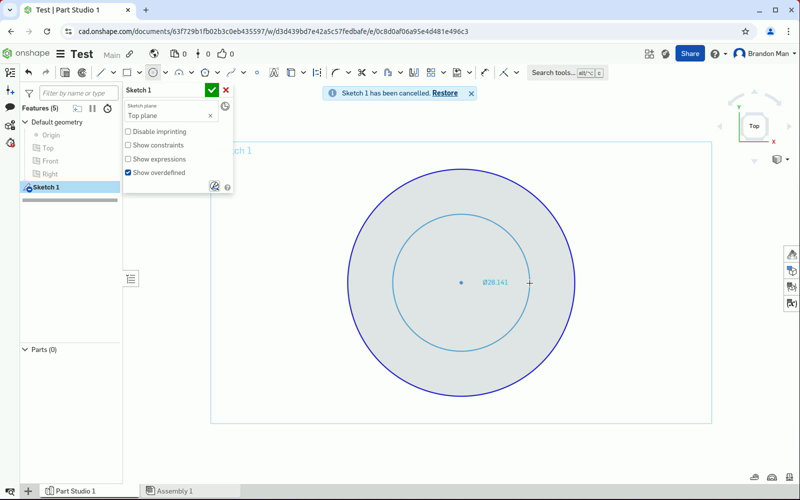
key(esc)
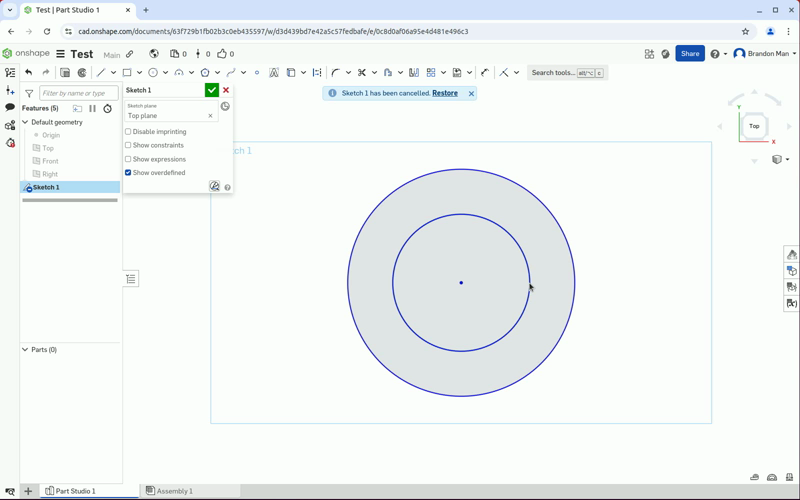
mouse_move(489, 195)
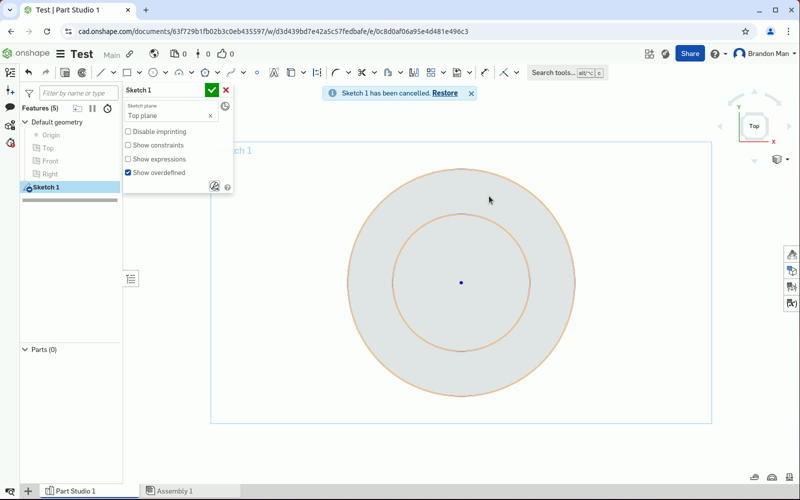
click(489, 195)
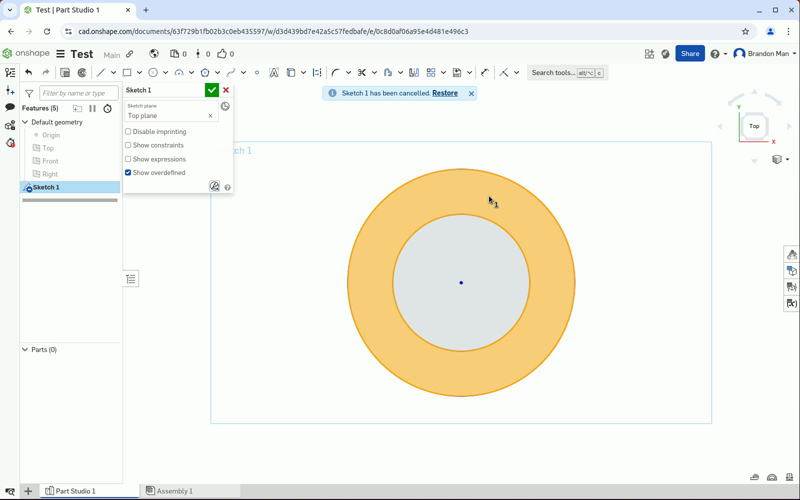
mouse_move(73, 352)
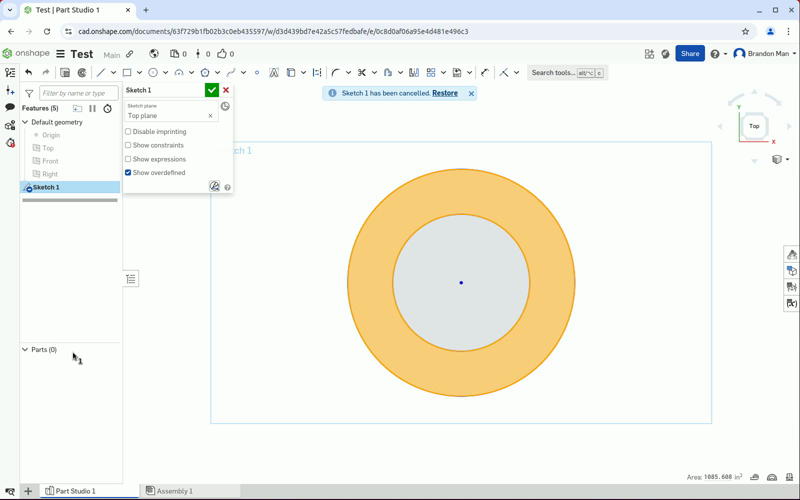
key(shift+y)
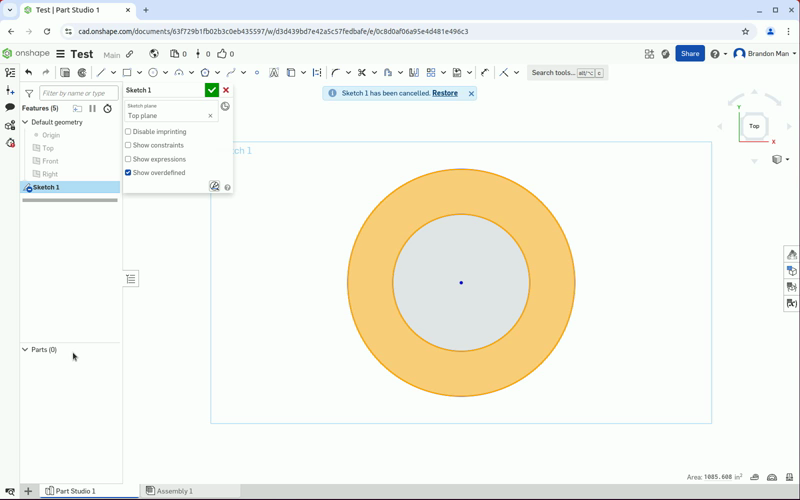
key(shift+e)
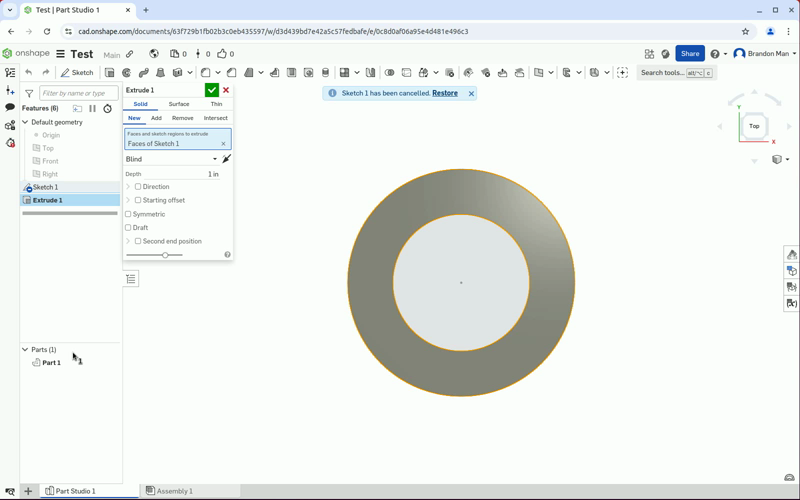
mouse_move(143, 106)
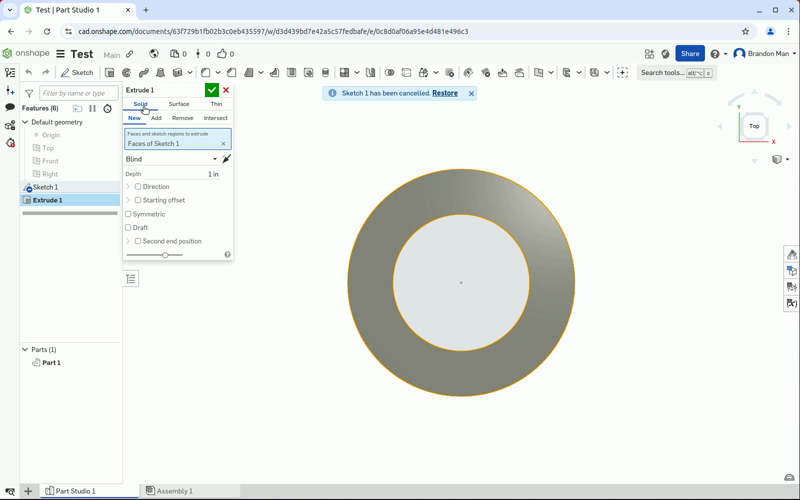
click(143, 106)
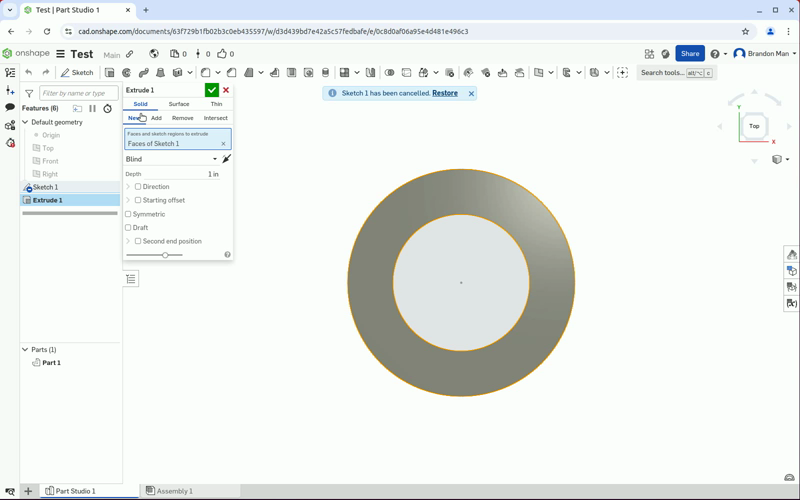
mouse_move(137, 120)
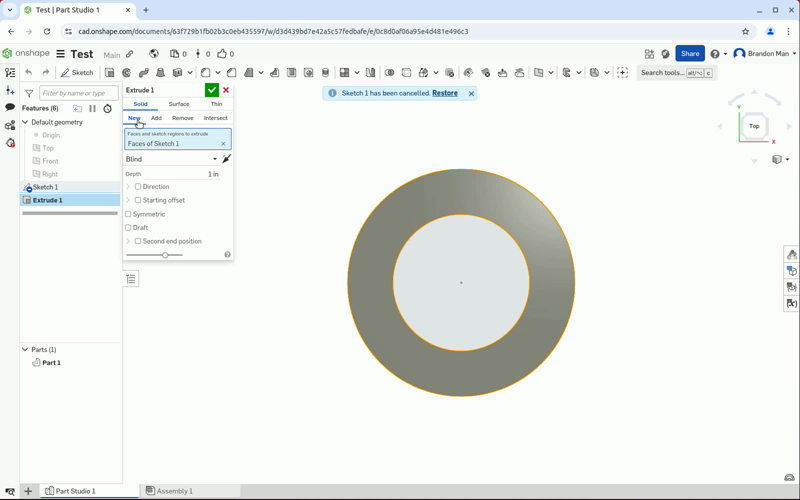
click(137, 120)
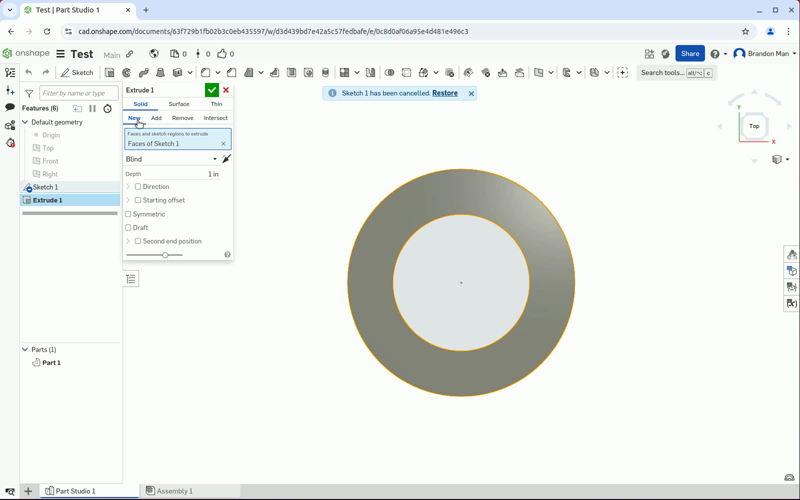
key(tab, 4)
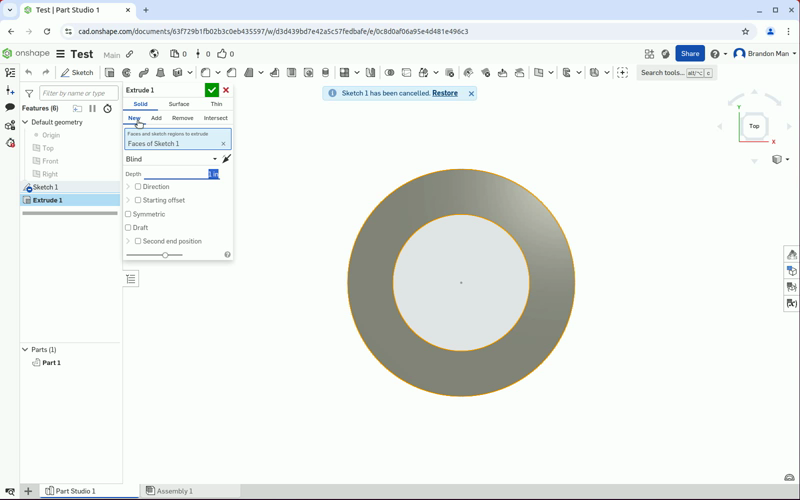
text(1.685)
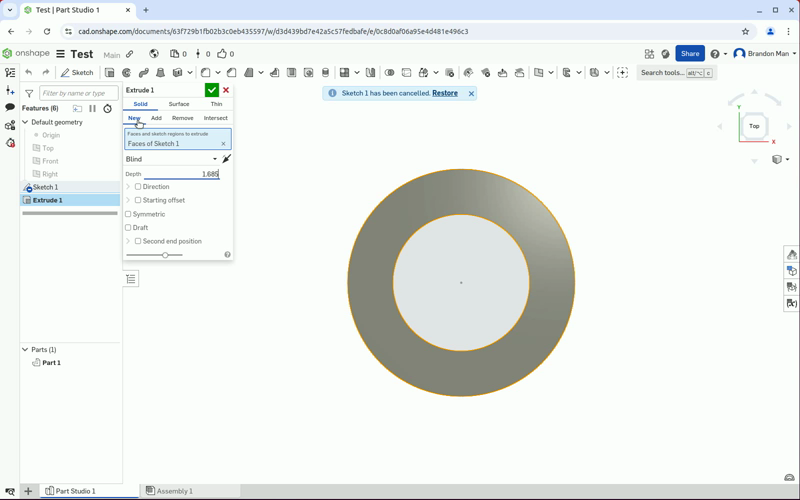
key(enter)
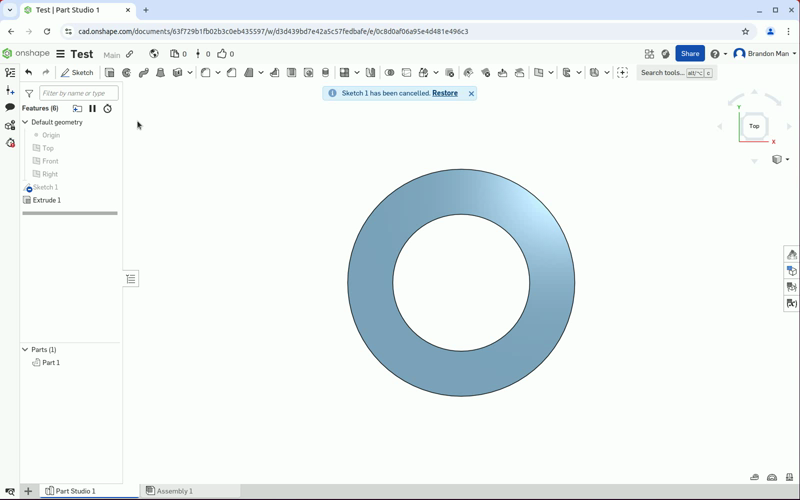
key(shift+h)
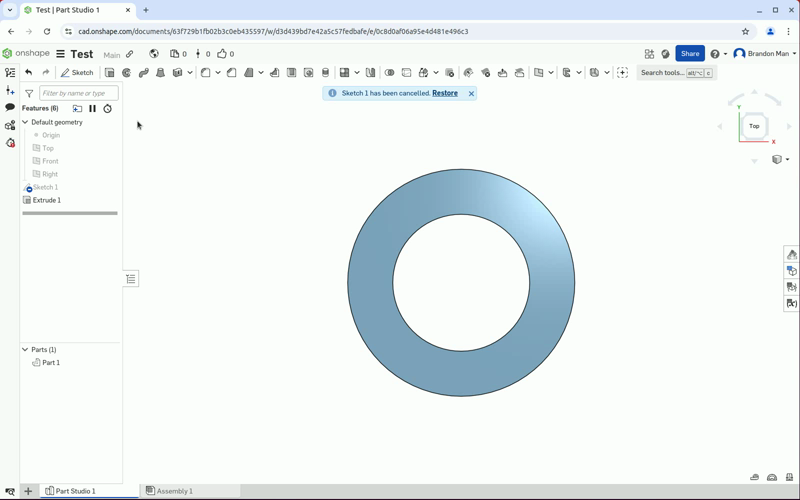
key(shift+h)
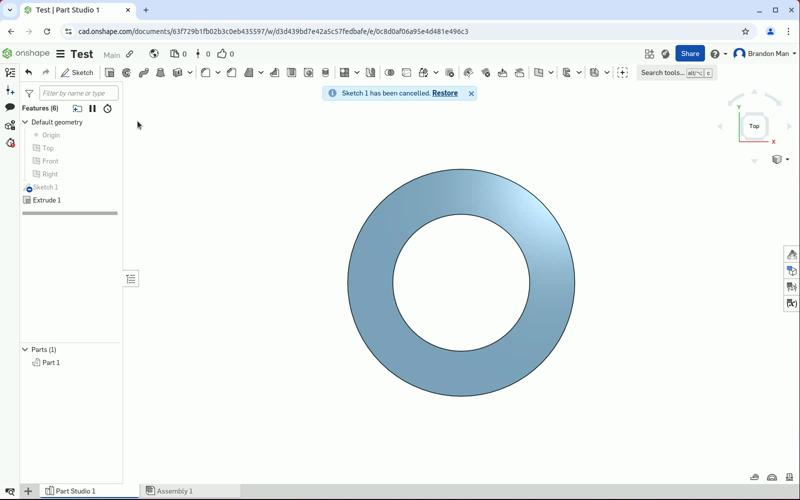
mouse_move(73, 189)
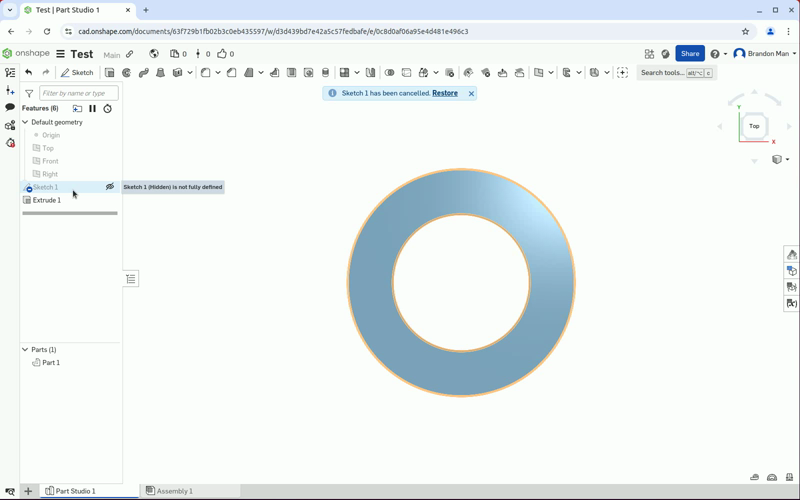
click(73, 189)
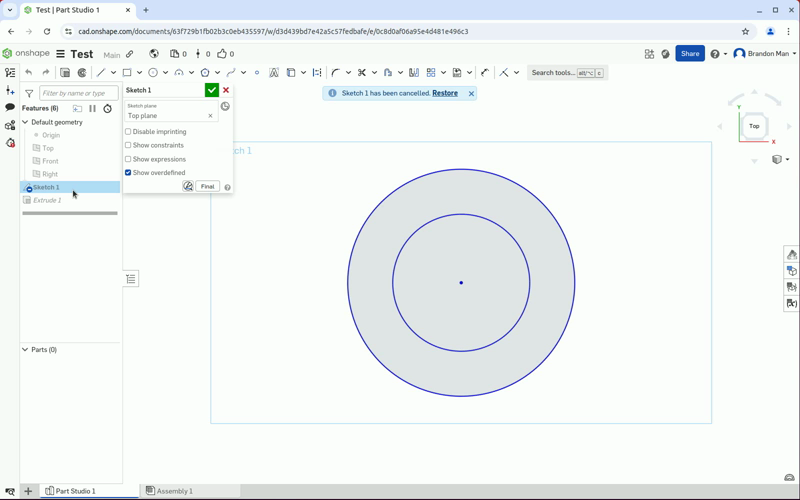
mouse_move(229, 92)
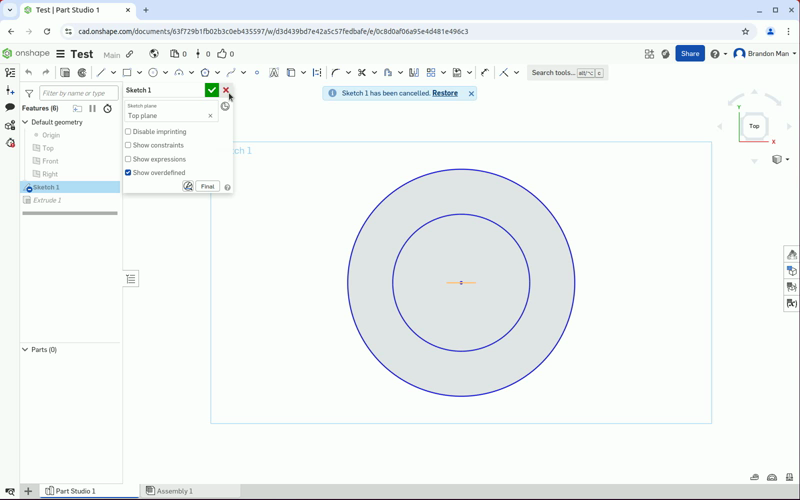
click(229, 92)
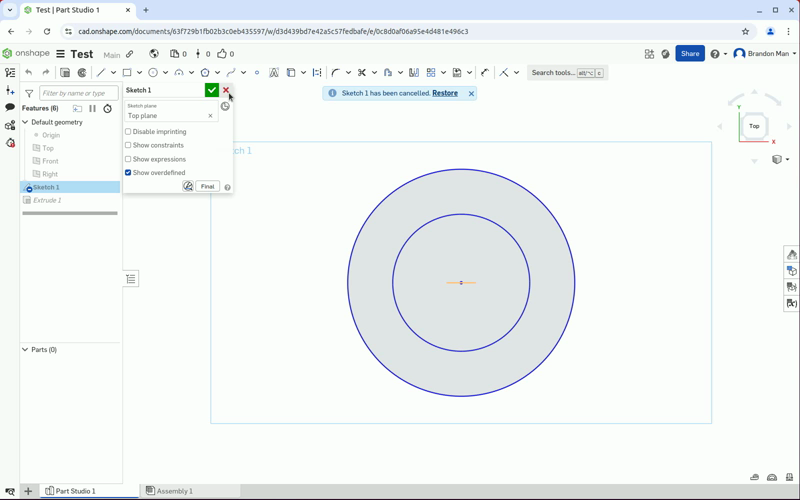
key(shift+s)
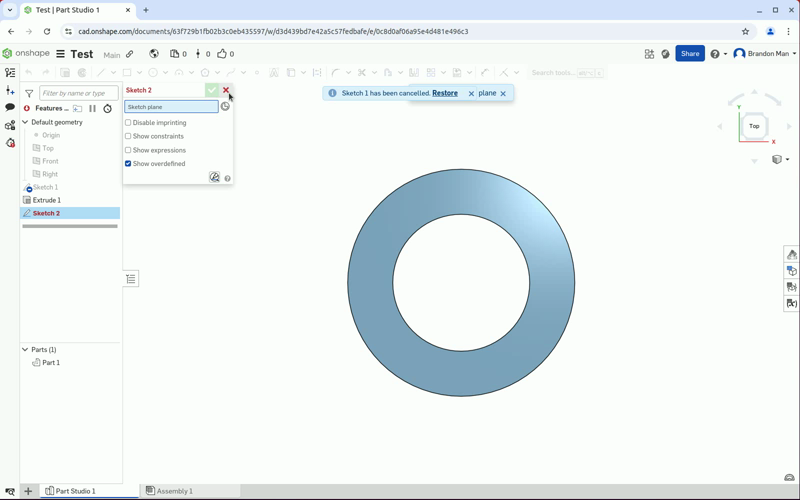
mouse_move(73, 150)
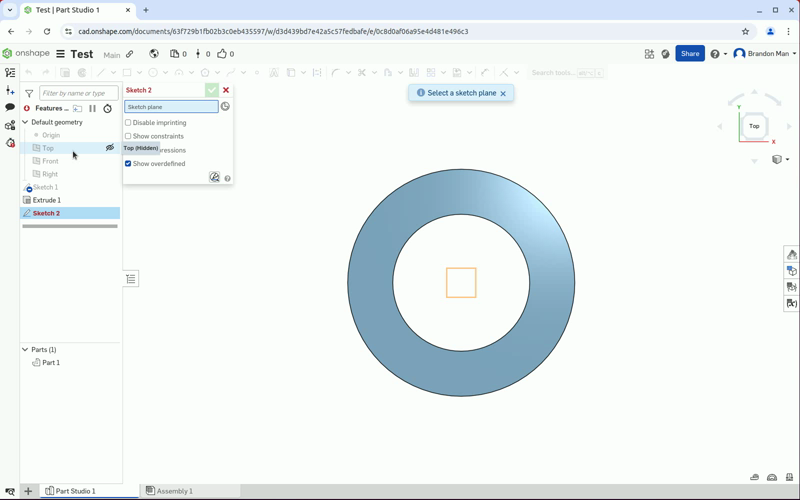
click(73, 150)
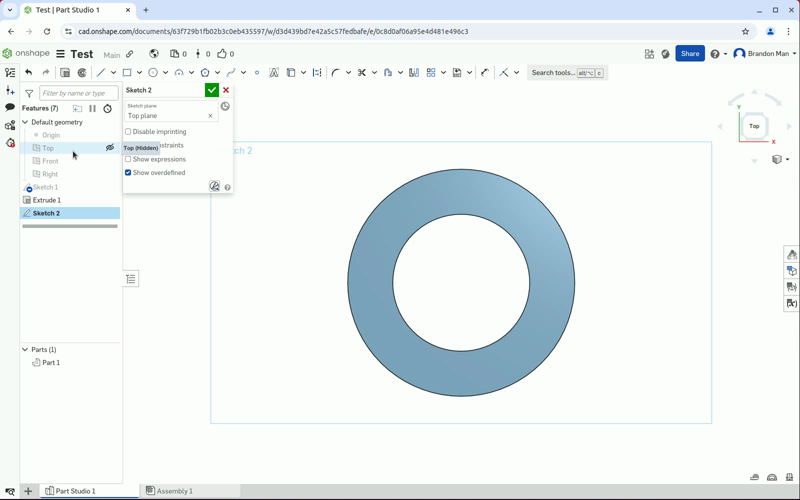
mouse_move(73, 352)
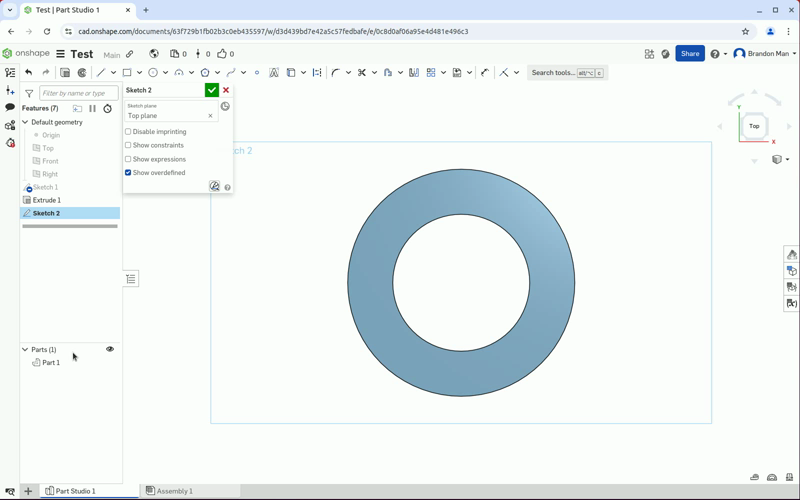
key(y)
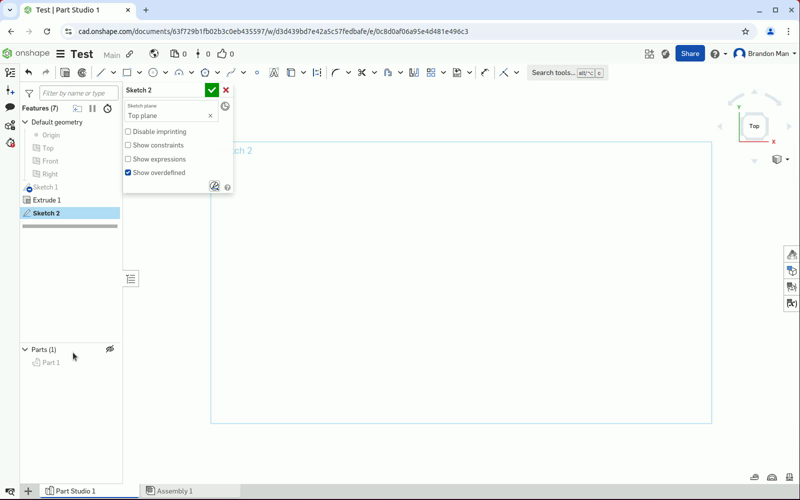
key(c)
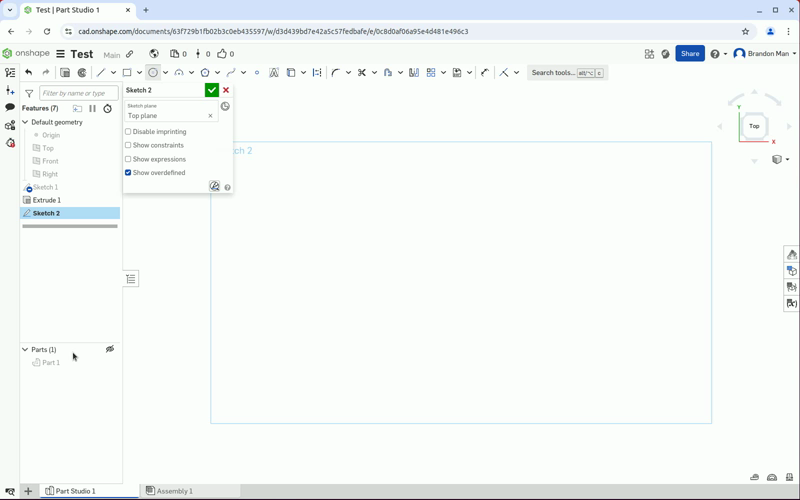
key_down(shift)
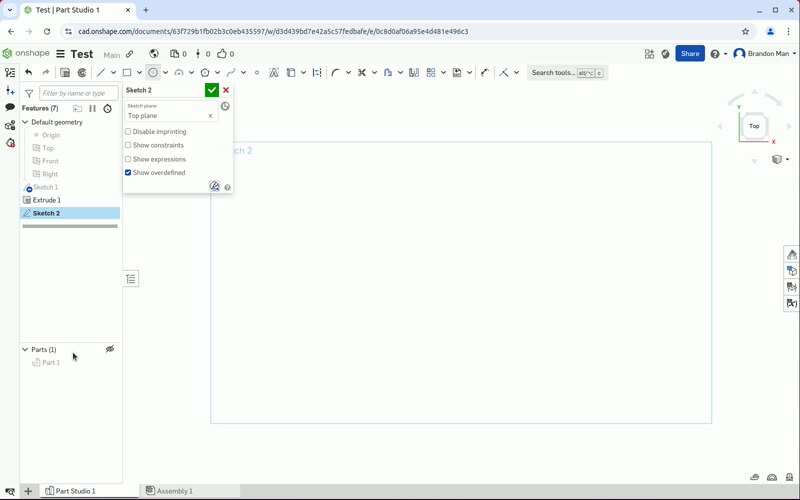
mouse_move(461, 282)
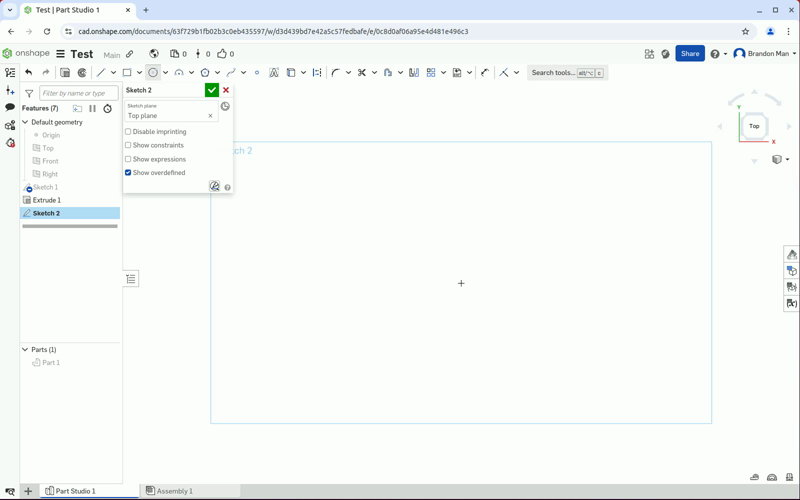
click(461, 282)
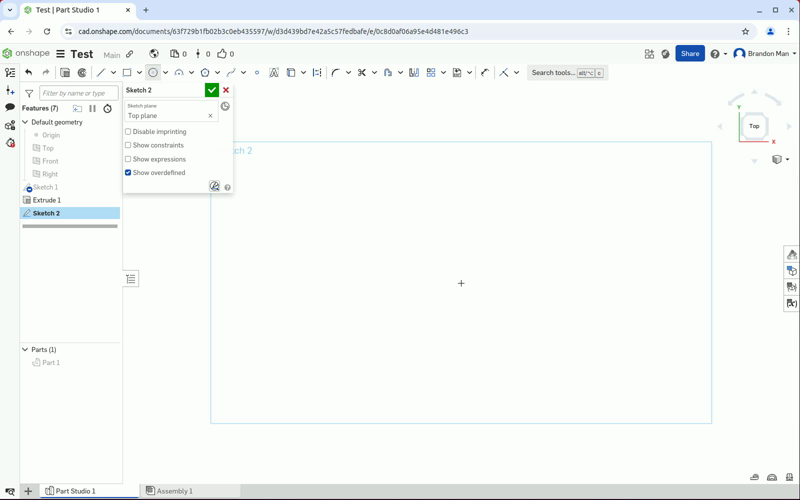
key_up(shift)
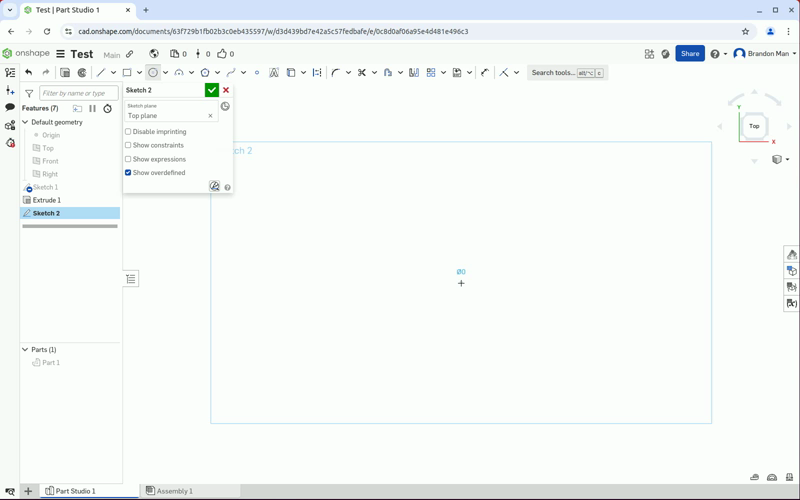
mouse_move(522, 282)
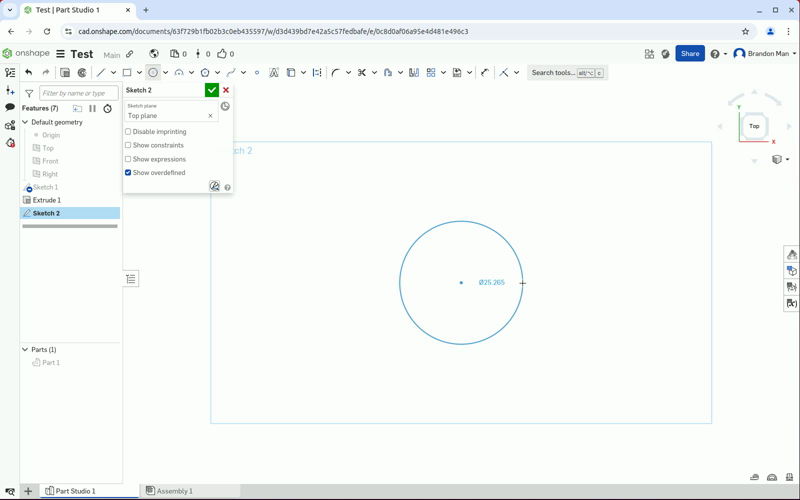
click(522, 282)
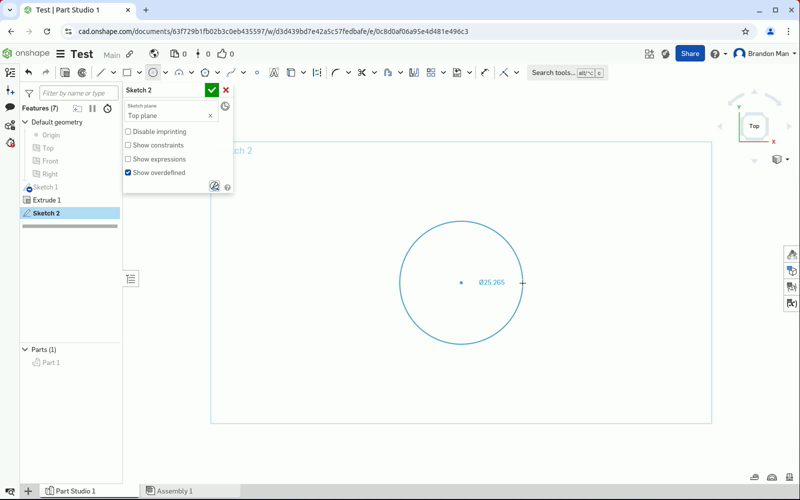
key(esc)
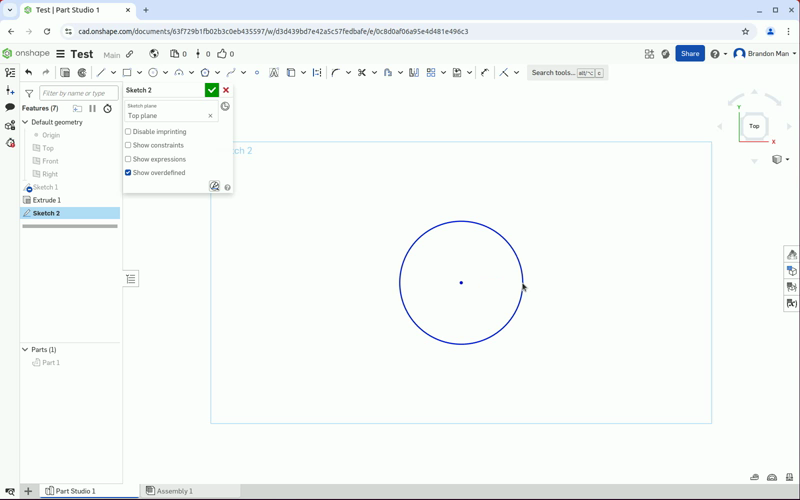
key(c)
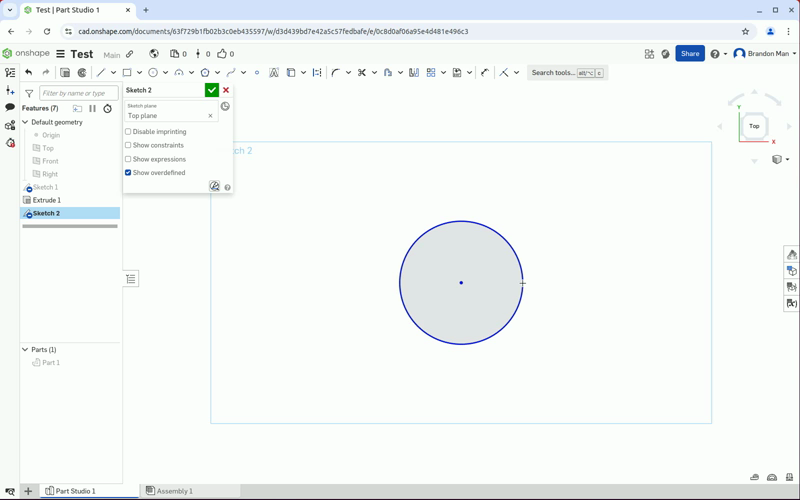
key_down(shift)
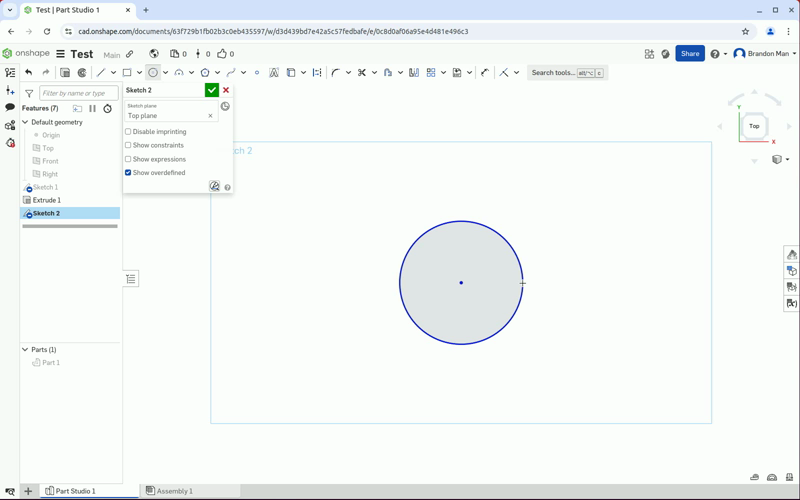
mouse_move(461, 282)
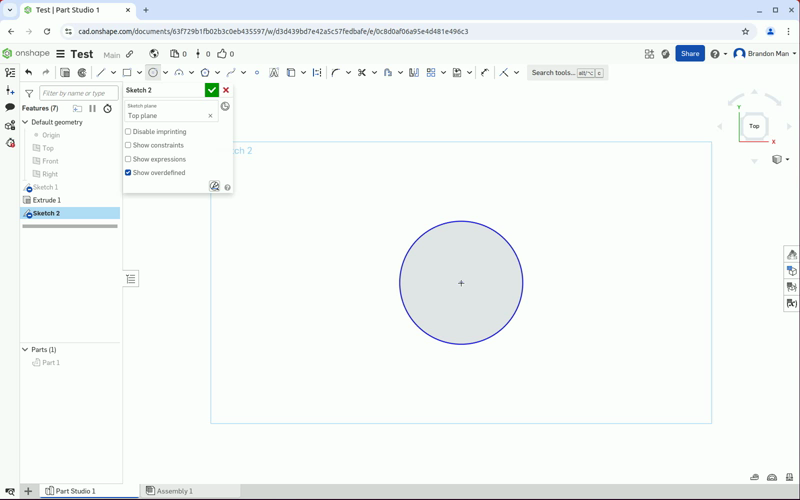
click(461, 282)
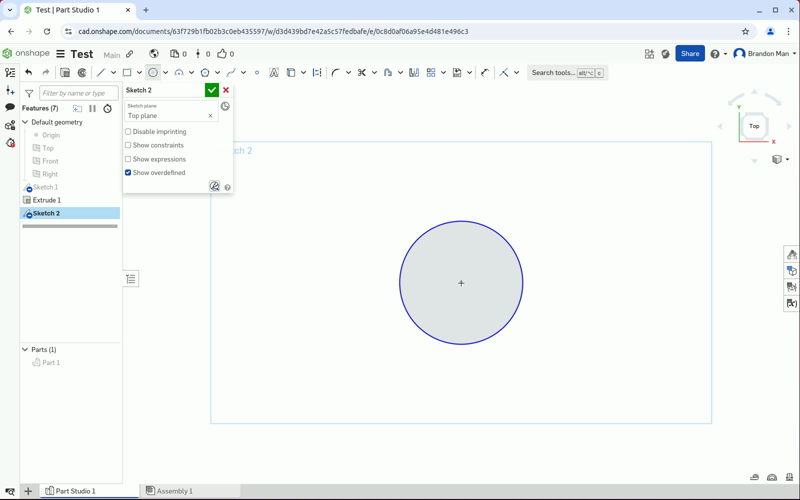
key_up(shift)
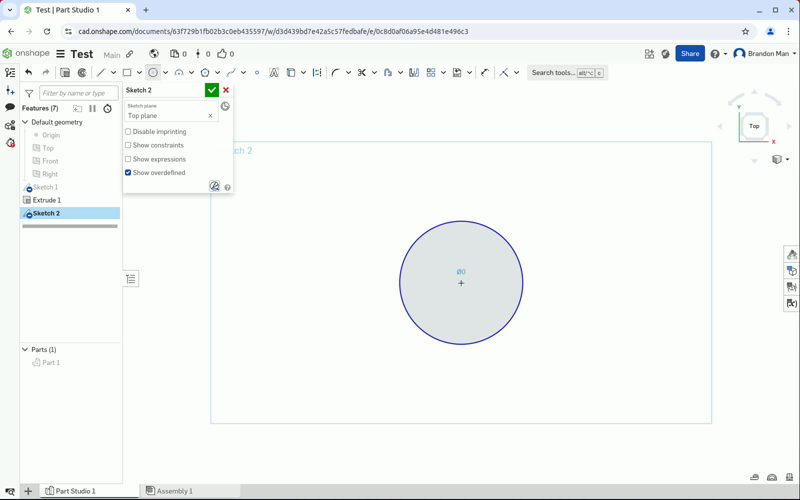
mouse_move(467, 282)
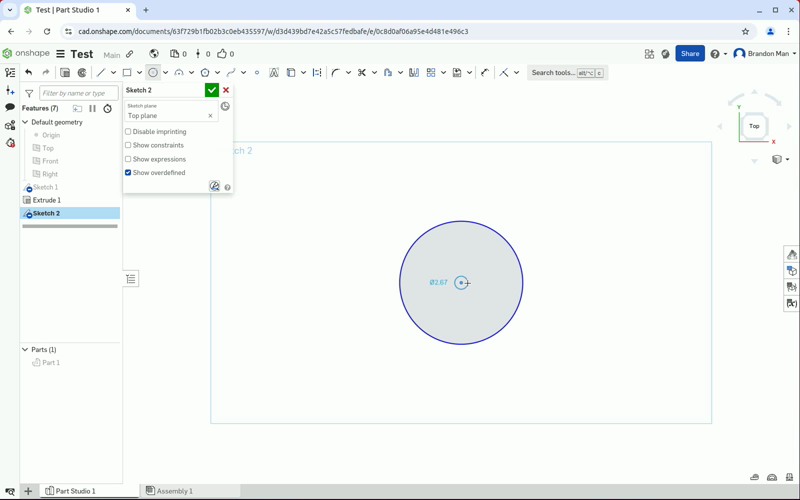
click(467, 282)
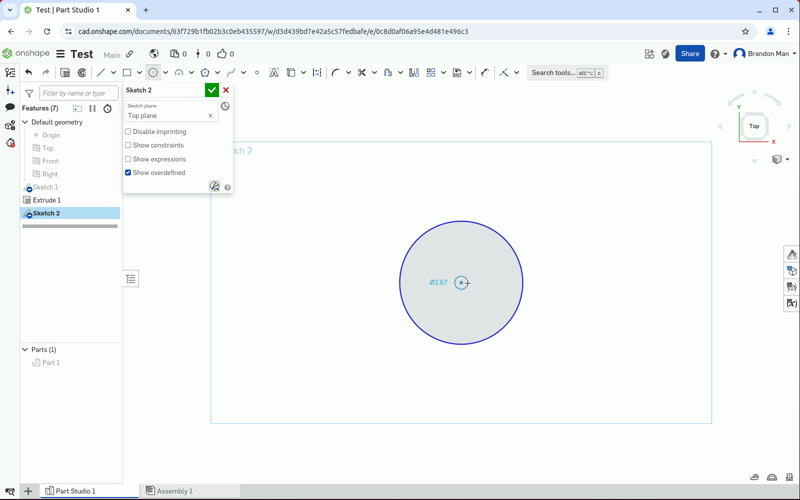
key(esc)
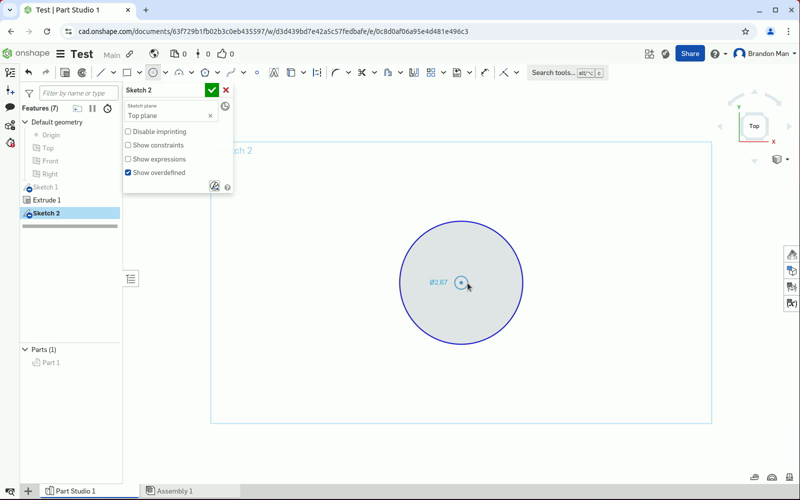
mouse_move(432, 260)
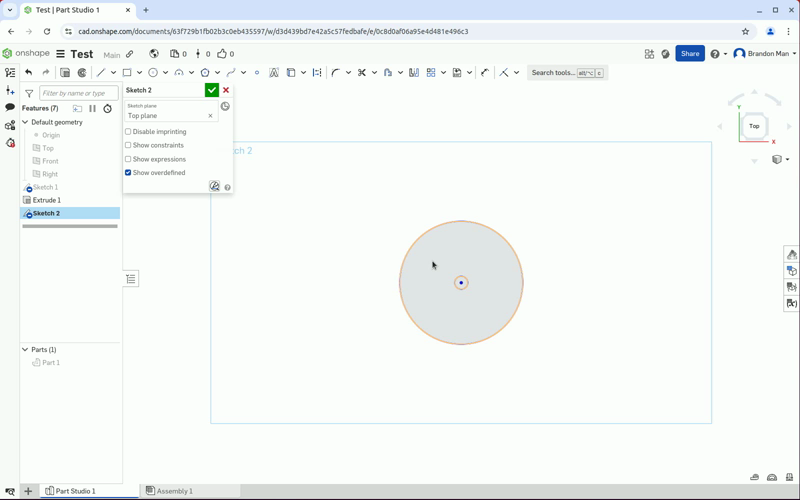
click(432, 260)
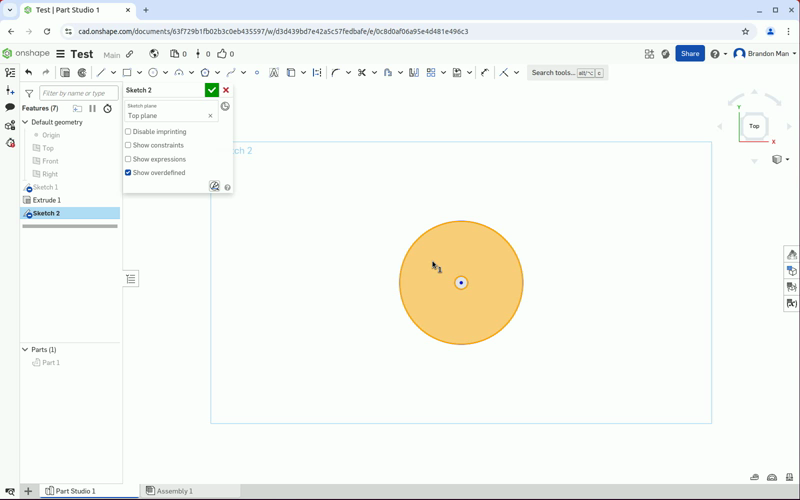
mouse_move(73, 352)
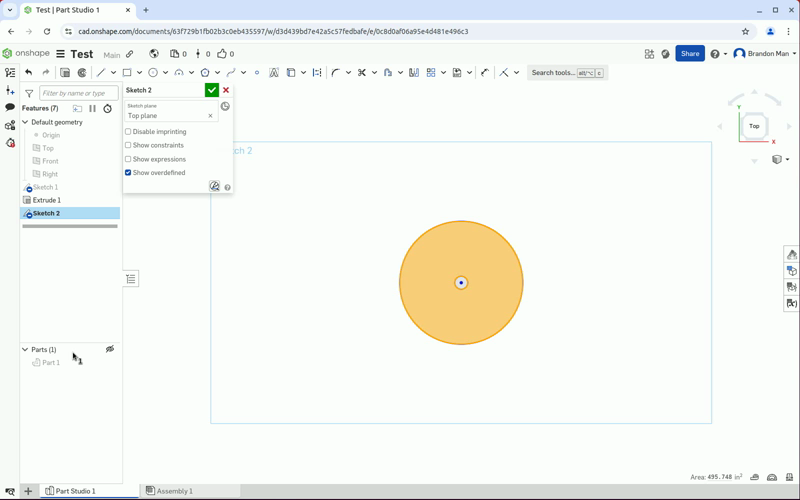
key(shift+y)
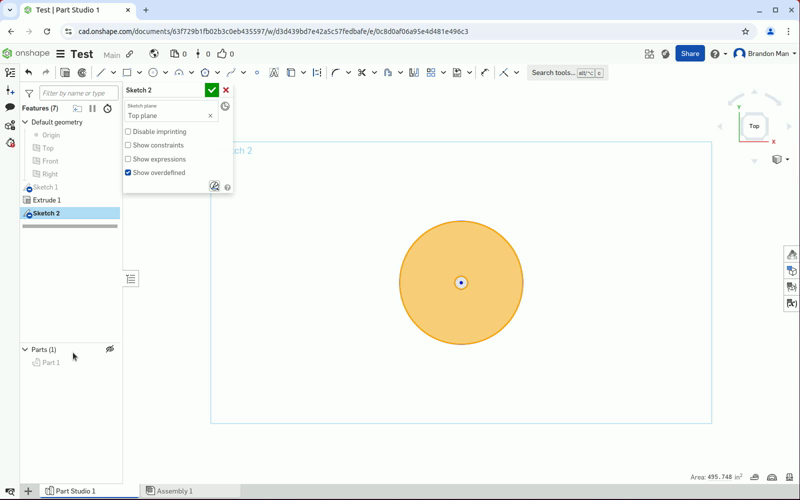
key(shift+e)
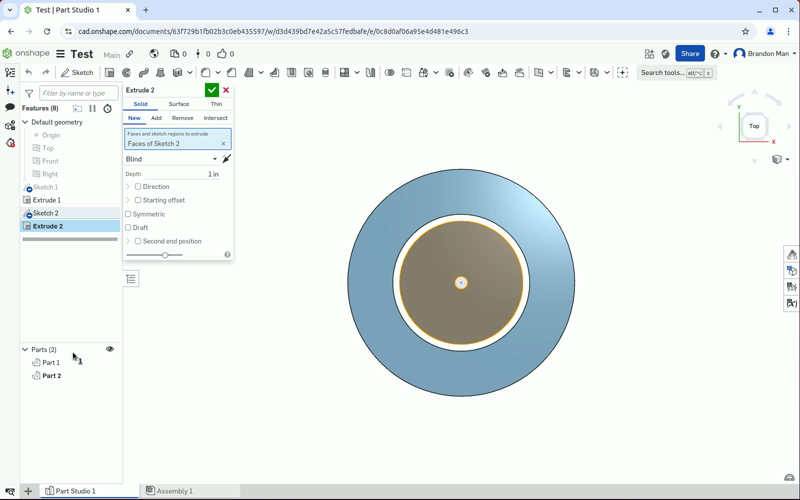
mouse_move(143, 106)
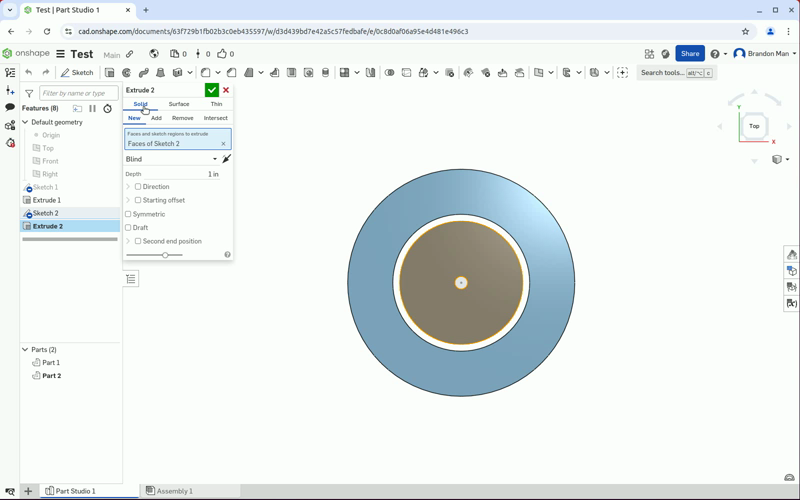
click(143, 106)
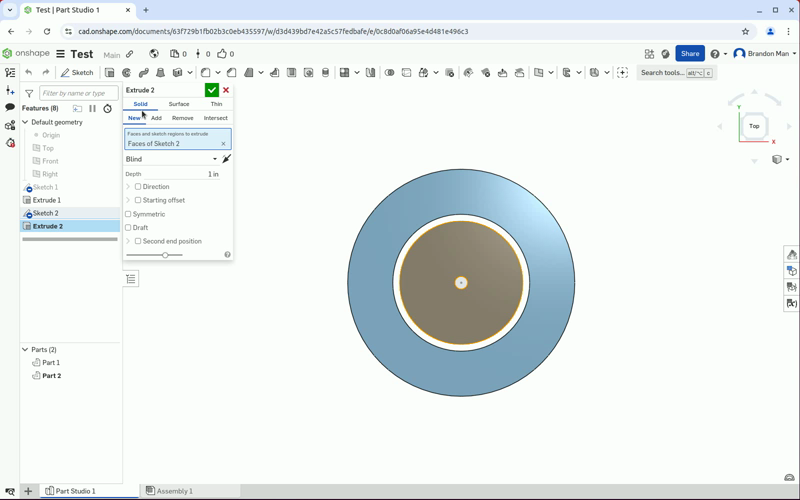
mouse_move(137, 120)
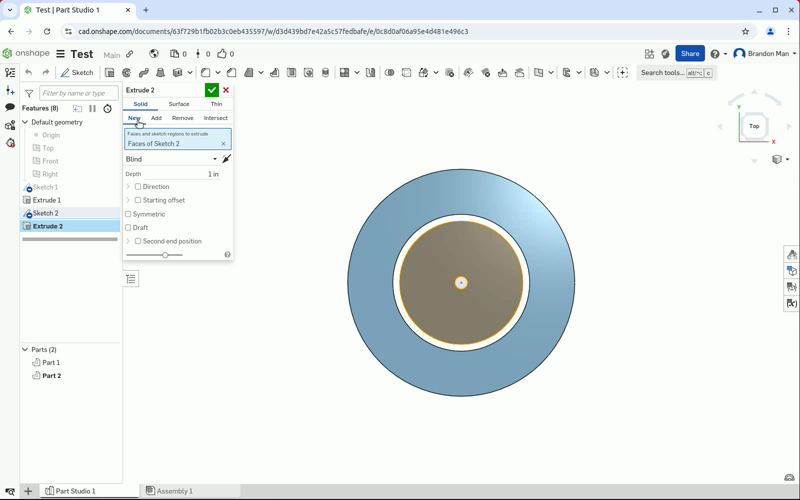
click(137, 120)
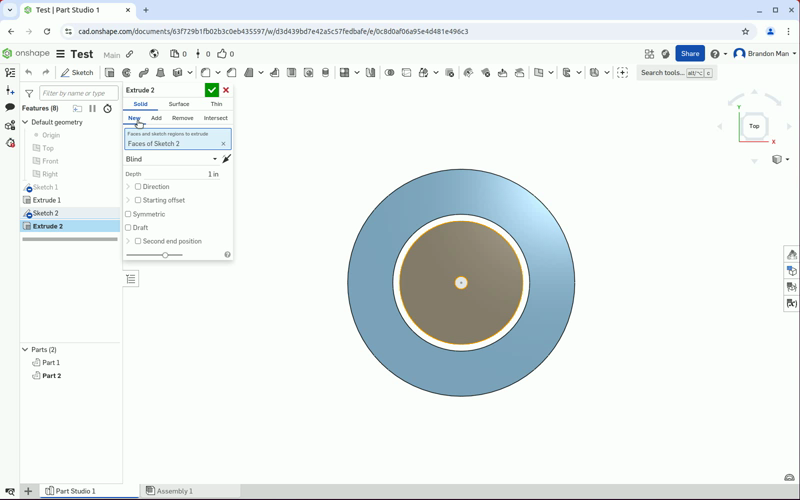
key(tab, 4)
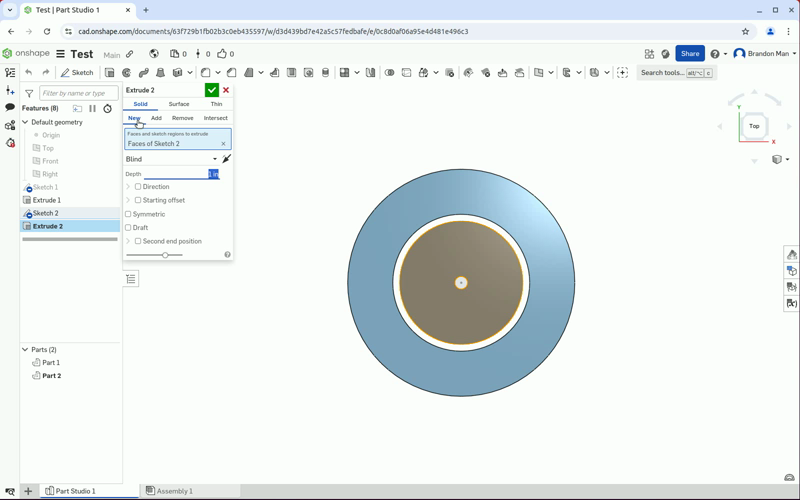
text(1.685)
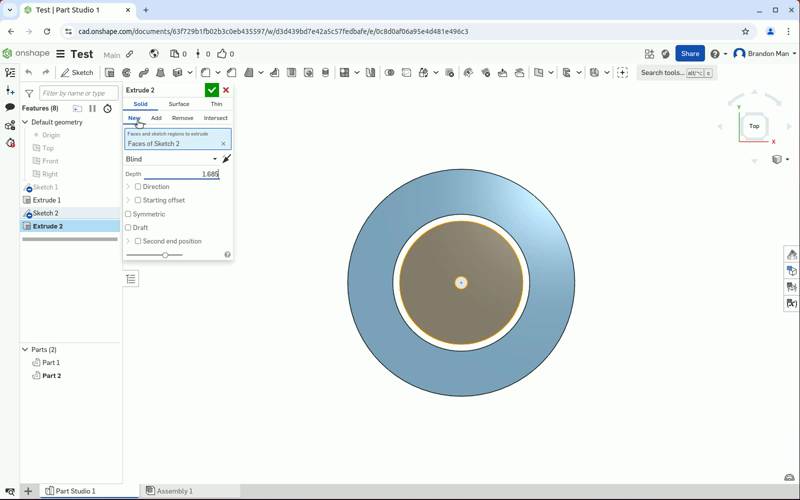
key(enter)
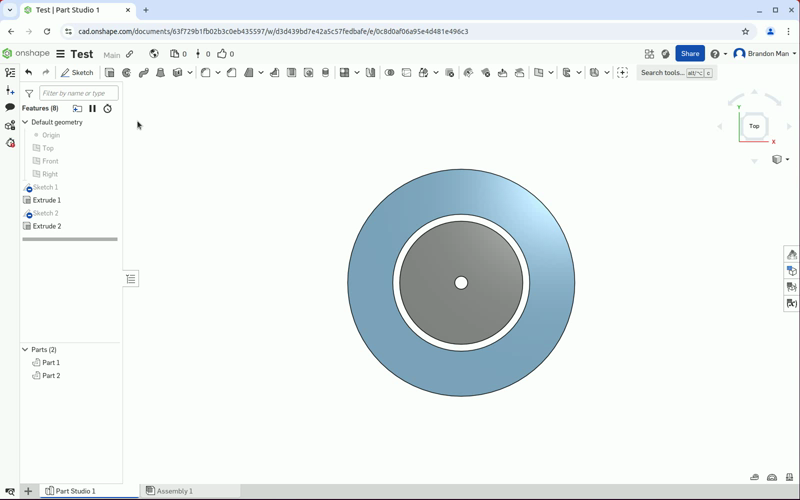
key(shift+h)
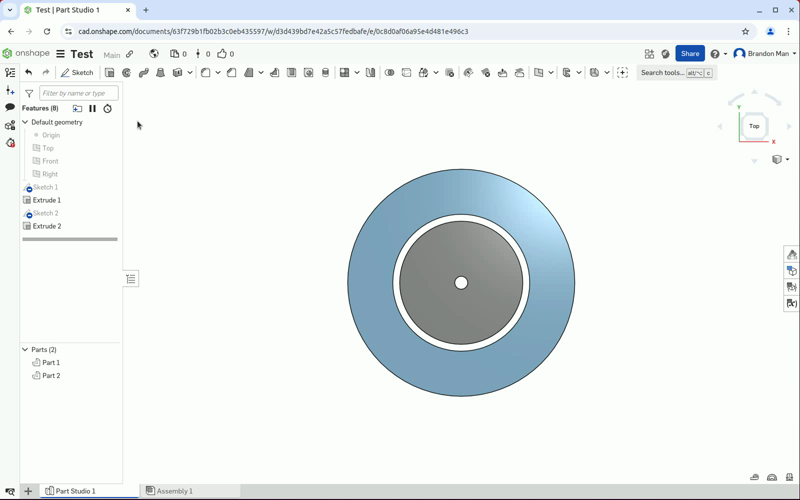
key(shift+h)
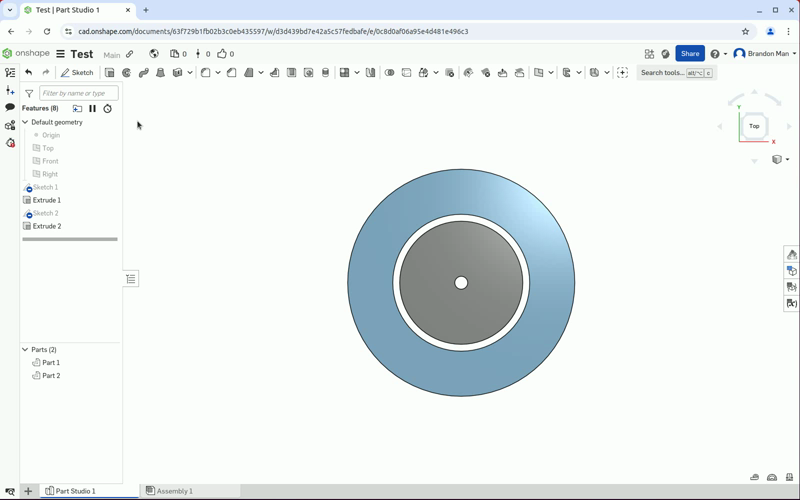
mouse_move(73, 189)
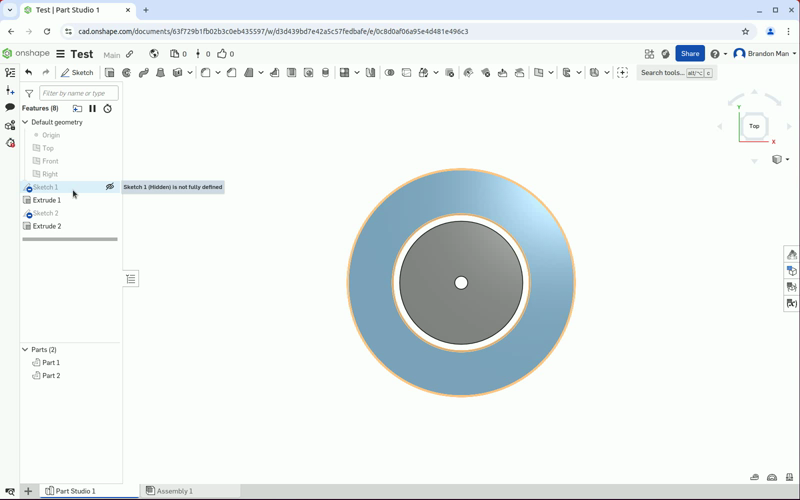
click(73, 189)
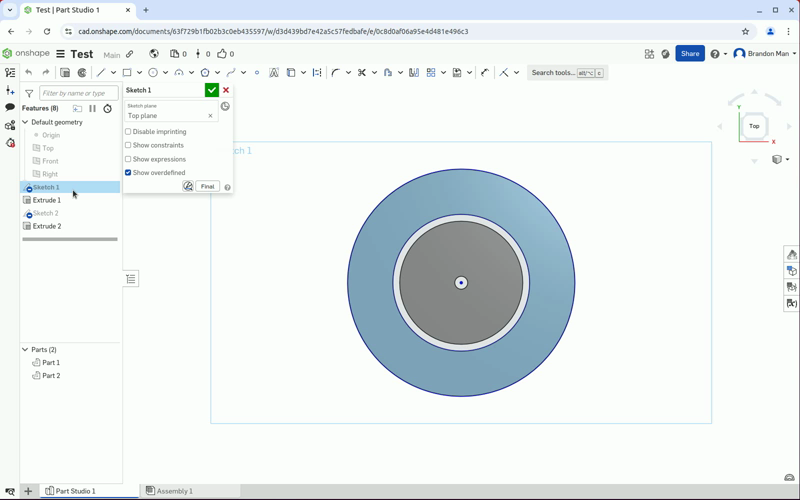
mouse_move(229, 92)
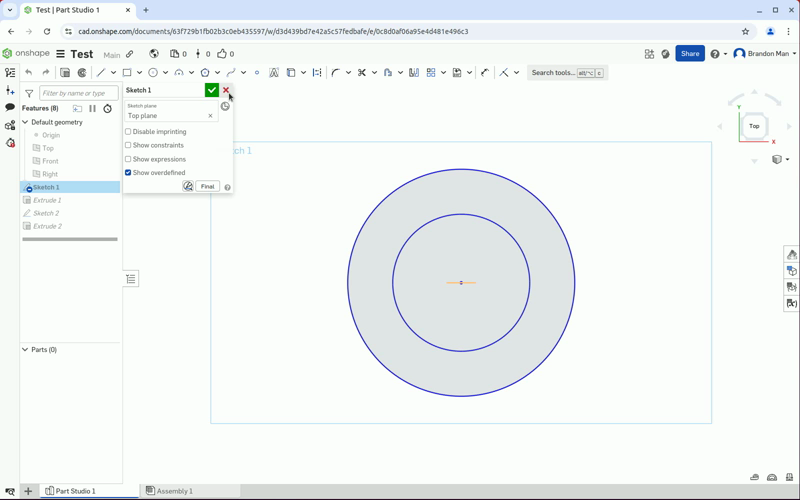
click(229, 92)
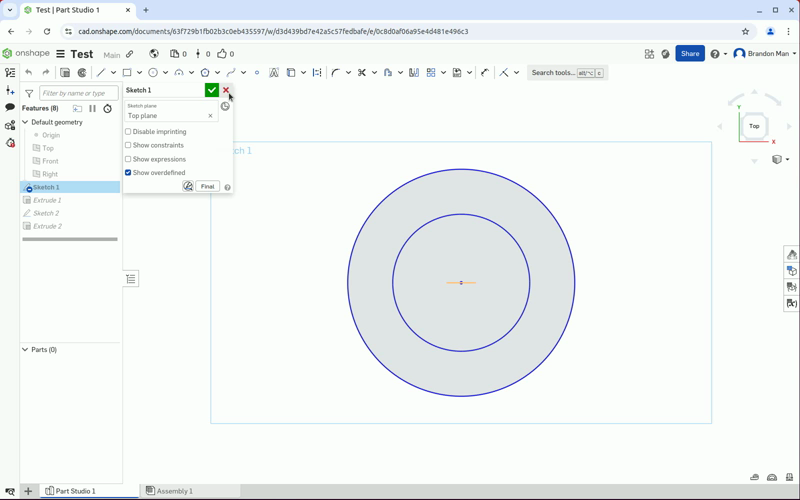
key(shift+s)
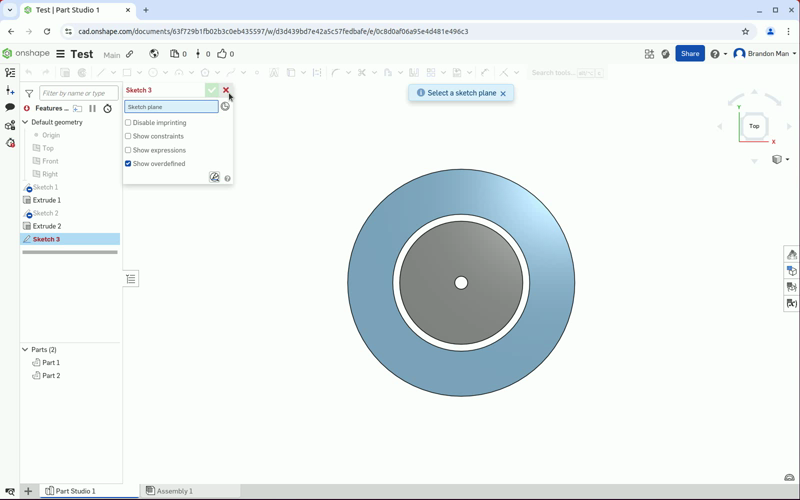
mouse_move(73, 150)
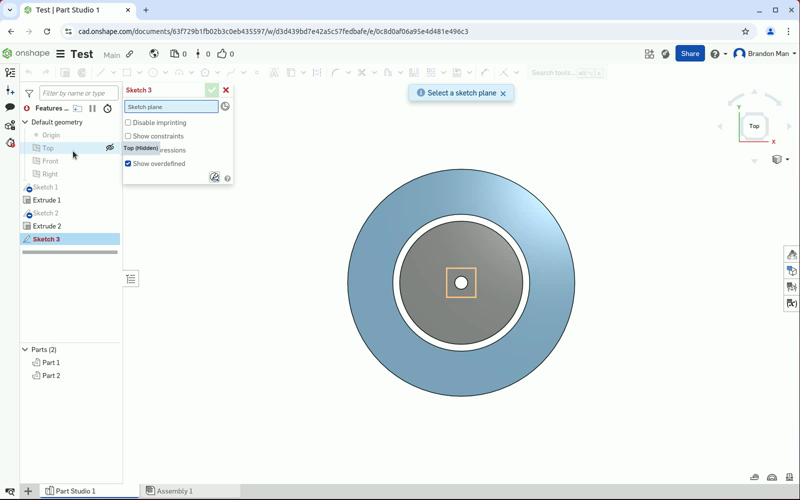
click(73, 150)
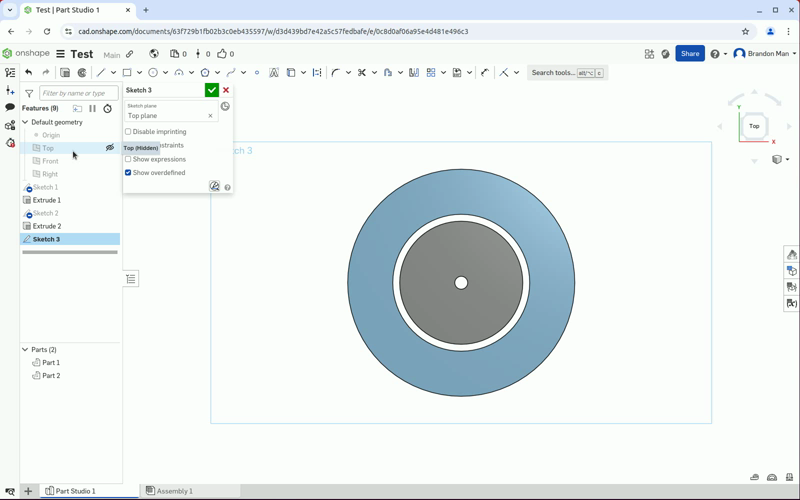
mouse_move(73, 352)
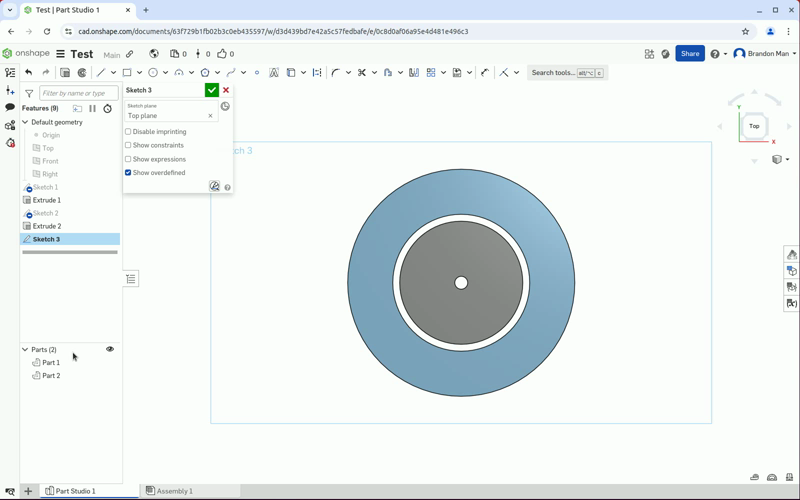
key(y)
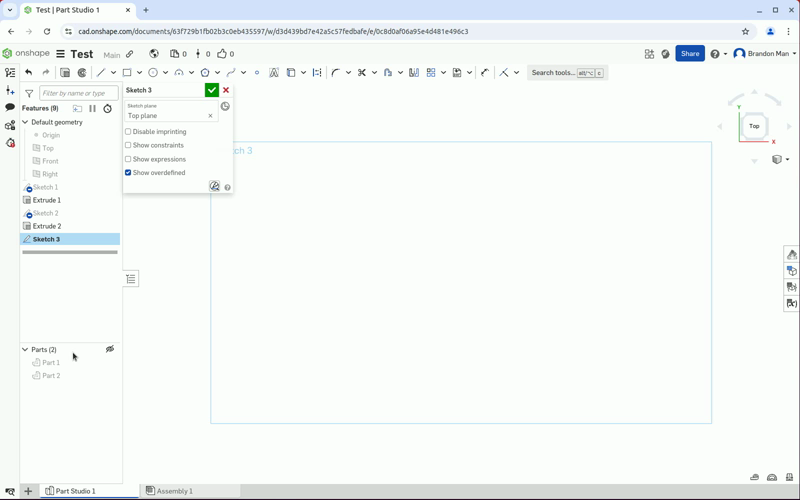
key(c)
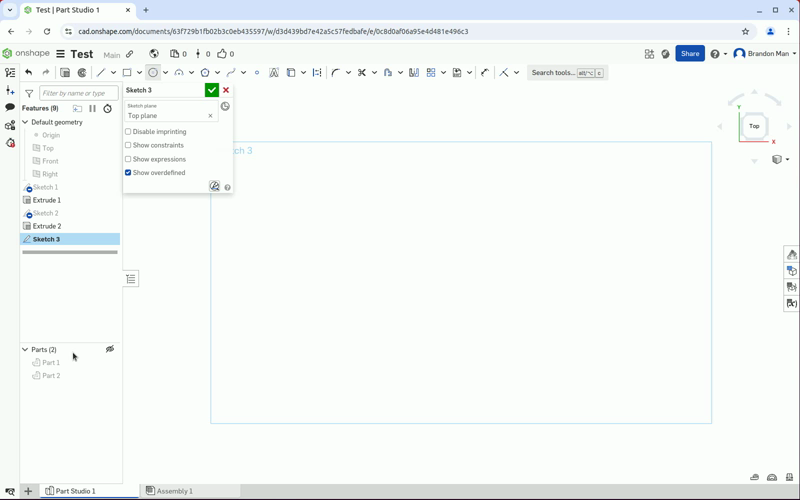
key_down(shift)
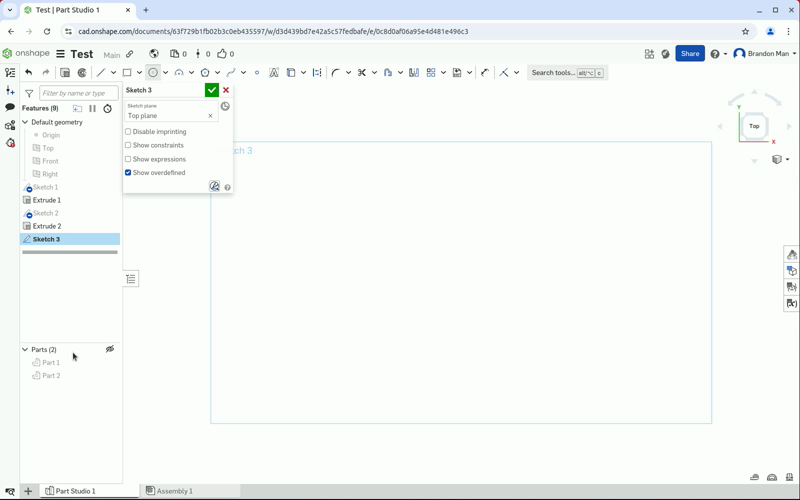
mouse_move(461, 282)
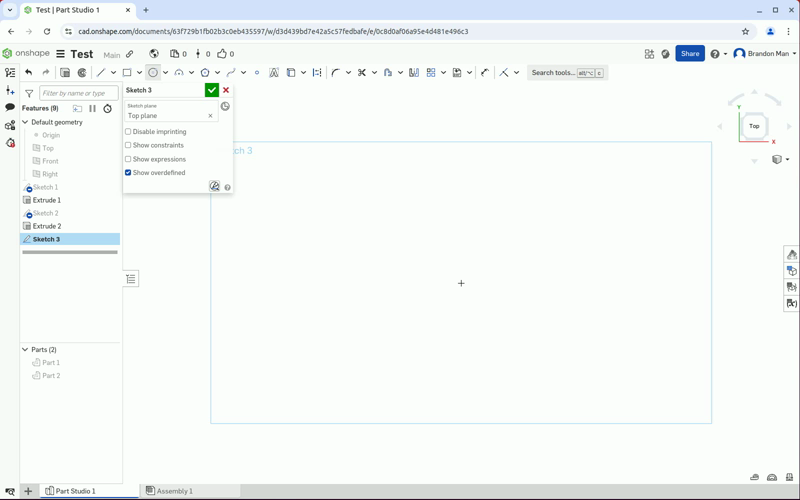
click(461, 282)
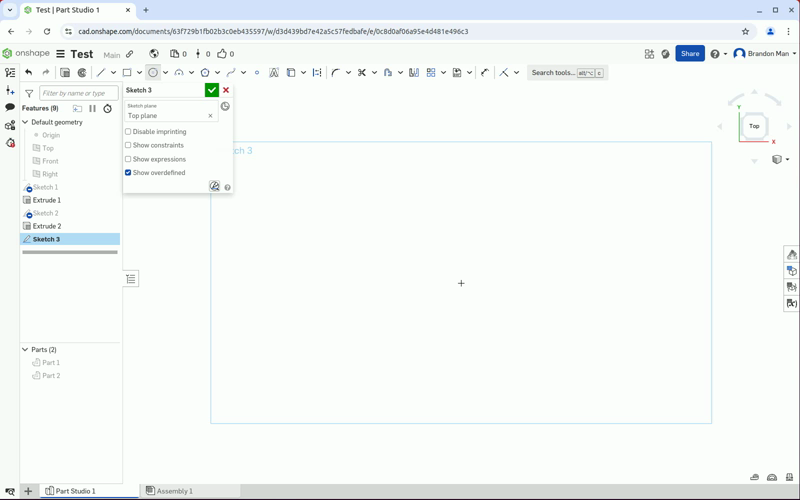
key_up(shift)
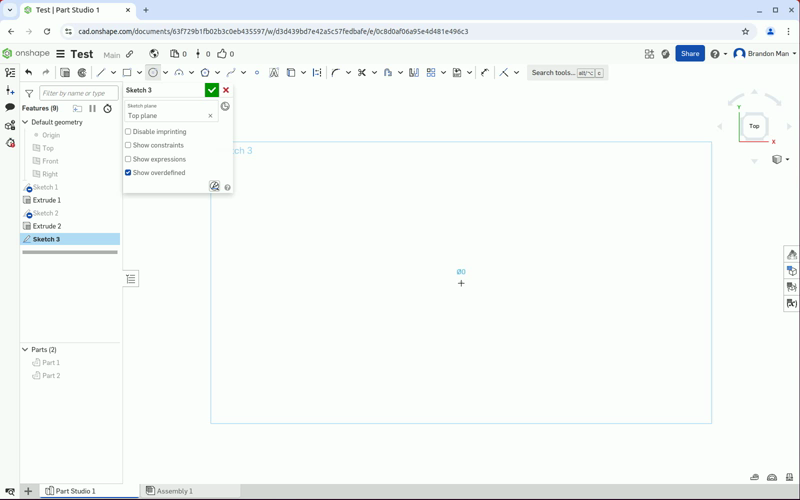
mouse_move(531, 282)
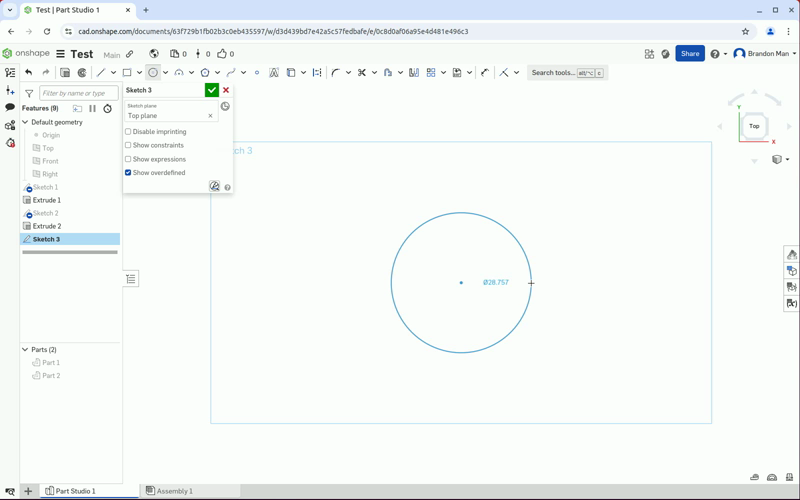
click(531, 282)
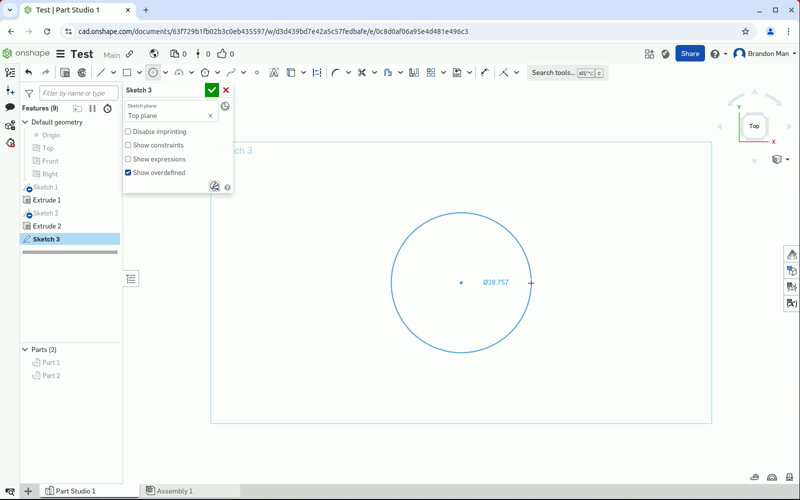
key(esc)
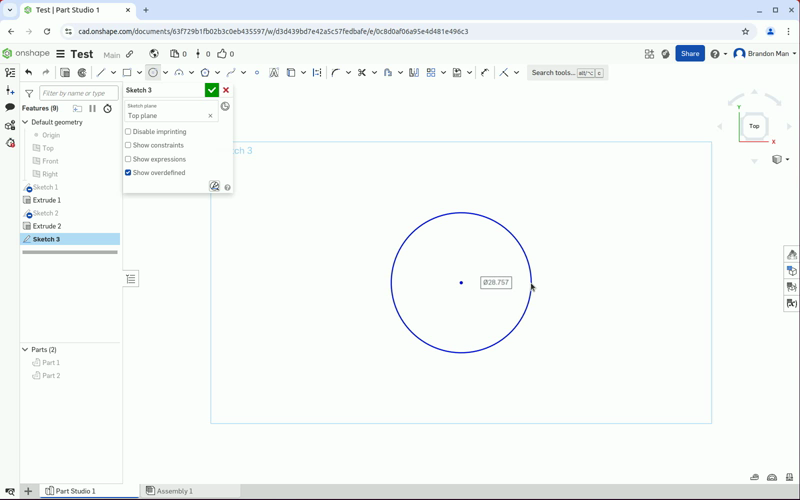
key(c)
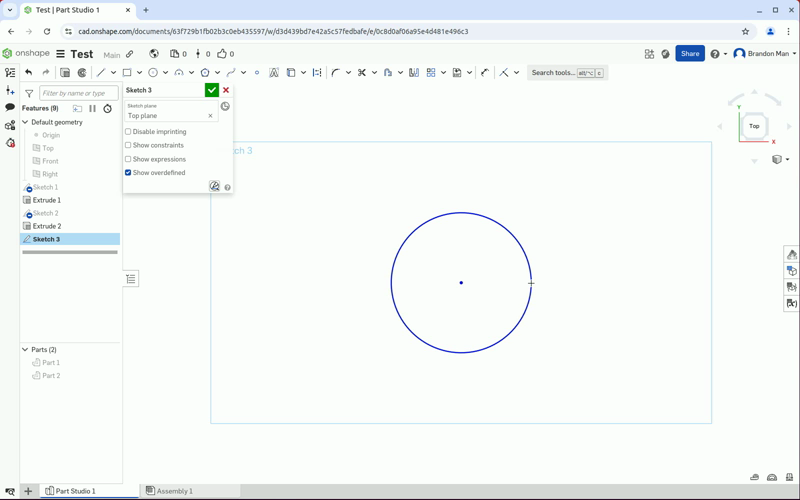
key_down(shift)
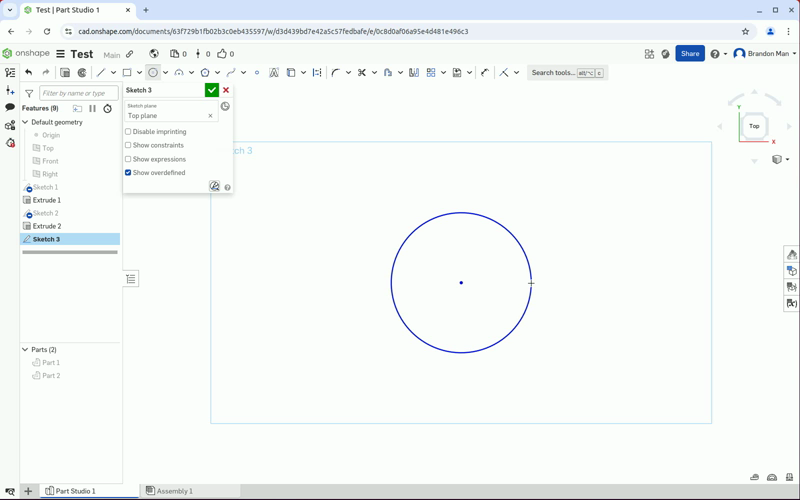
mouse_move(461, 282)
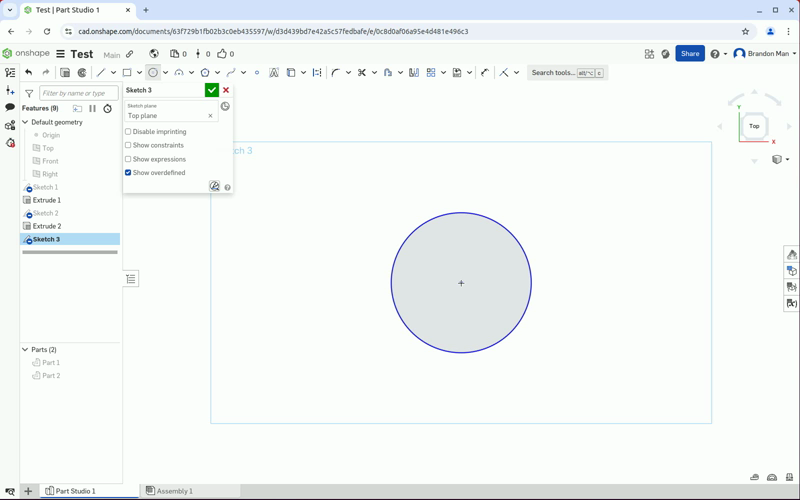
click(461, 282)
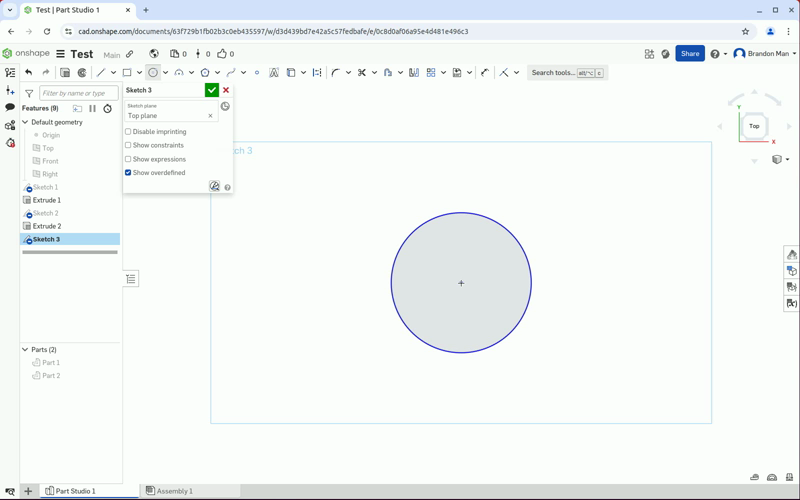
key_up(shift)
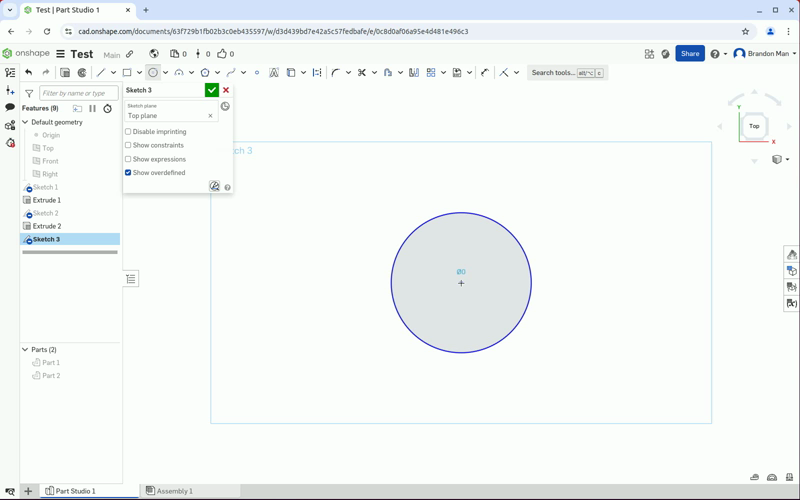
mouse_move(523, 282)
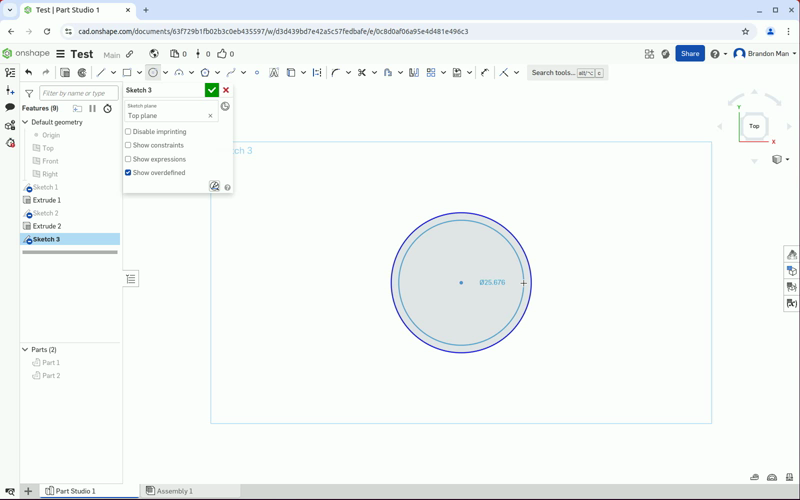
click(523, 282)
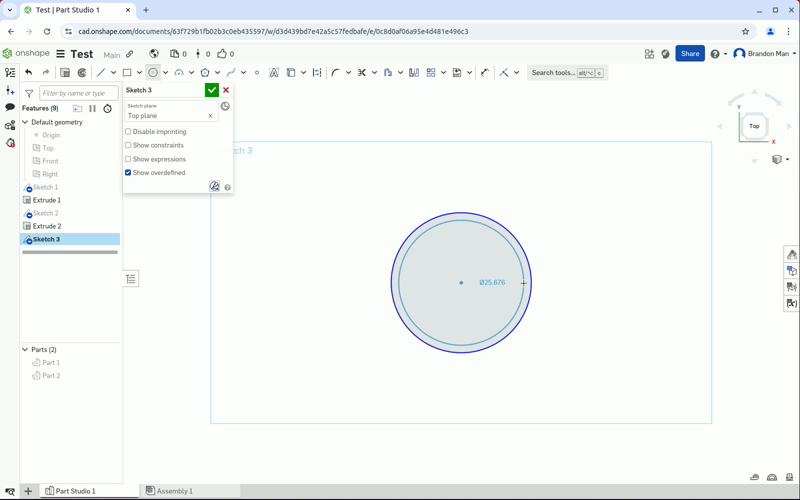
key(esc)
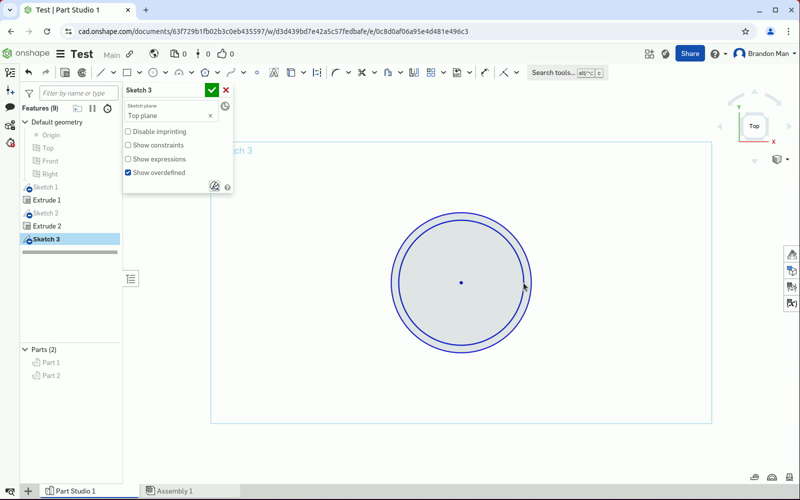
mouse_move(463, 216)
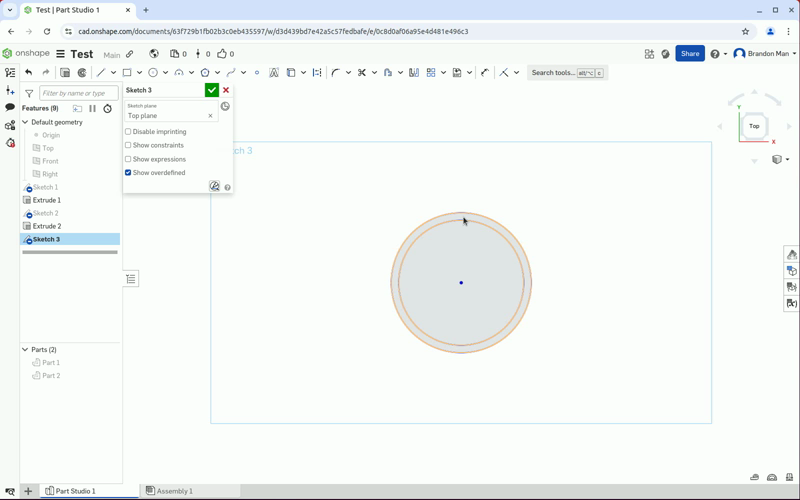
click(463, 216)
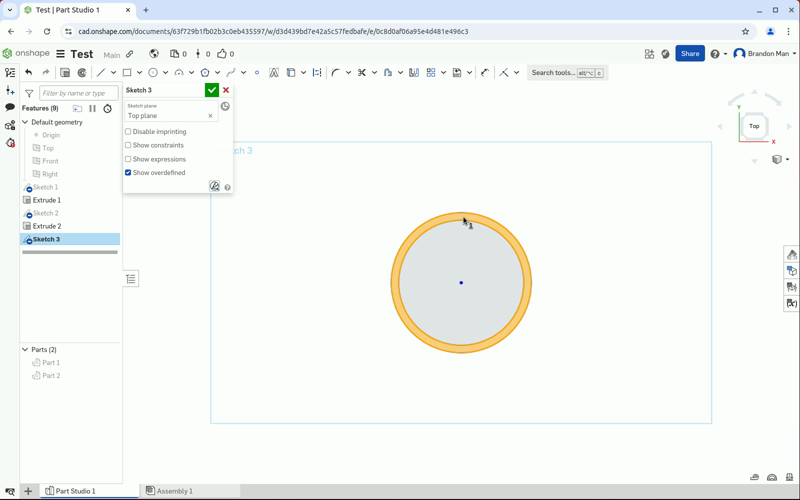
mouse_move(73, 352)
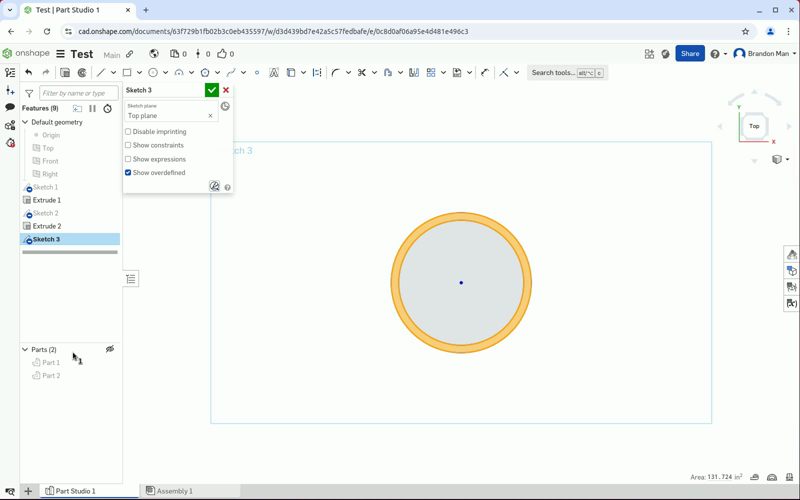
key(shift+y)
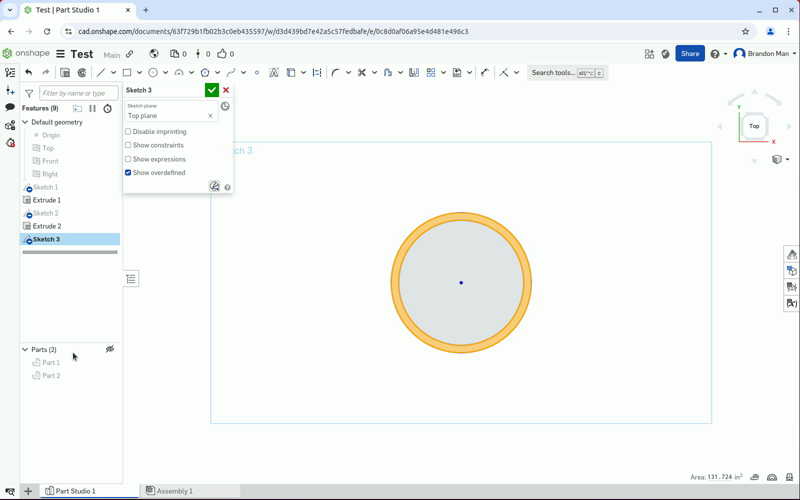
key(shift+e)
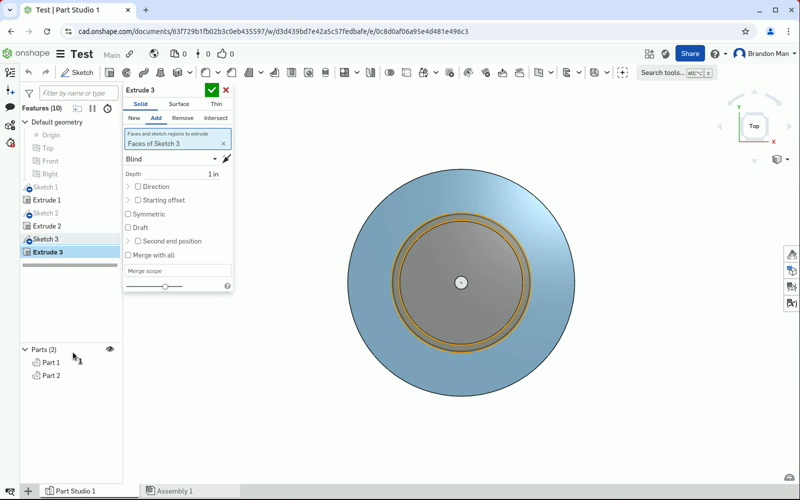
mouse_move(143, 106)
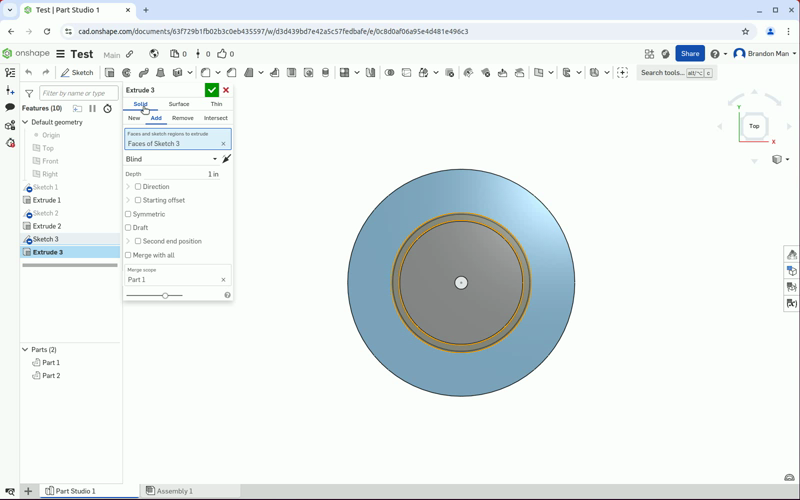
click(143, 106)
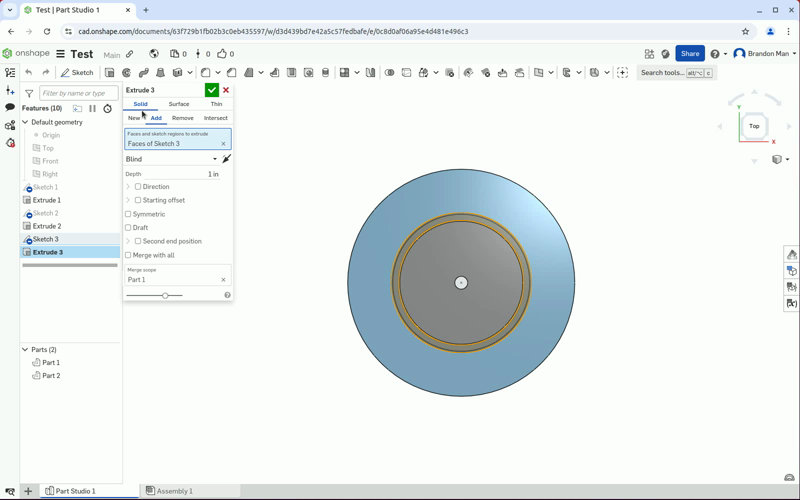
mouse_move(137, 120)
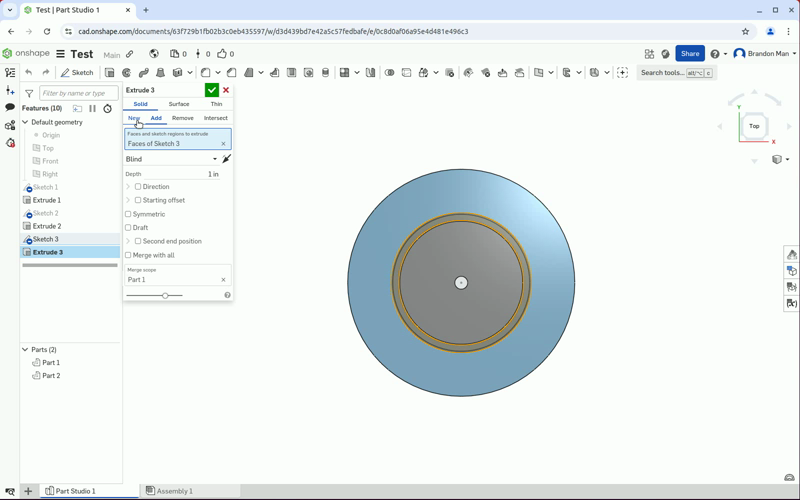
click(137, 120)
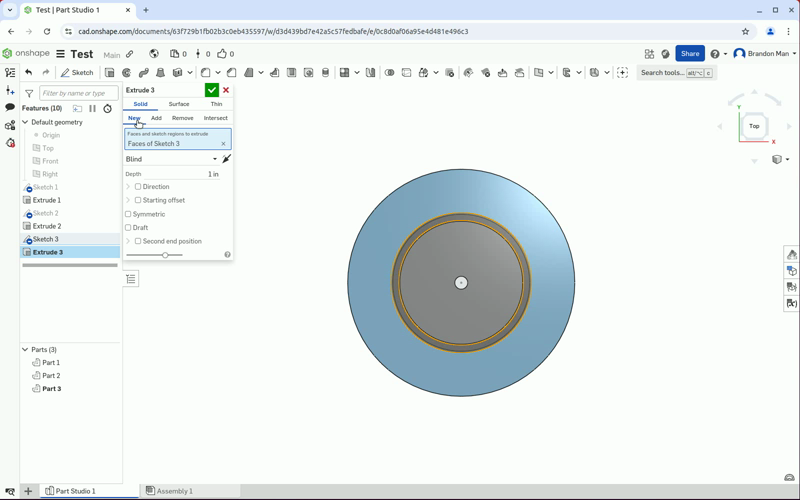
key(tab, 4)
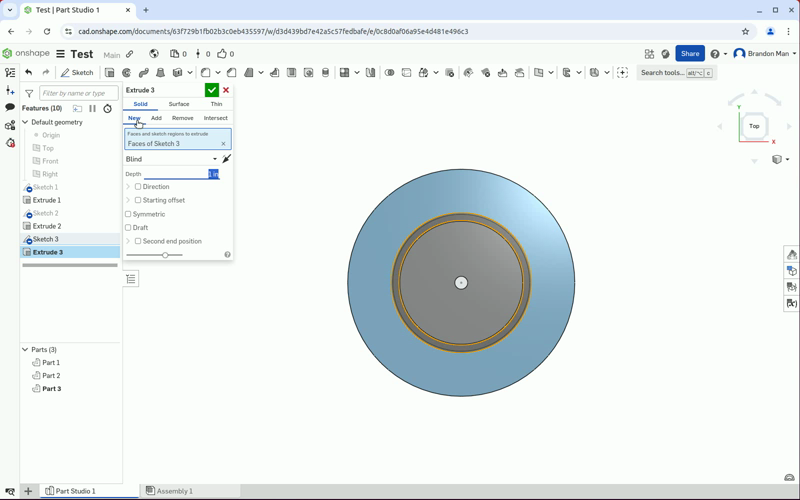
text(1.685)
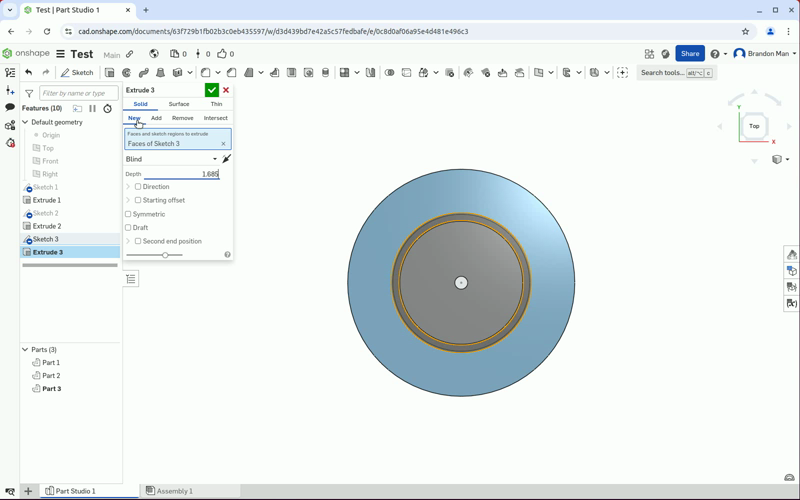
key(enter)
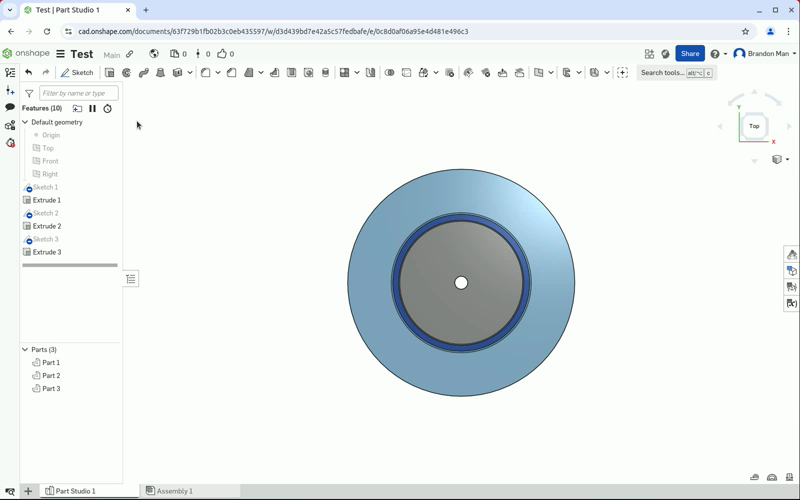
key(shift+h)
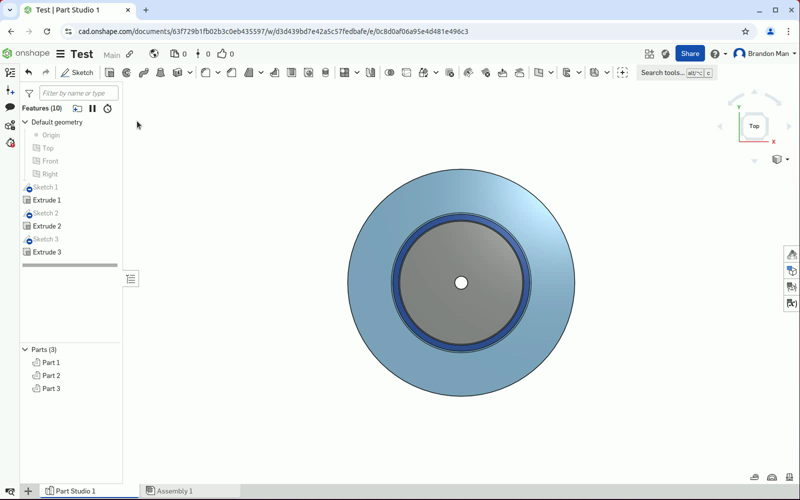
key(shift+h)
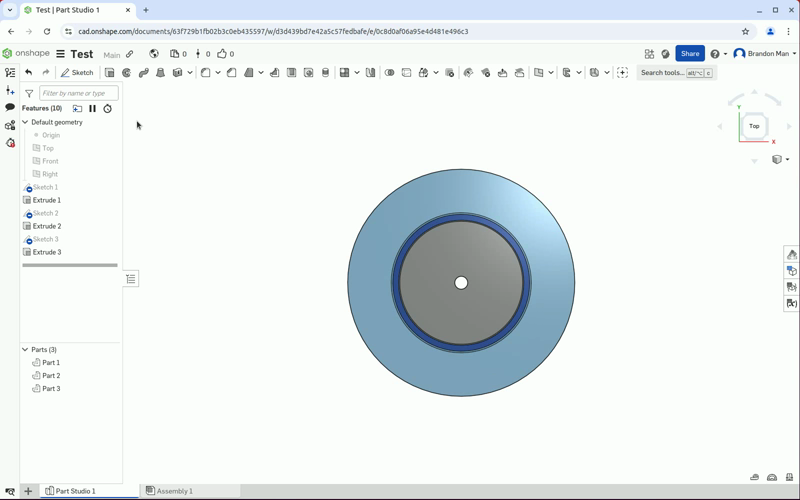
mouse_move(73, 189)
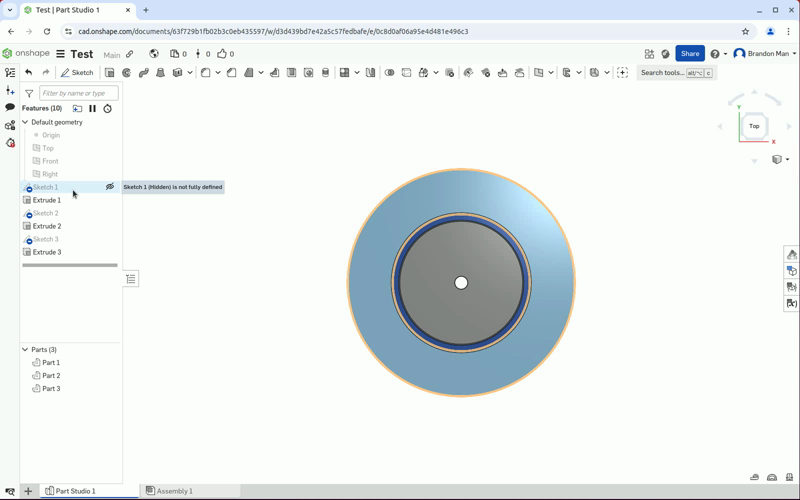
click(73, 189)
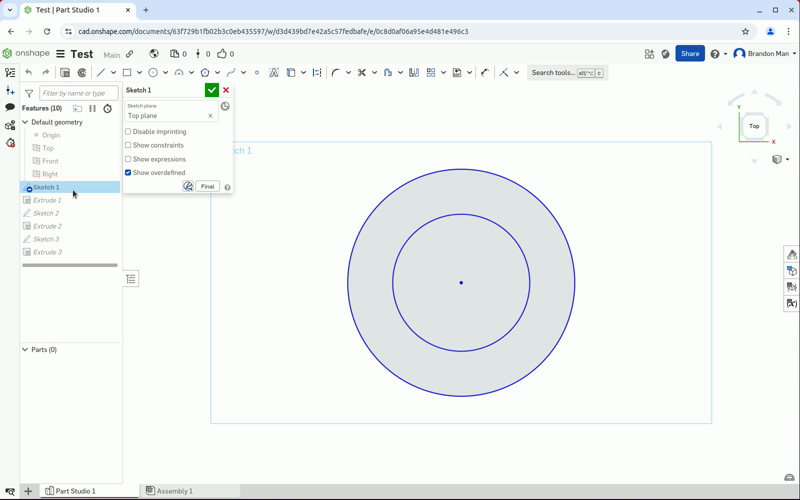
mouse_move(229, 92)
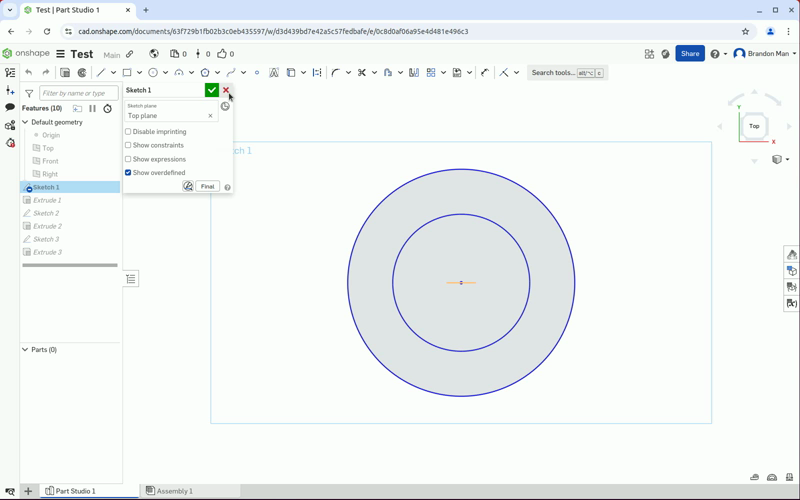
click(229, 92)
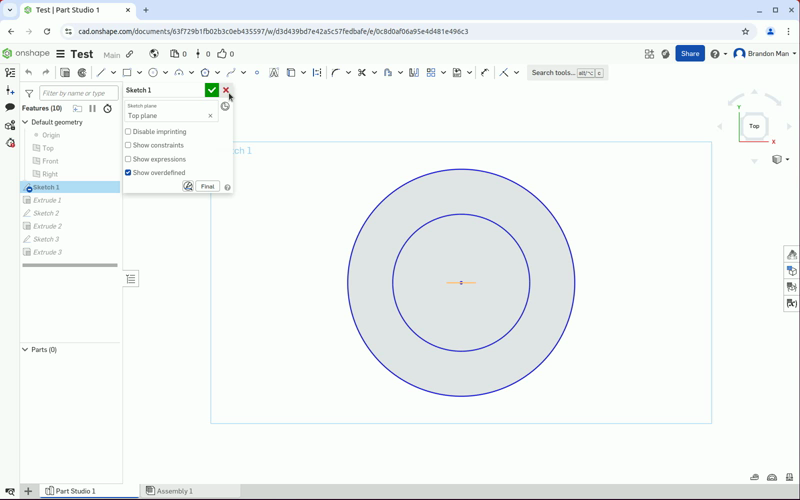
key(shift+s)
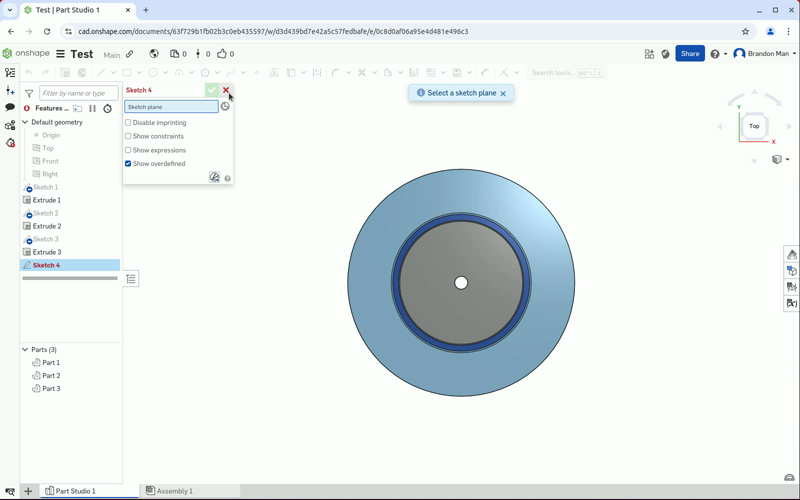
mouse_move(73, 150)
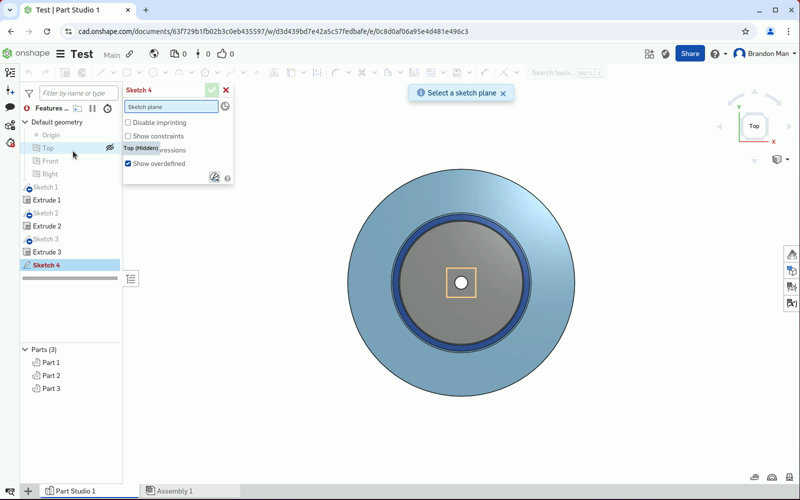
click(73, 150)
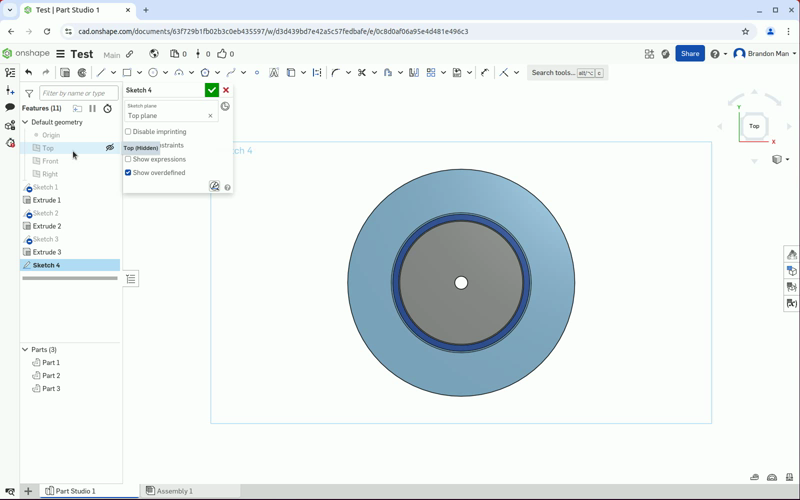
mouse_move(73, 352)
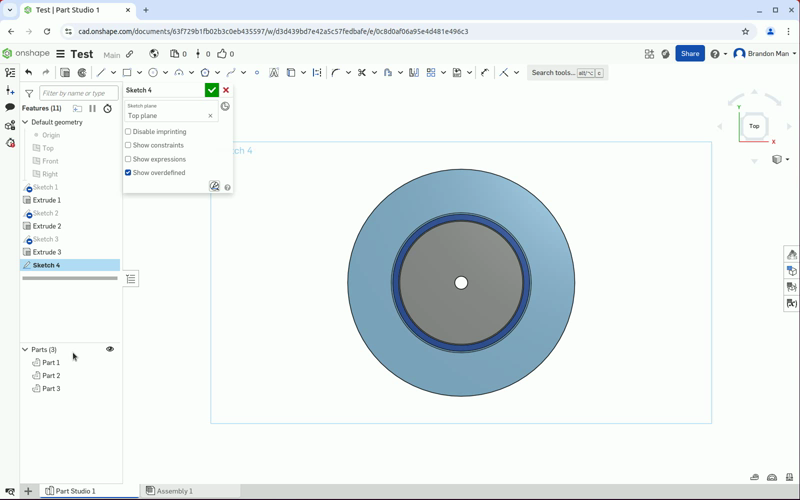
key(y)
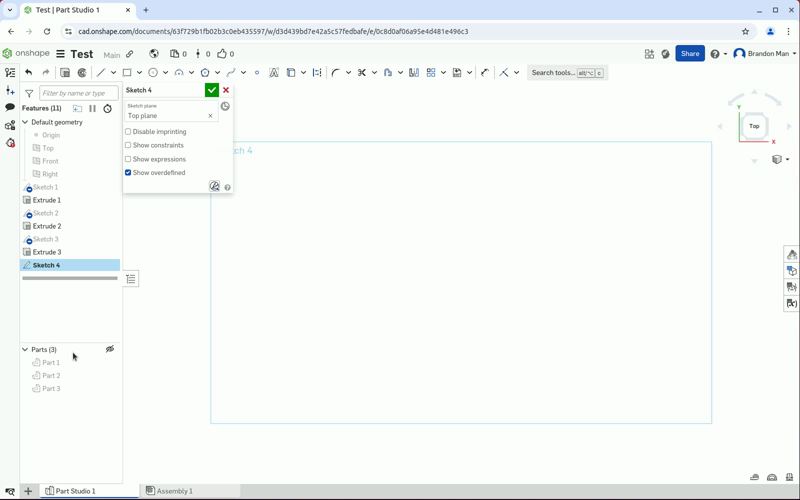
key(c)
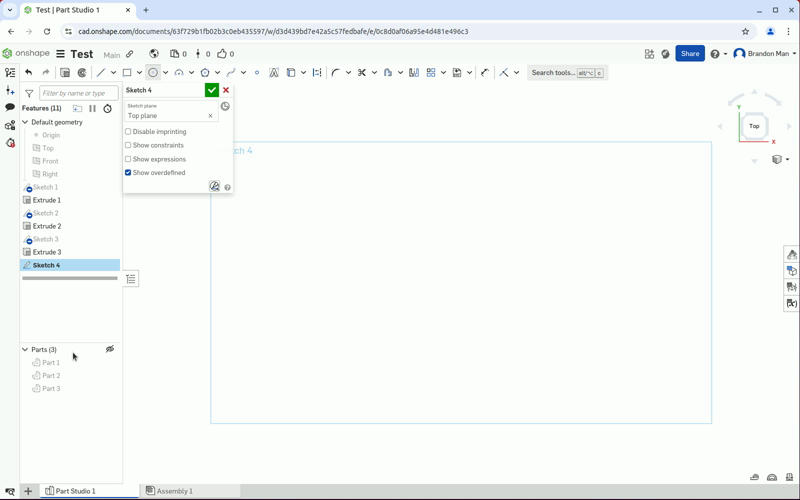
key_down(shift)
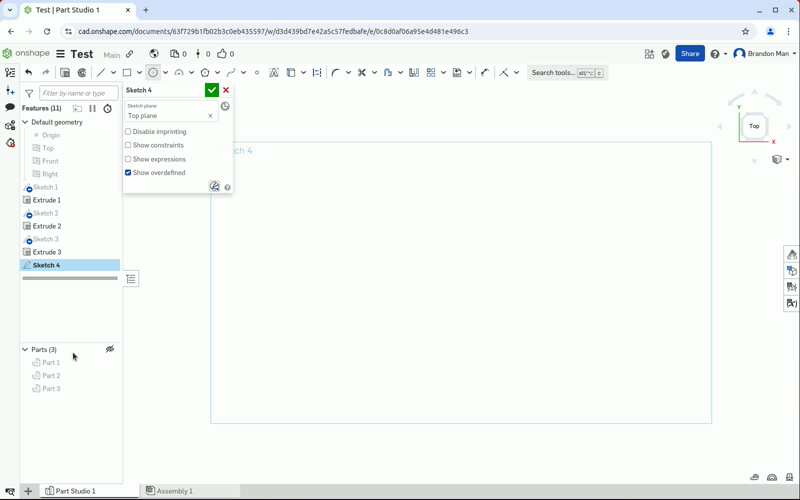
mouse_move(461, 282)
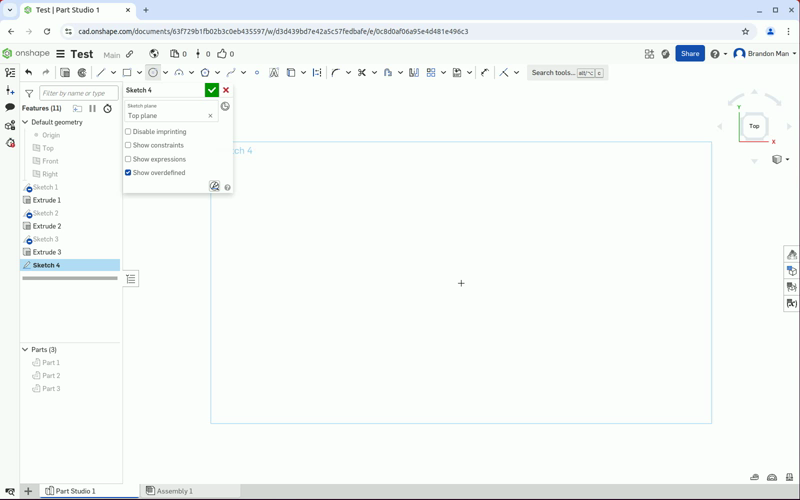
click(461, 282)
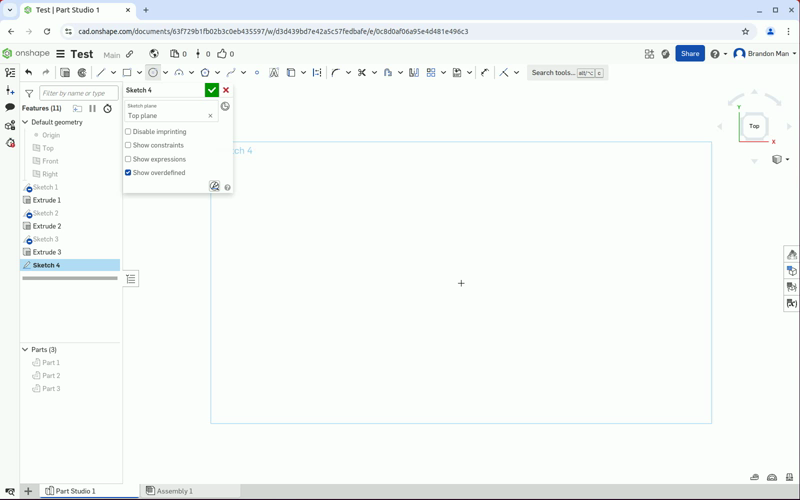
key_up(shift)
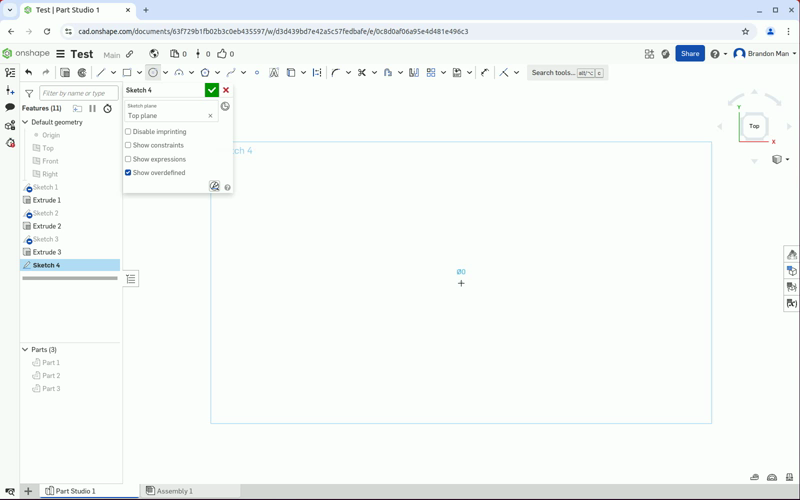
mouse_move(531, 282)
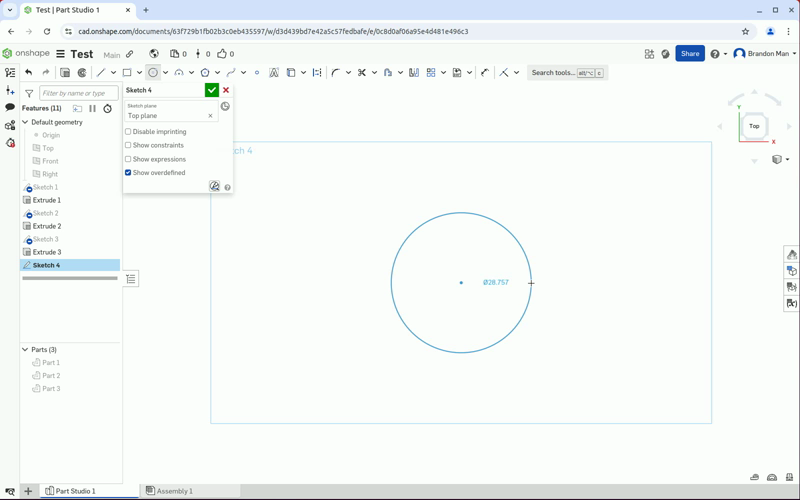
click(531, 282)
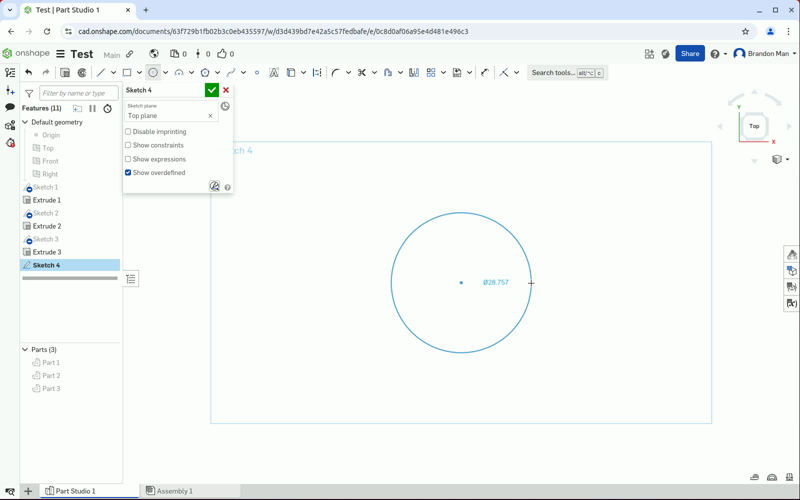
key(esc)
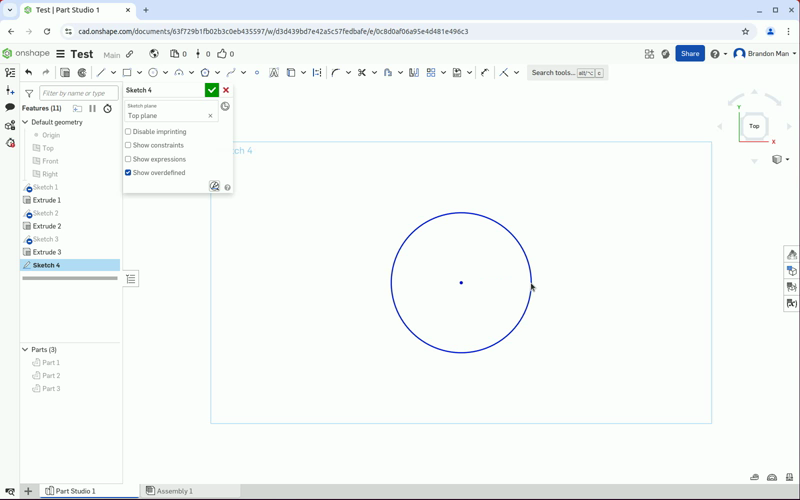
key(c)
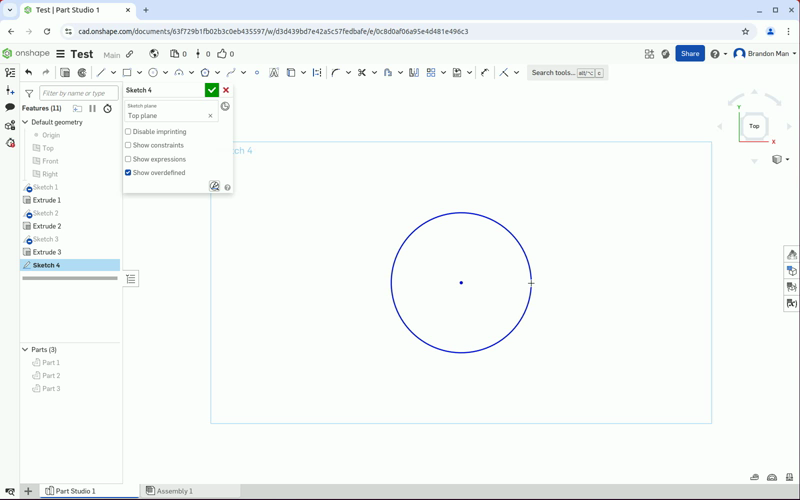
key_down(shift)
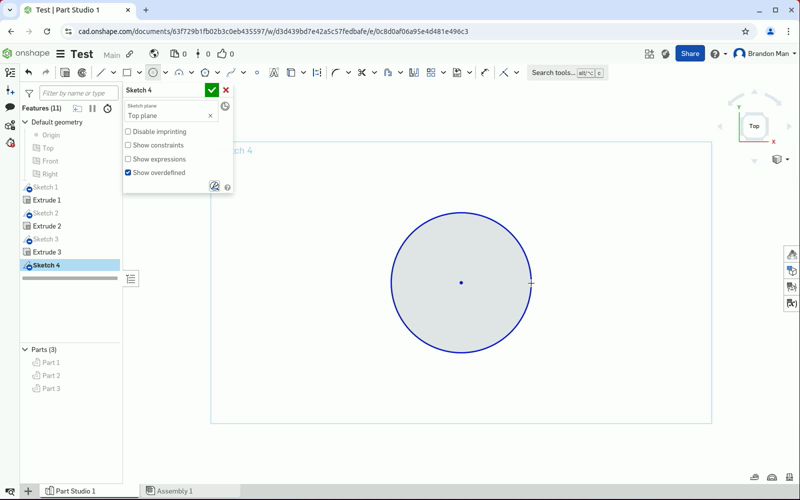
mouse_move(461, 282)
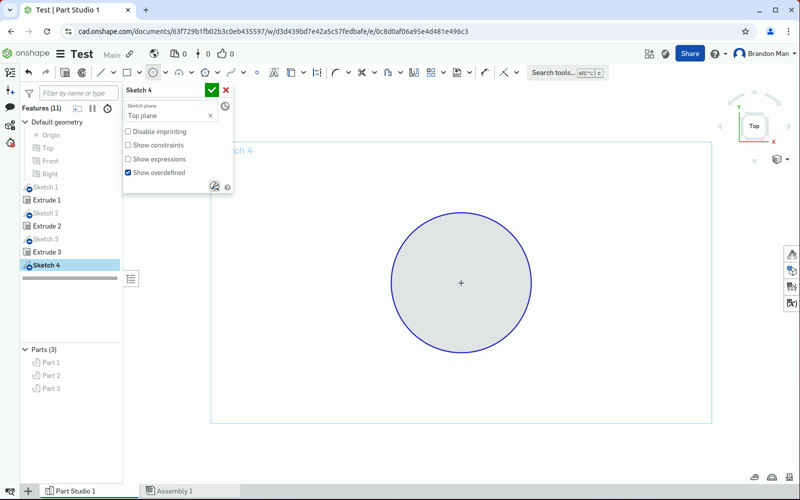
click(461, 282)
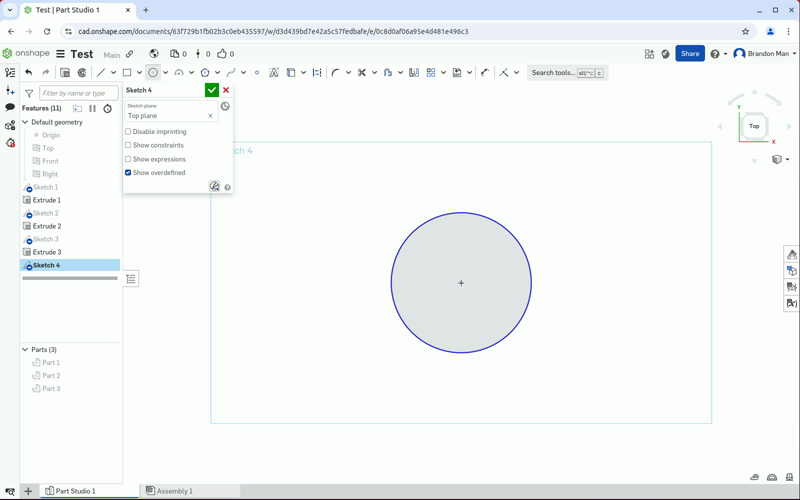
key_up(shift)
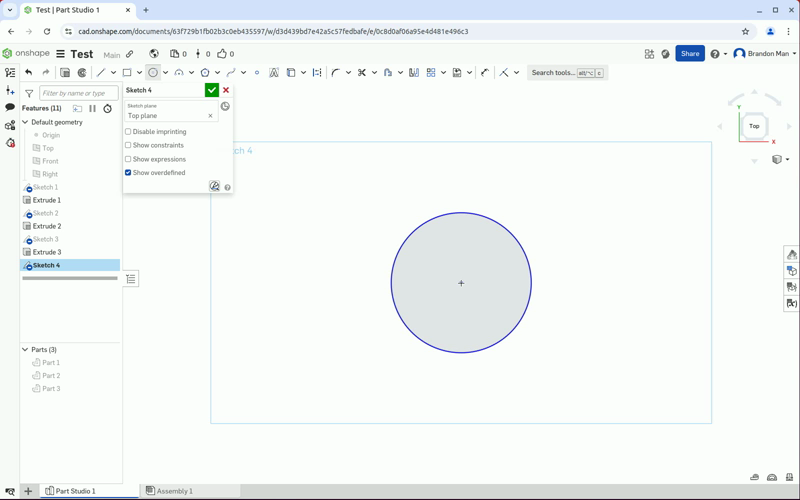
mouse_move(523, 282)
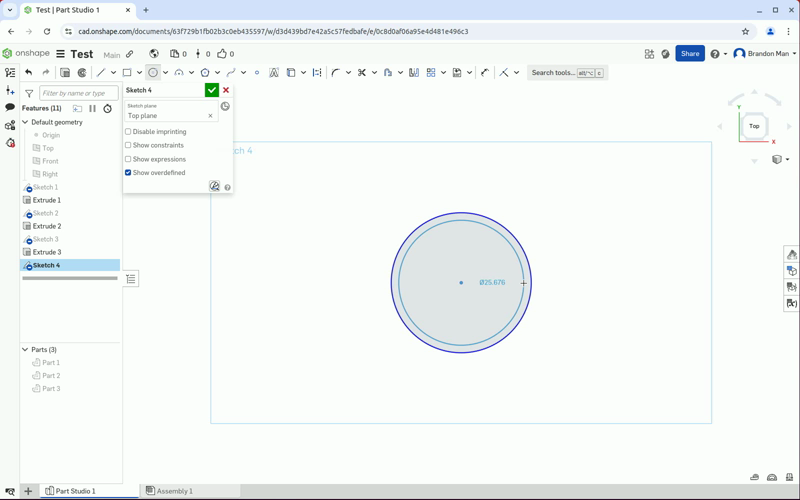
click(523, 282)
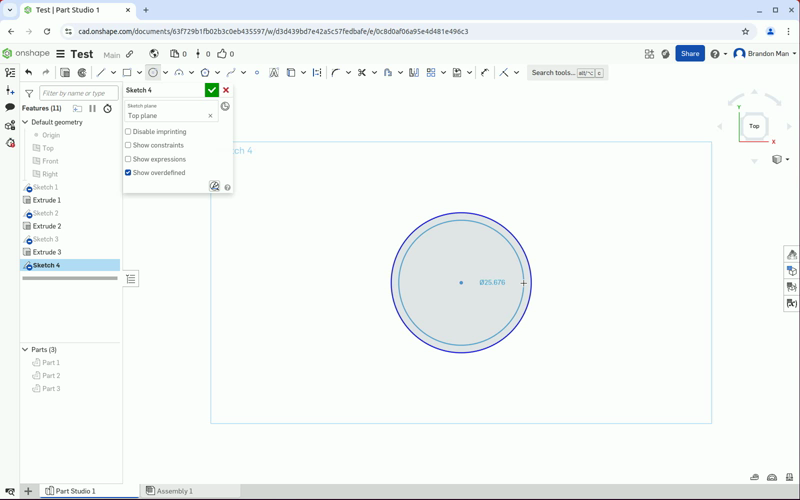
key(esc)
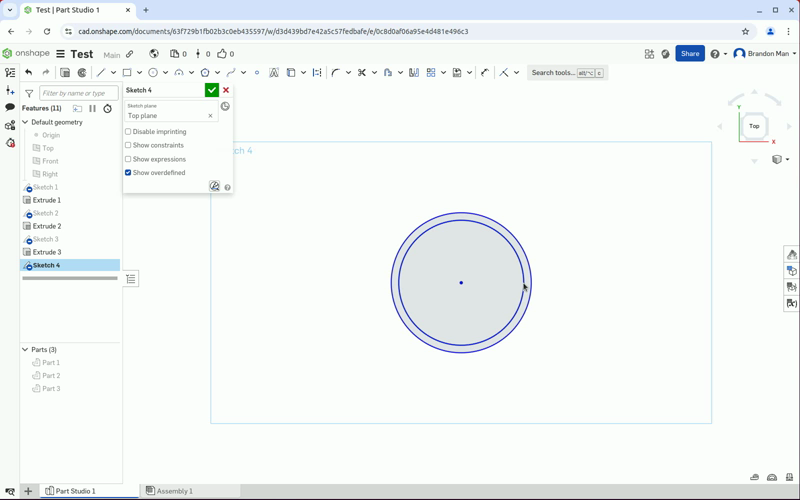
mouse_move(439, 343)
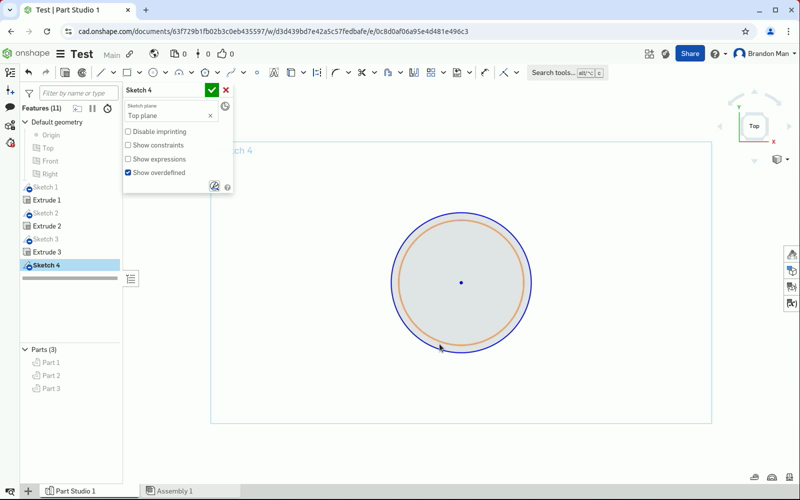
click(439, 343)
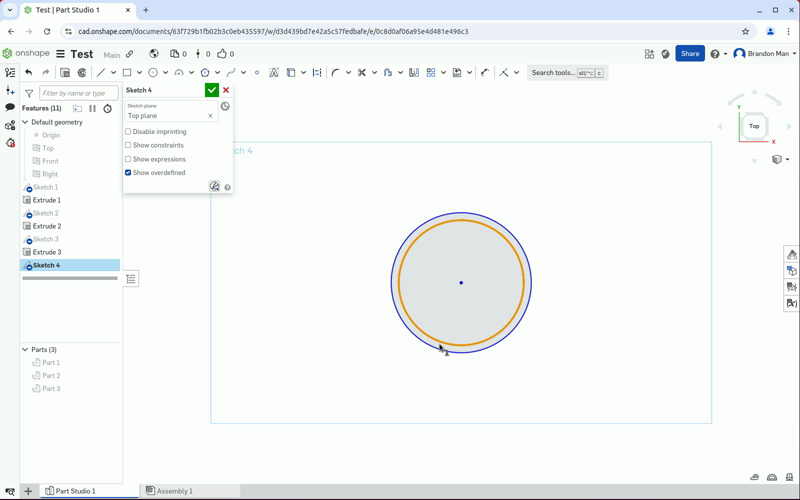
mouse_move(73, 352)
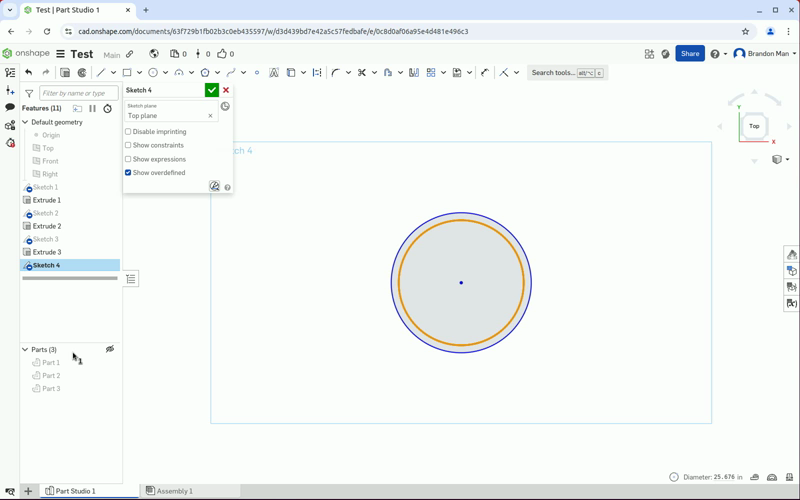
key(shift+y)
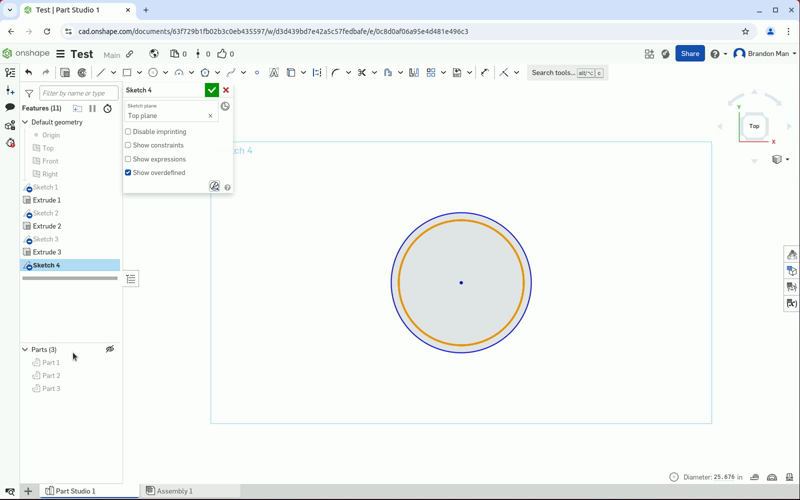
key(shift+e)
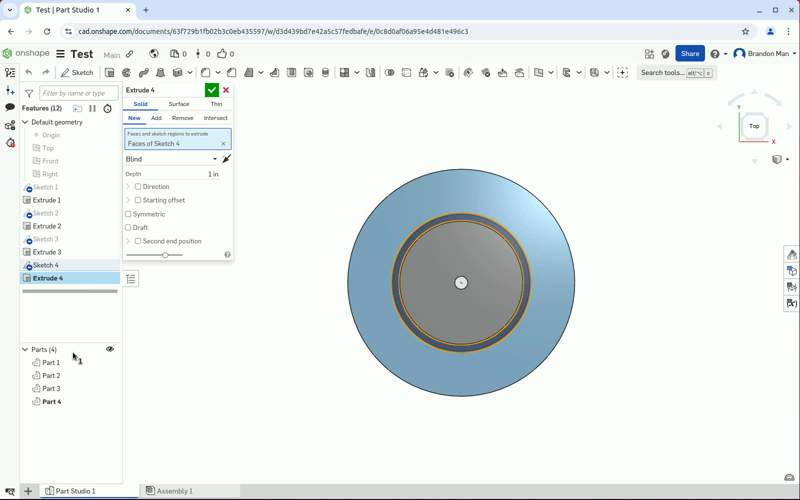
mouse_move(143, 106)
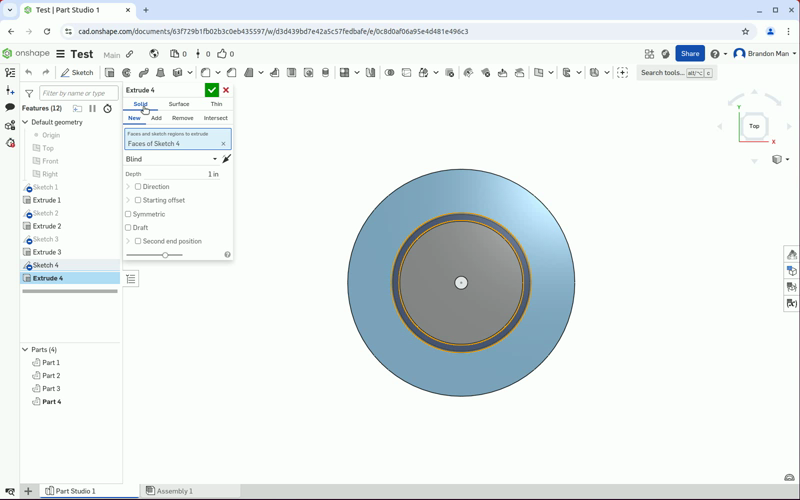
click(143, 106)
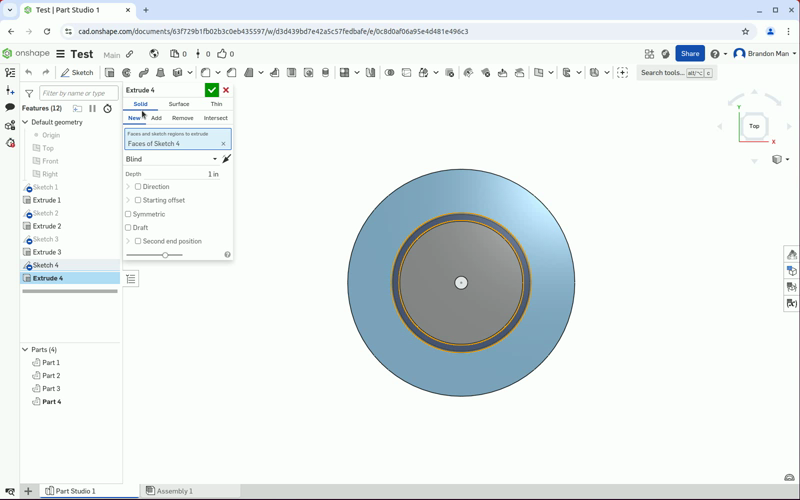
mouse_move(137, 120)
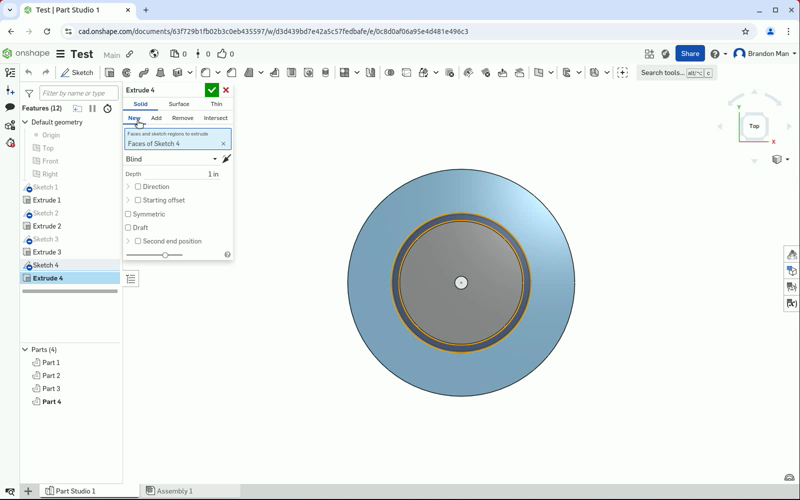
click(137, 120)
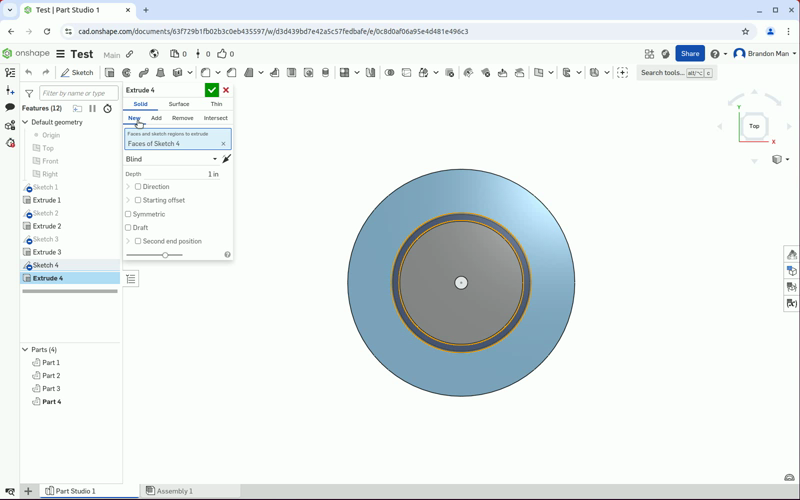
key(tab, 4)
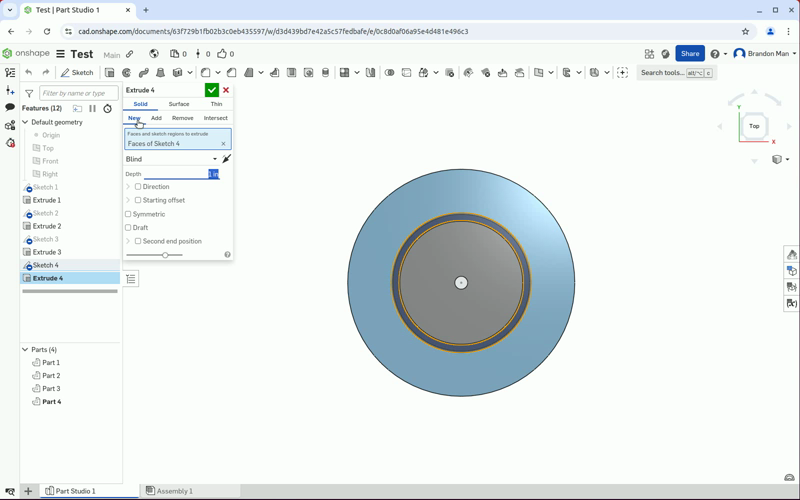
text(17.331)
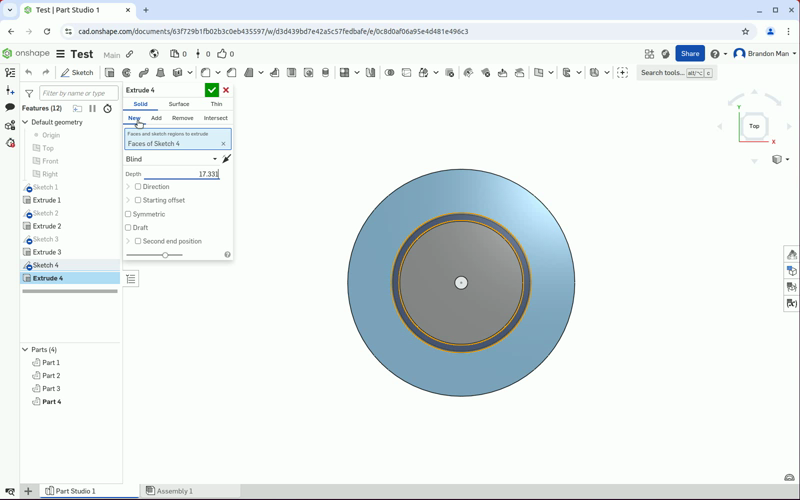
key(enter)
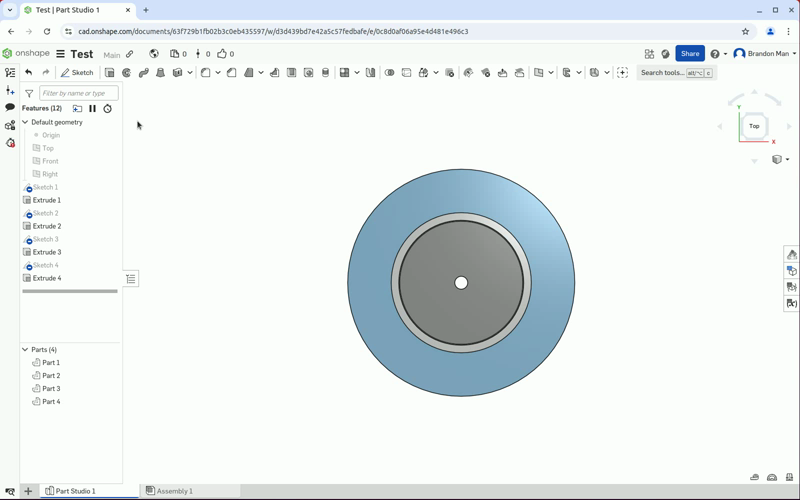
key(shift+h)
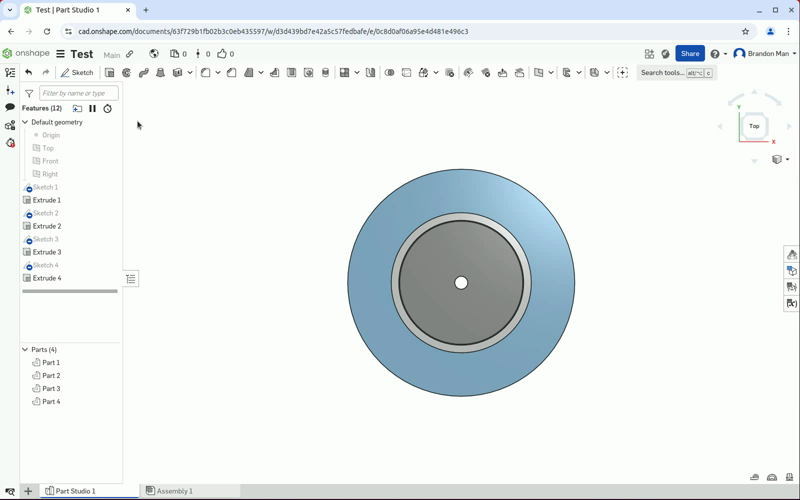
key(shift+h)
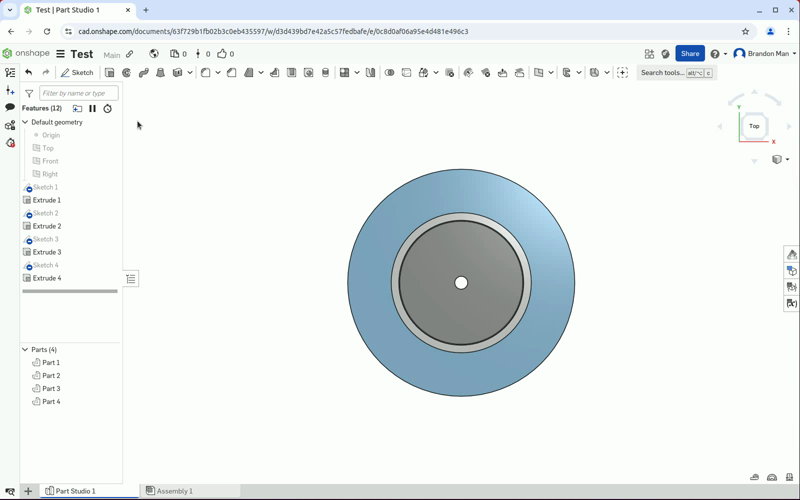
mouse_move(73, 189)
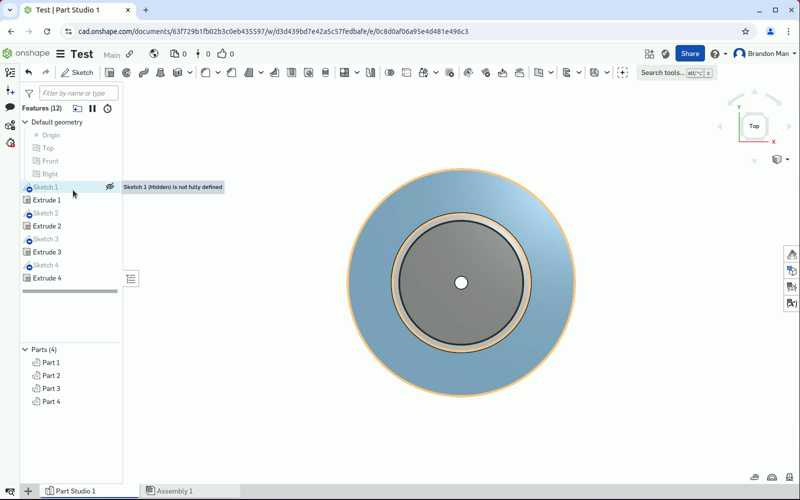
click(73, 189)
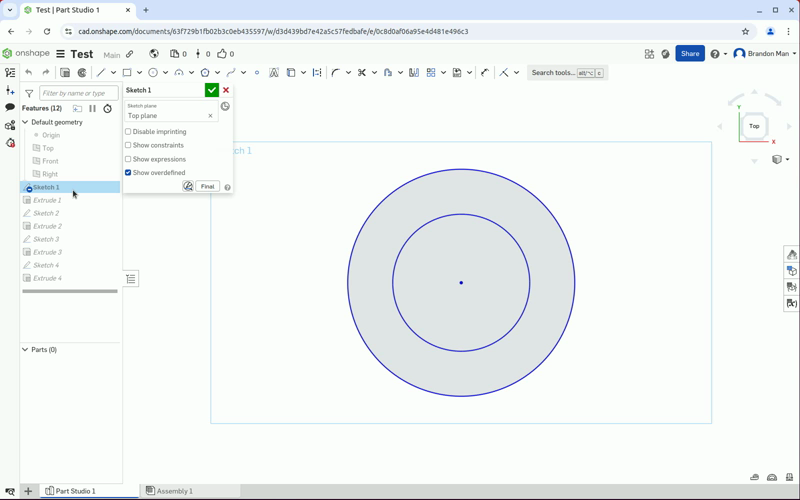
mouse_move(229, 92)
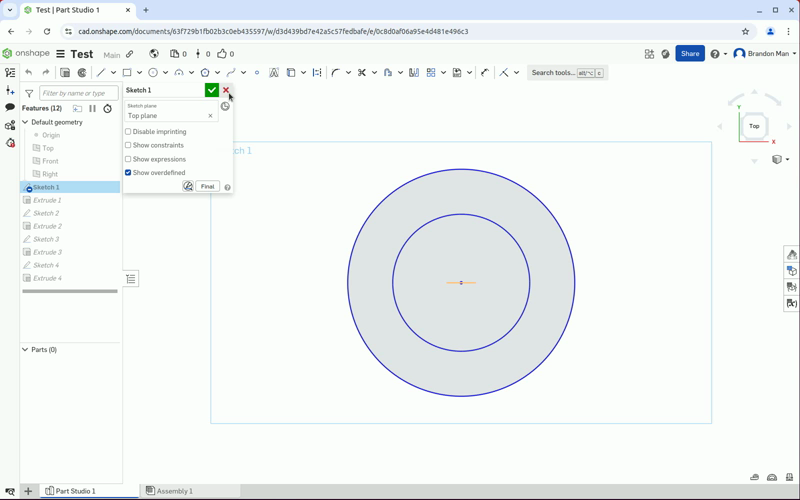
click(229, 92)
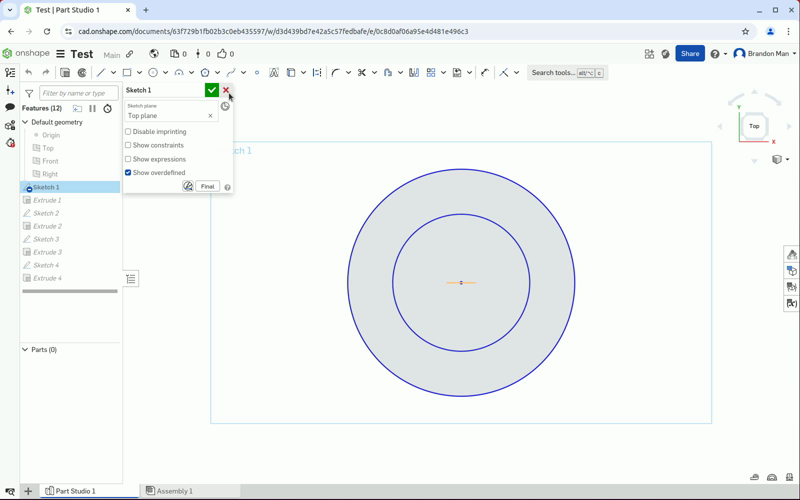
key(shift+s)
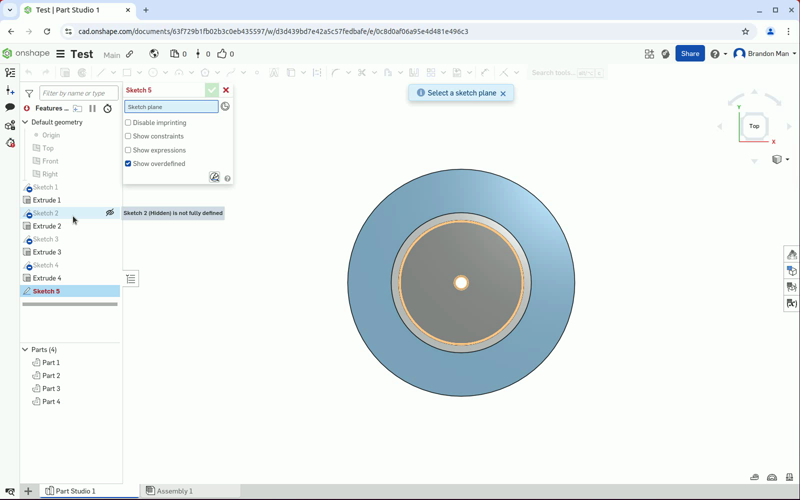
scroll(3)
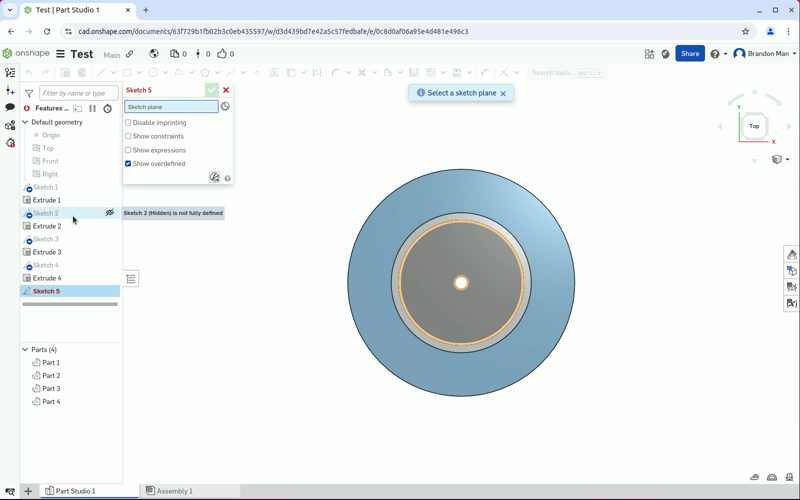
mouse_move(73, 150)
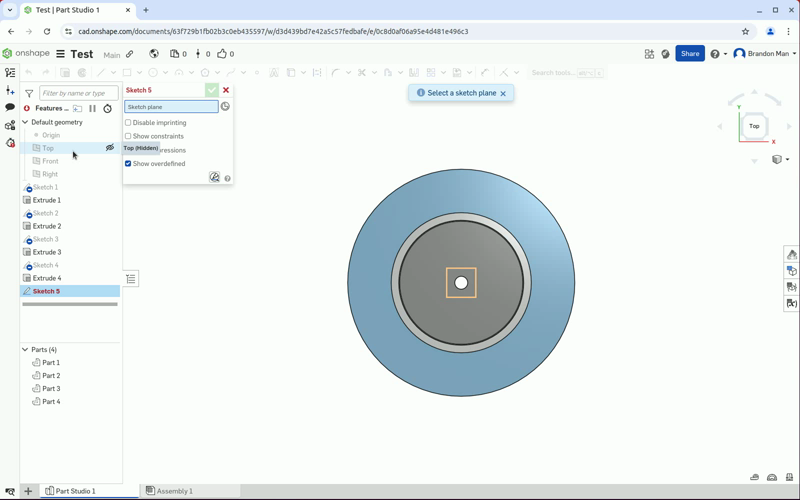
click(73, 150)
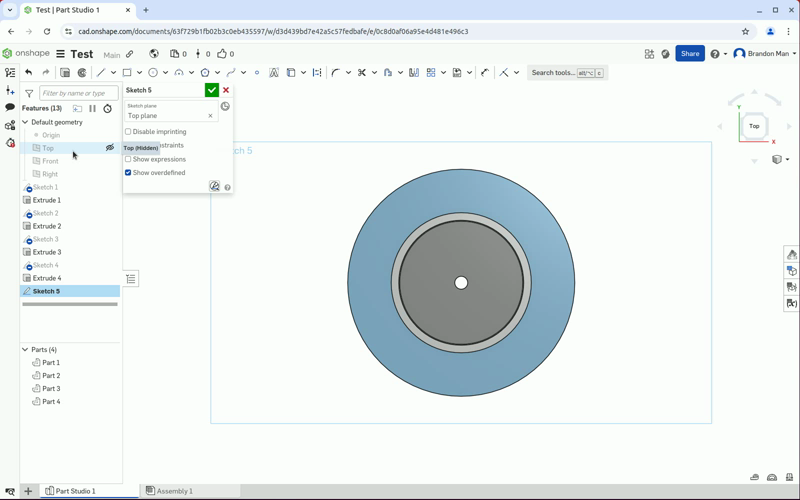
mouse_move(73, 352)
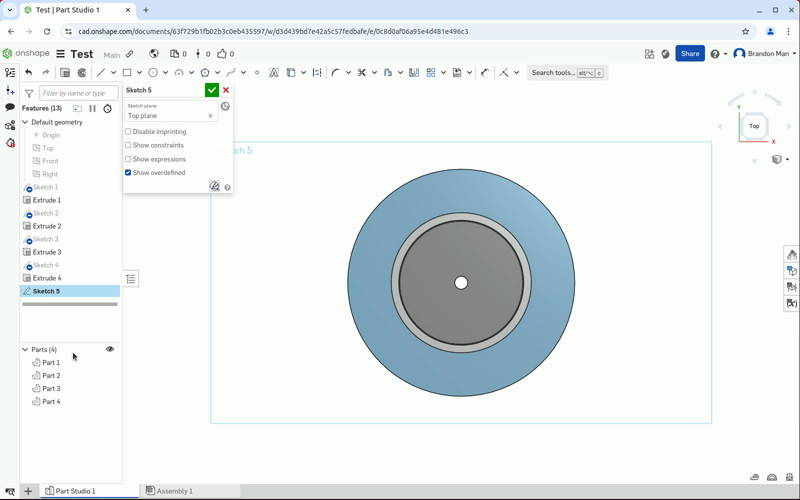
key(y)
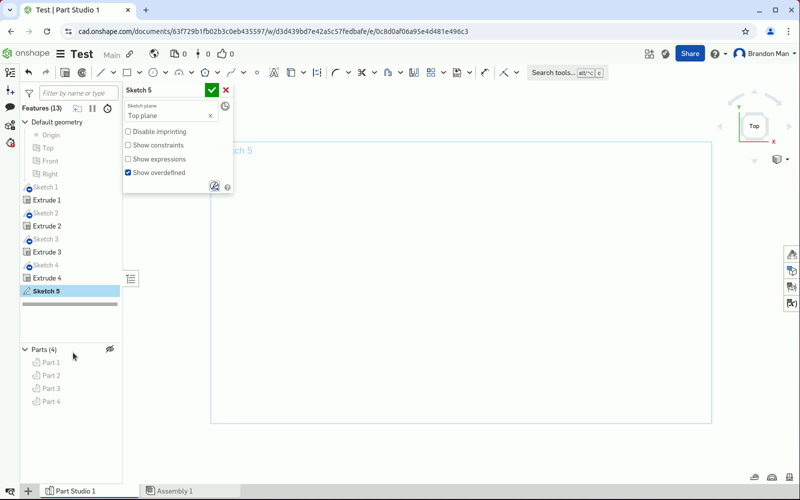
key(c)
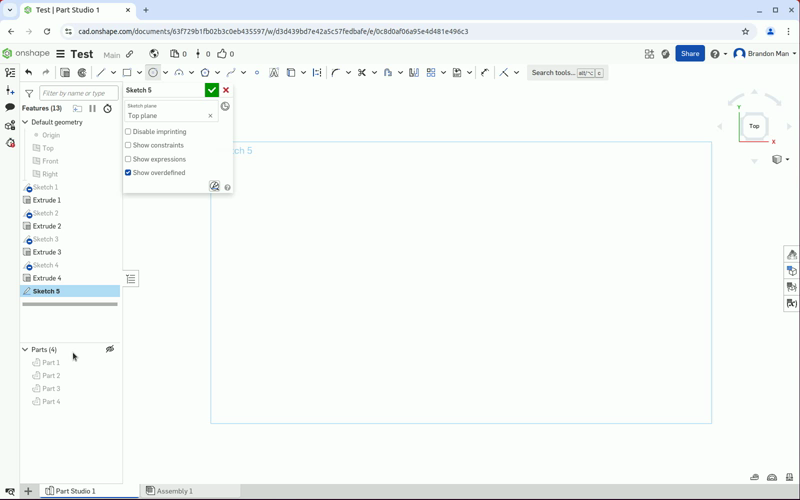
key_down(shift)
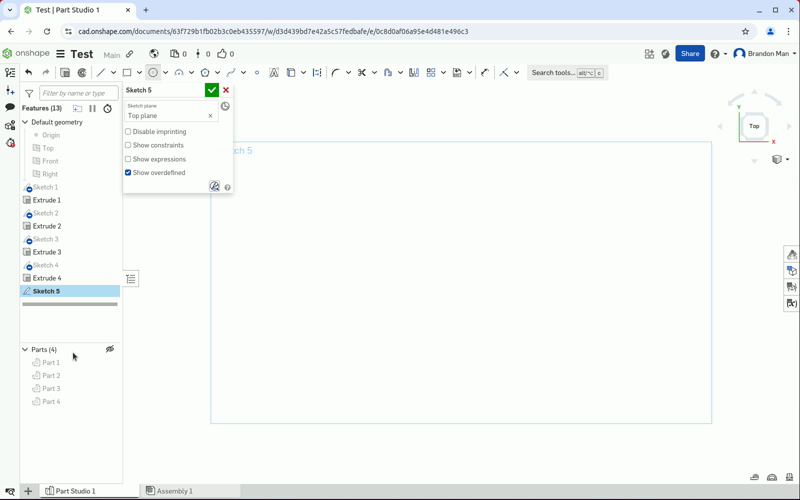
mouse_move(461, 282)
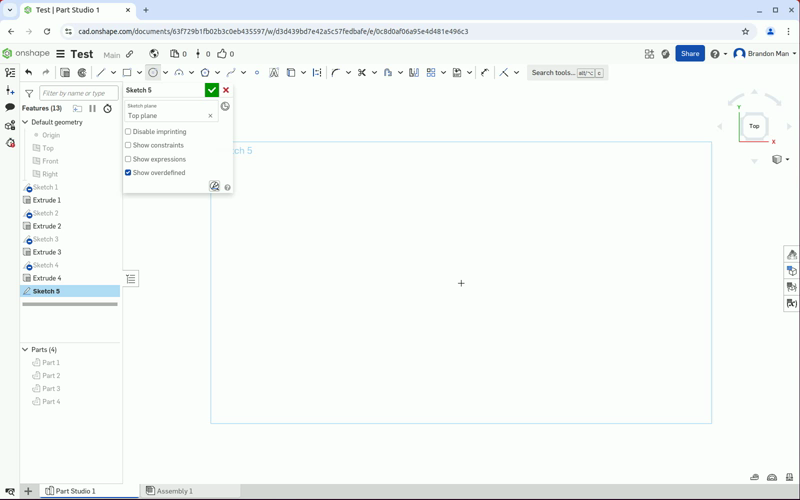
click(461, 282)
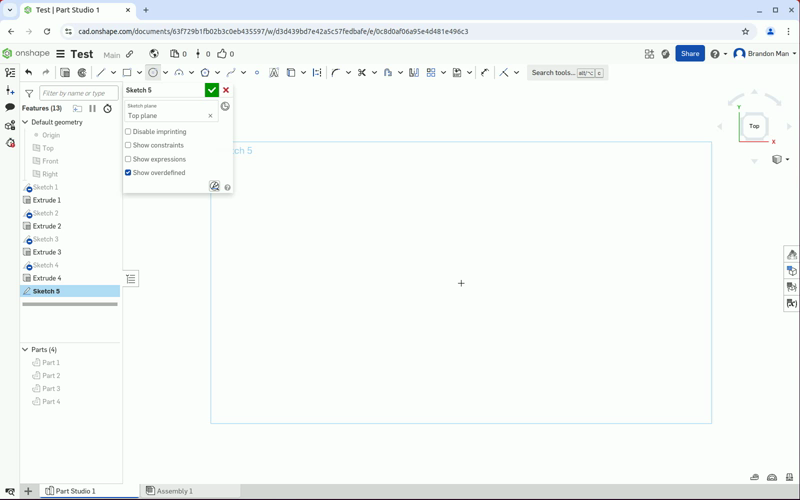
key_up(shift)
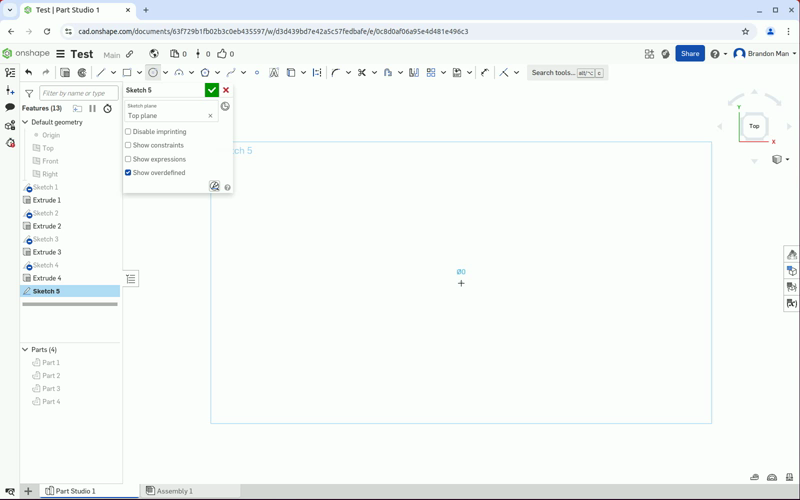
mouse_move(574, 282)
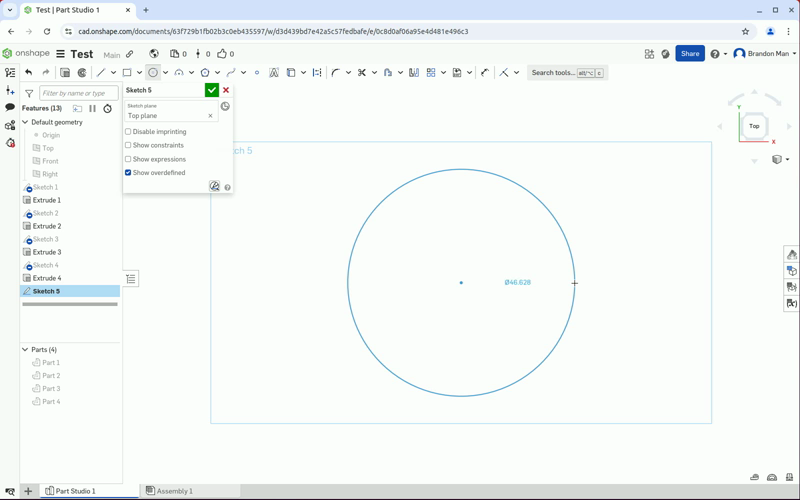
click(574, 282)
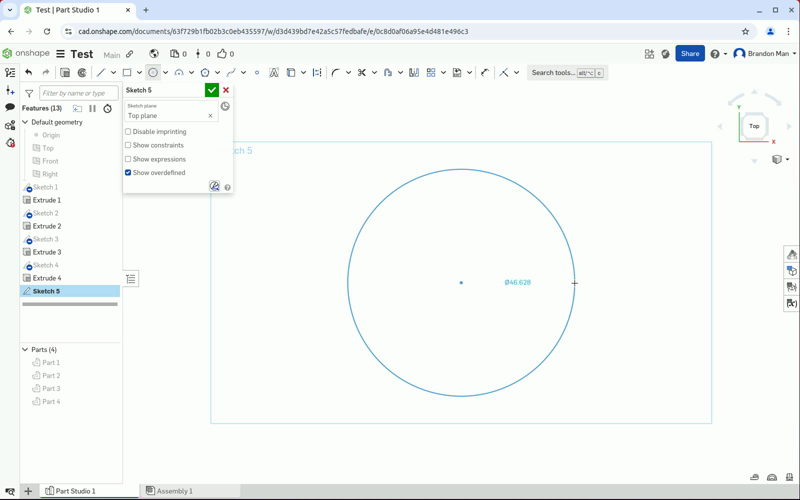
key(esc)
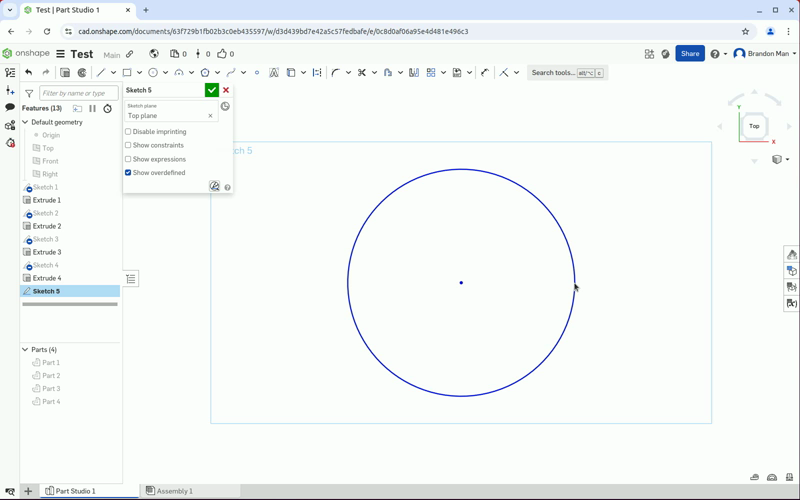
key(c)
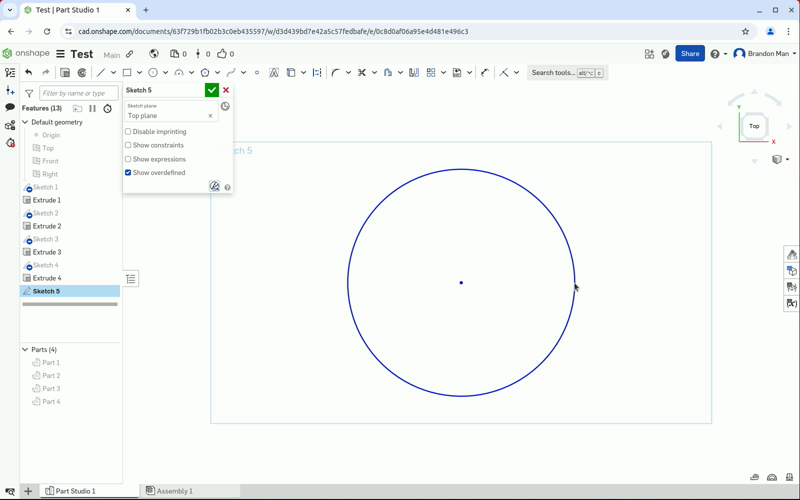
key_down(shift)
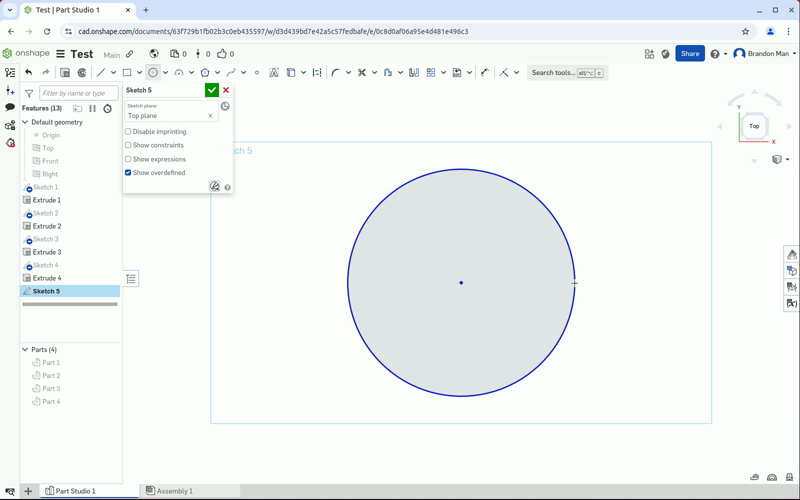
mouse_move(461, 282)
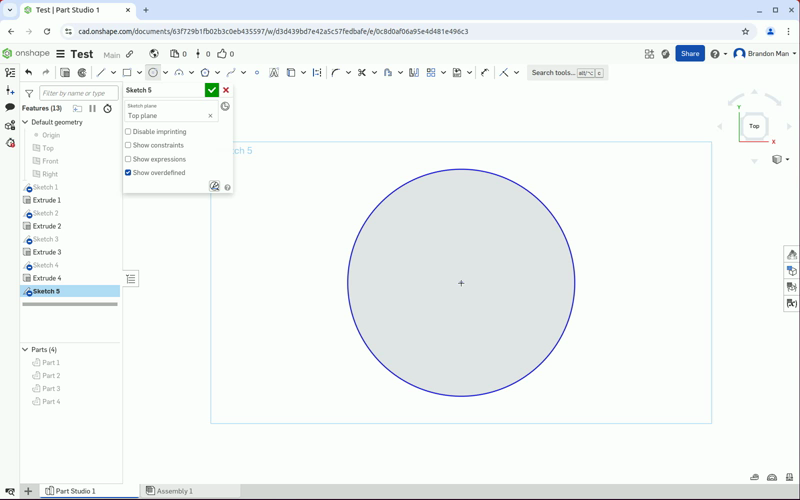
click(461, 282)
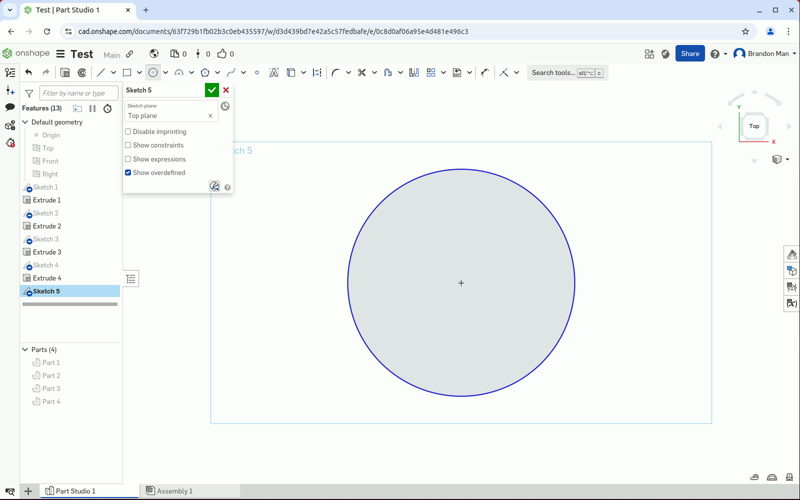
key_up(shift)
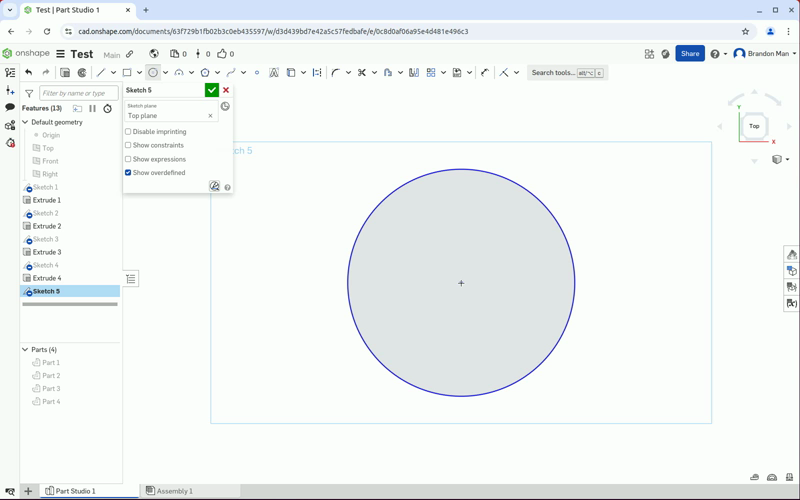
mouse_move(529, 282)
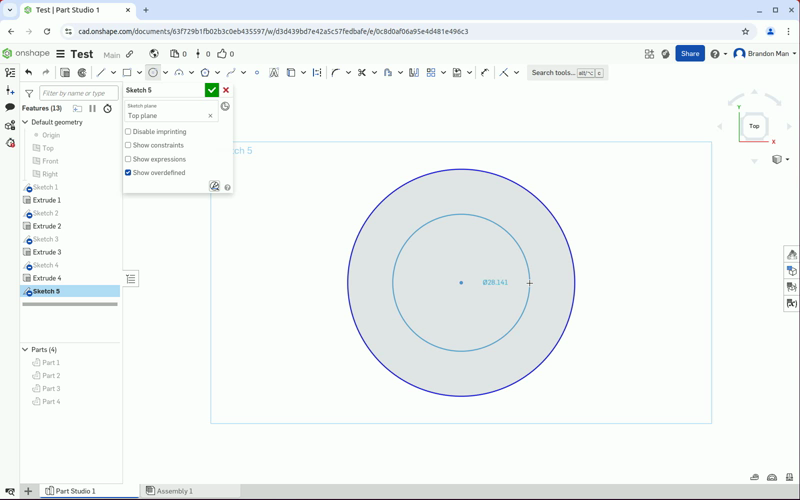
click(529, 282)
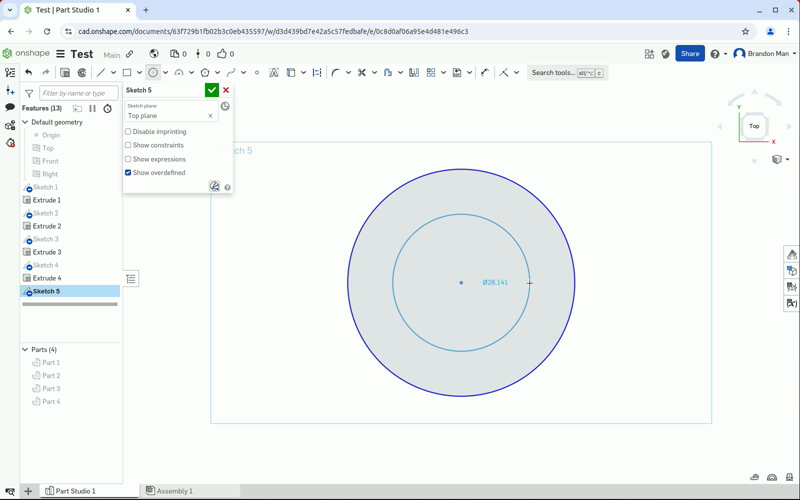
key(esc)
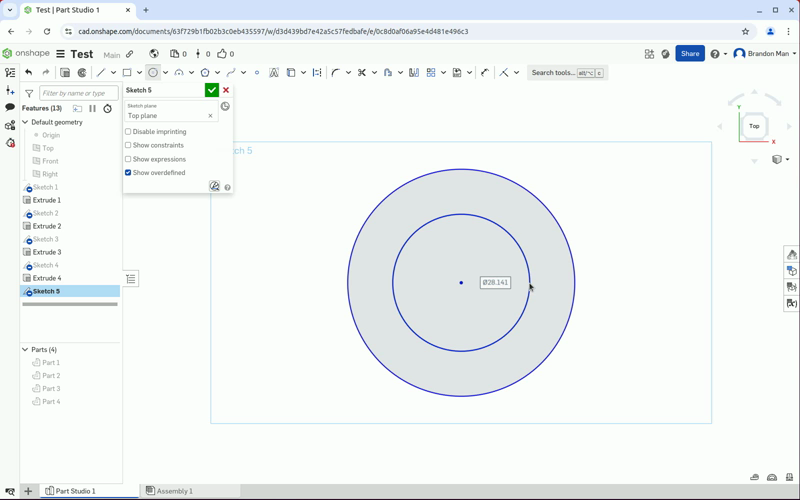
mouse_move(525, 352)
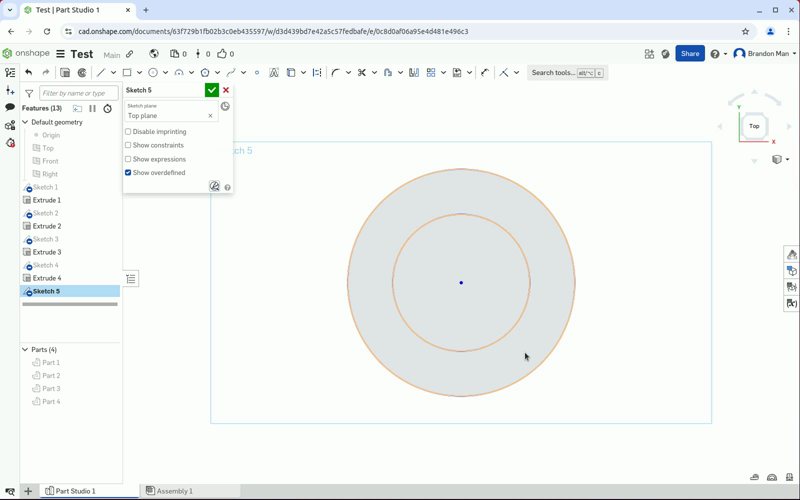
click(525, 352)
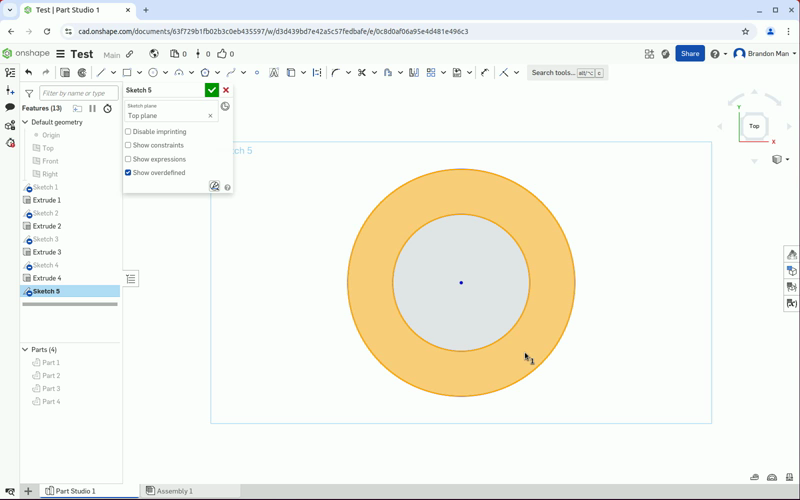
mouse_move(73, 352)
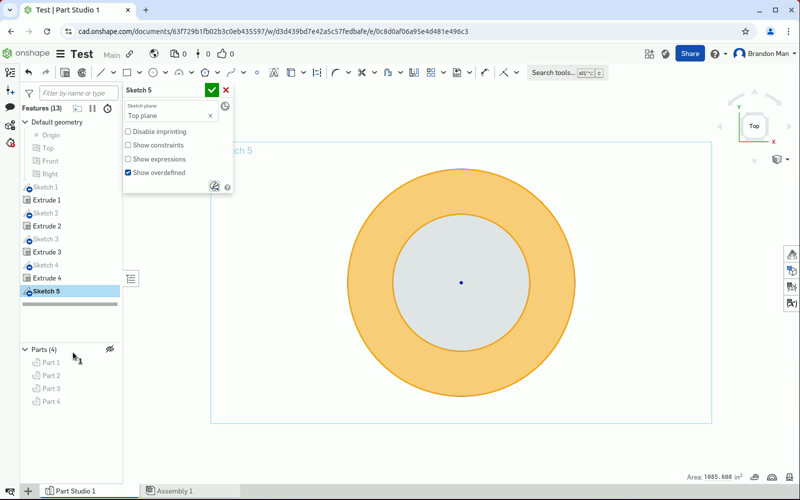
key(shift+y)
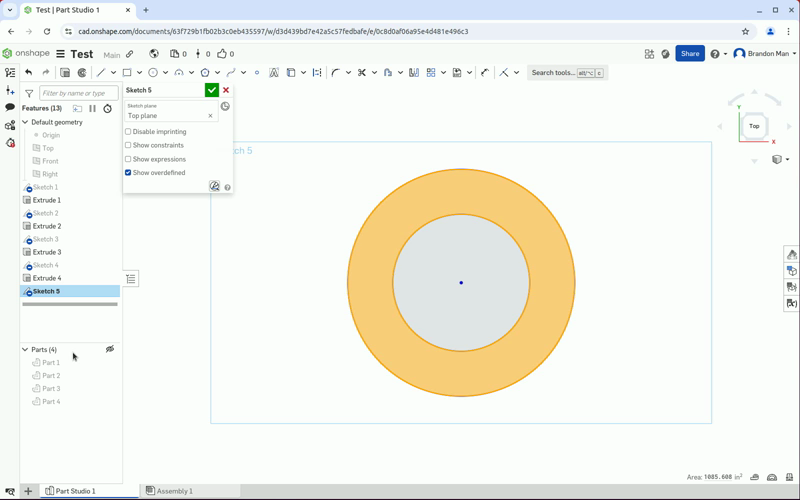
key(shift+e)
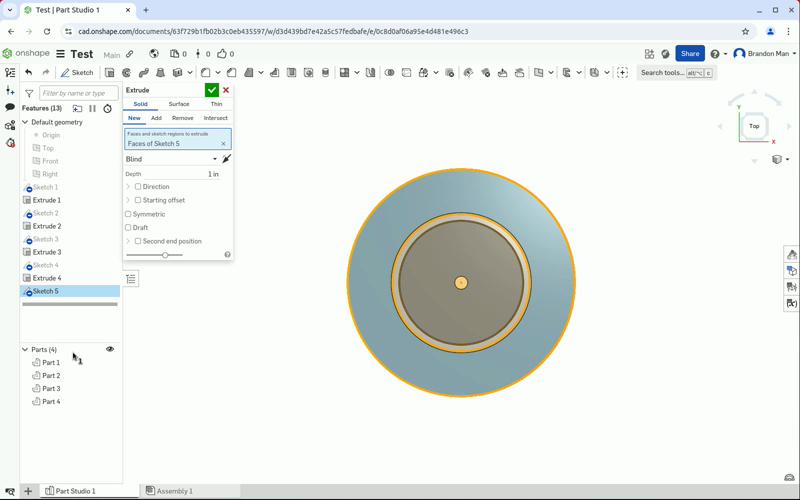
mouse_move(143, 106)
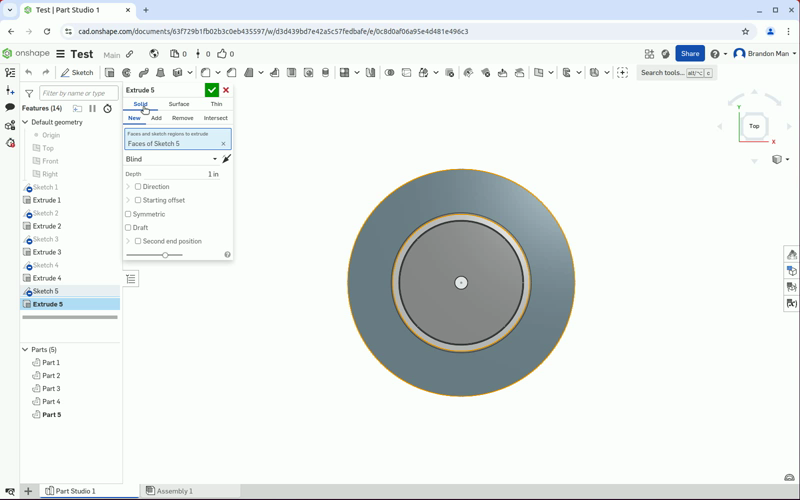
click(143, 106)
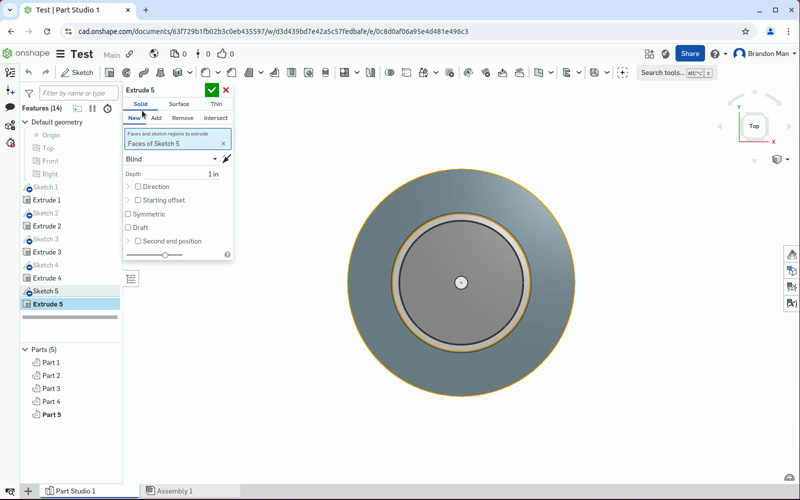
mouse_move(137, 120)
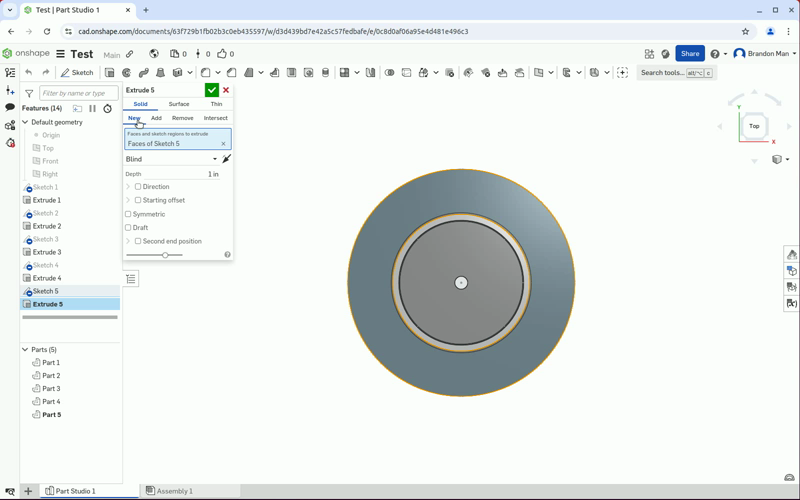
click(137, 120)
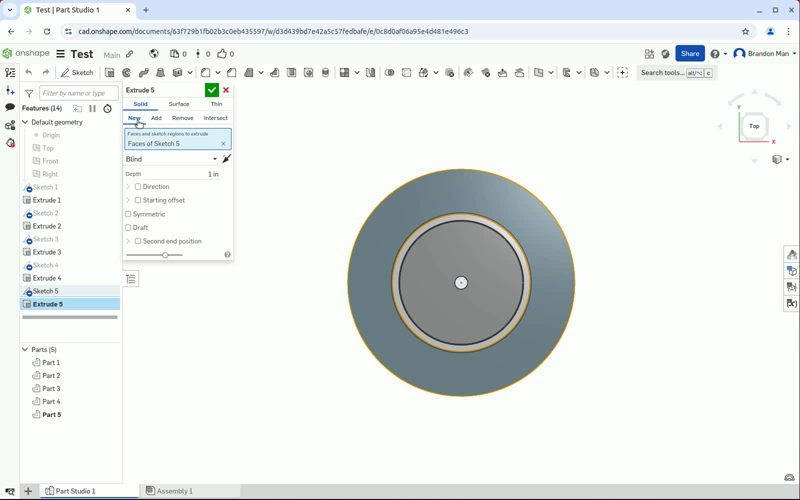
key(tab, 4)
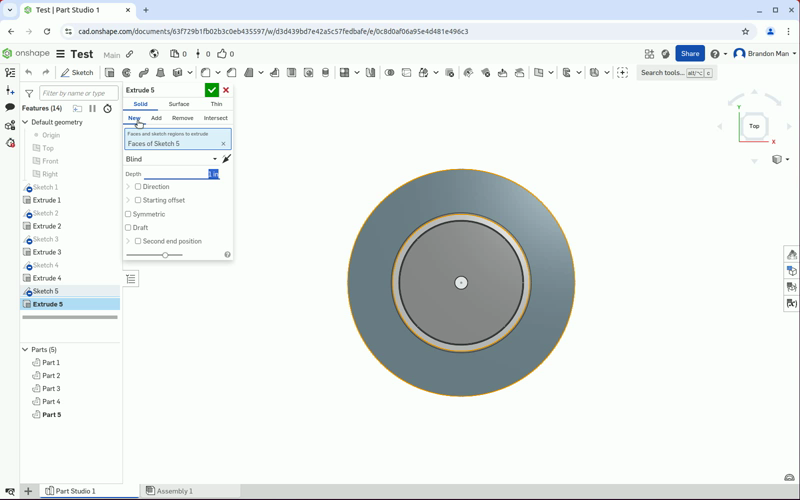
text(1.685)
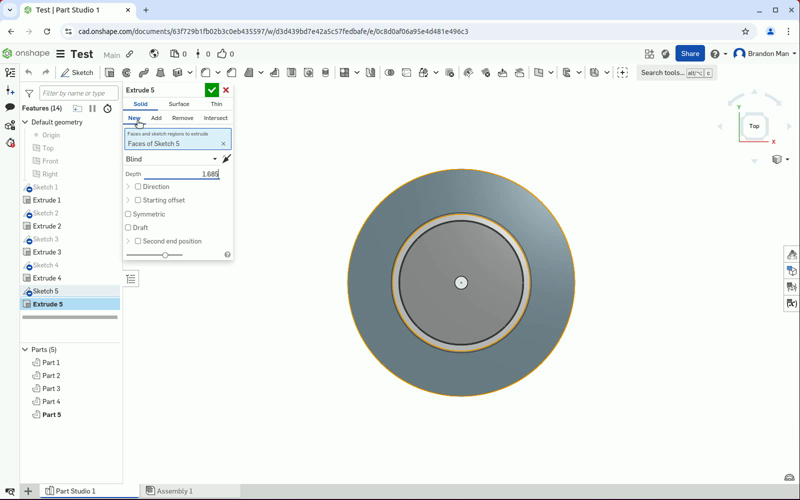
key(enter)
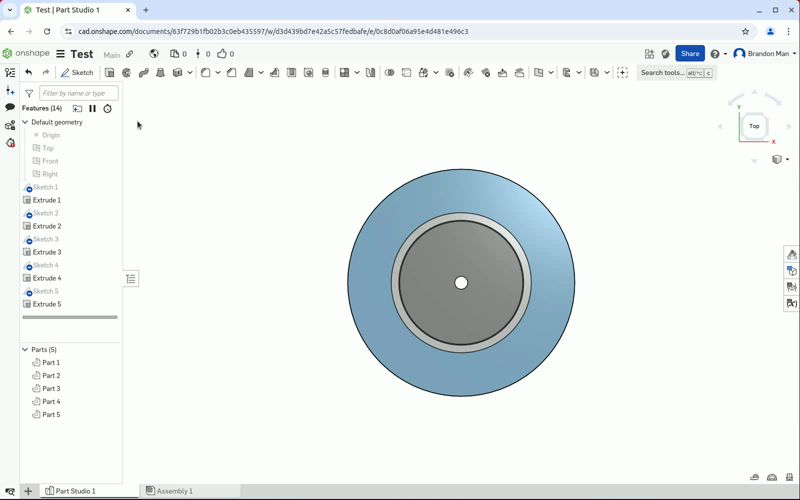
key(shift+h)
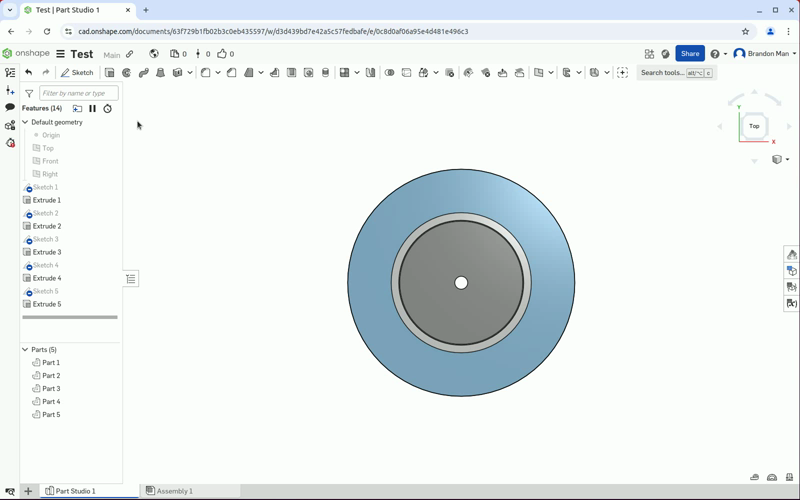
key(shift+h)
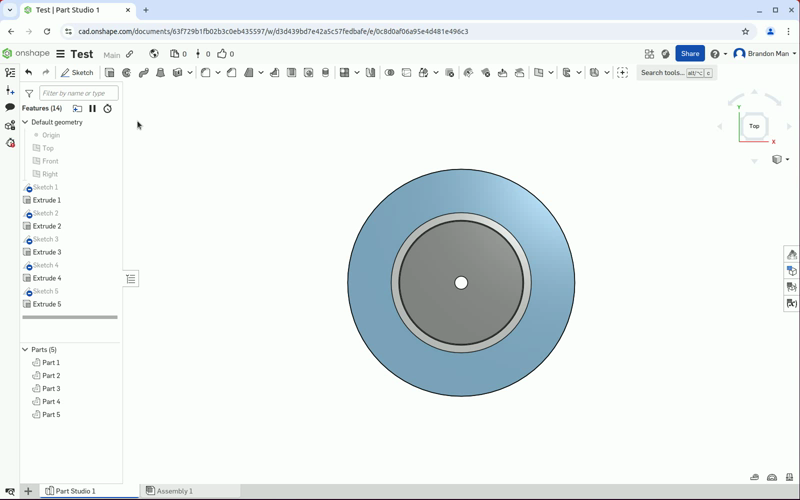
key(shift+7)
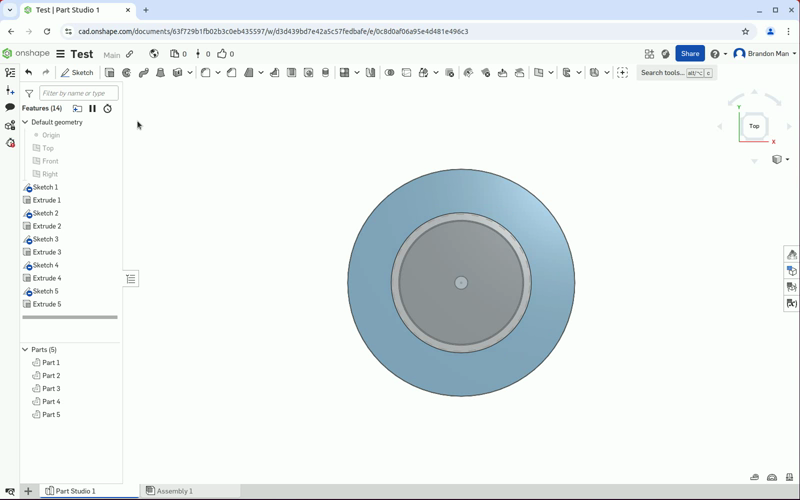
key(up, 3)
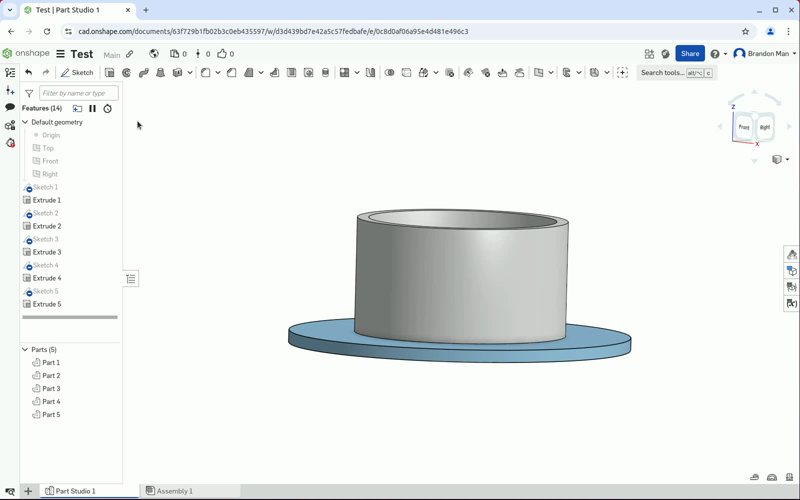
key(left, 3)
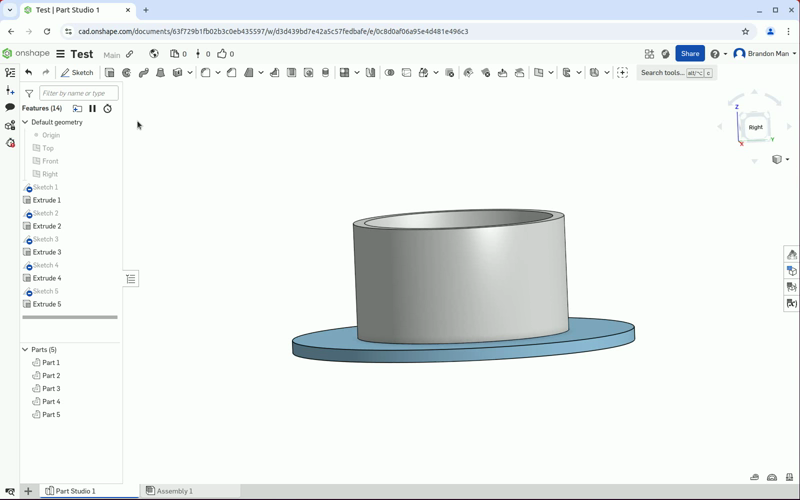
key(right, 3)
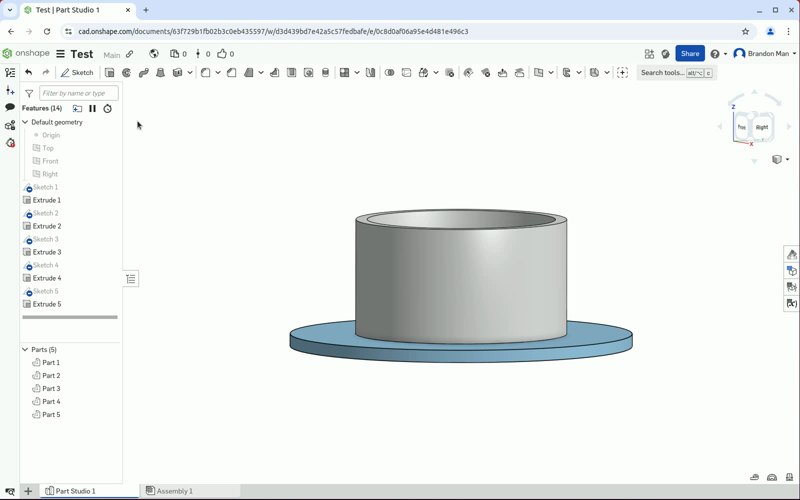
key(down, 3)
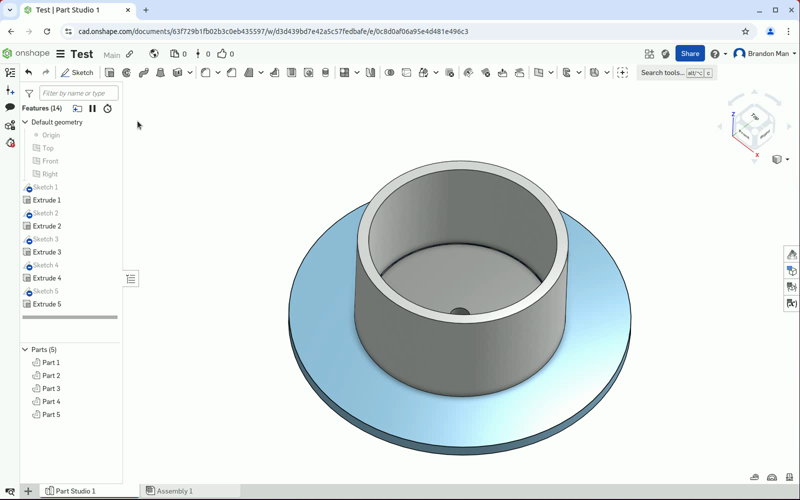
mouse_move(73, 189)
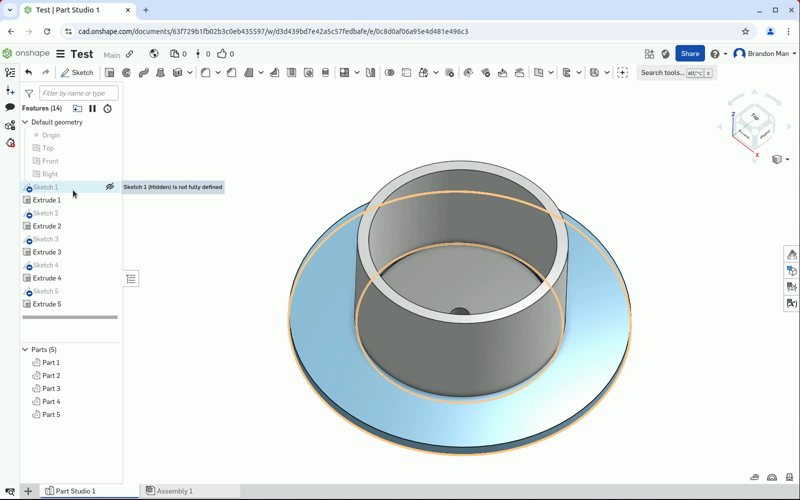
click(73, 189)